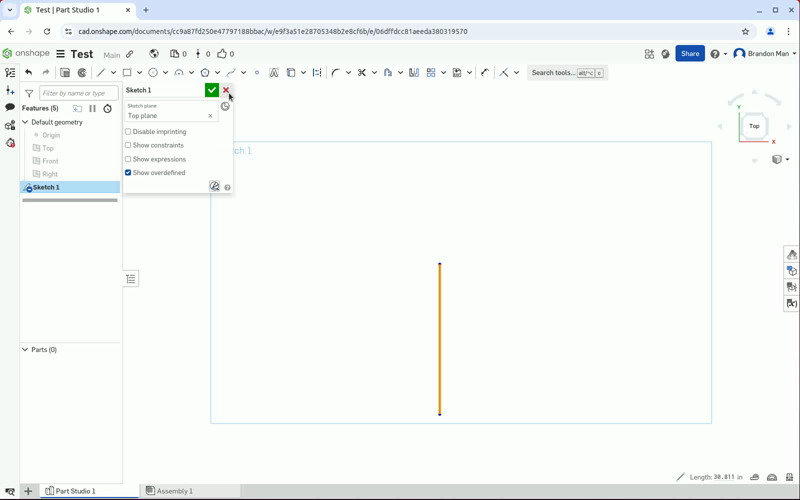
key(shift+h)
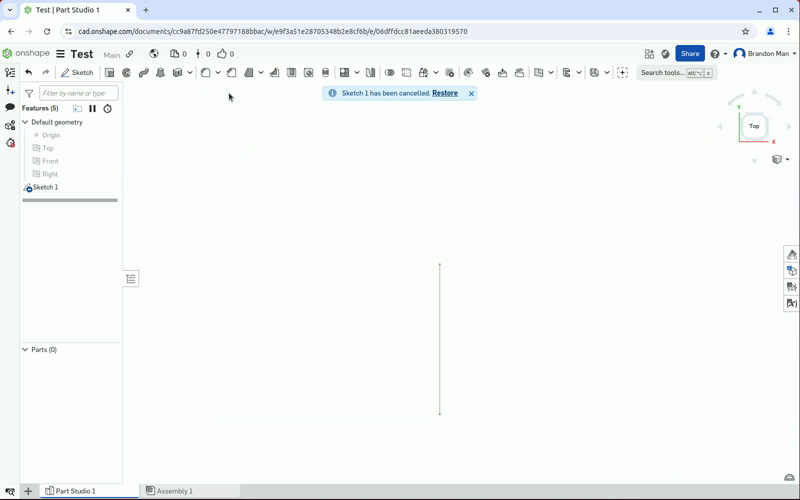
key(shift+s)
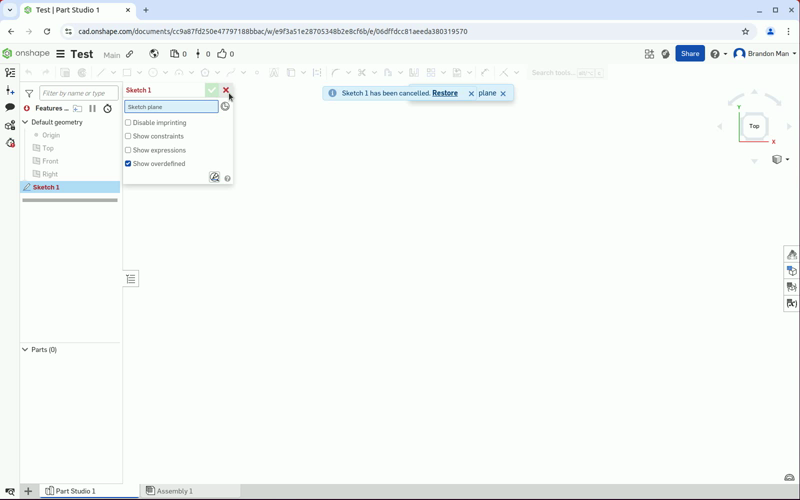
mouse_move(73, 150)
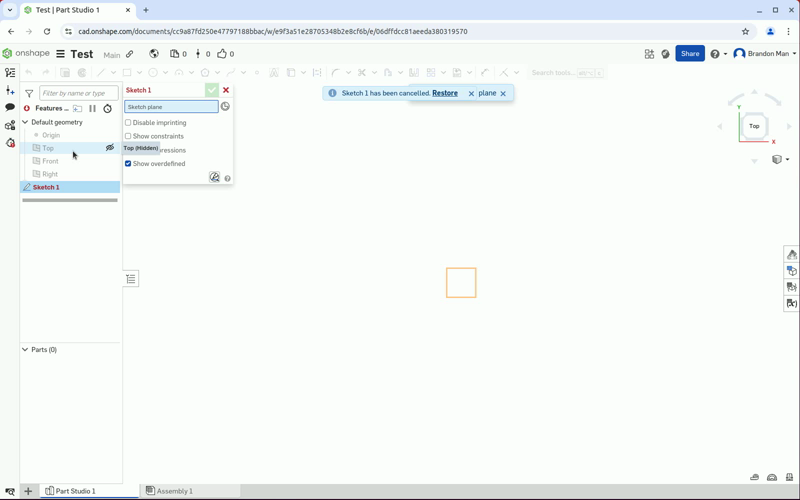
click(73, 150)
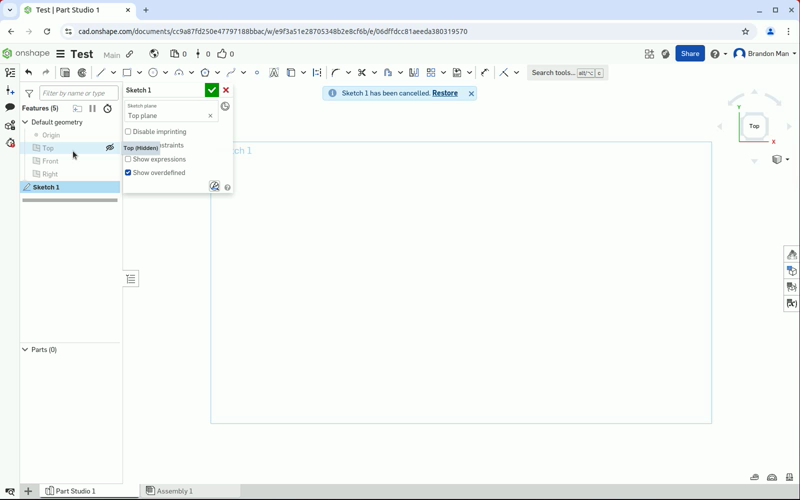
mouse_move(73, 352)
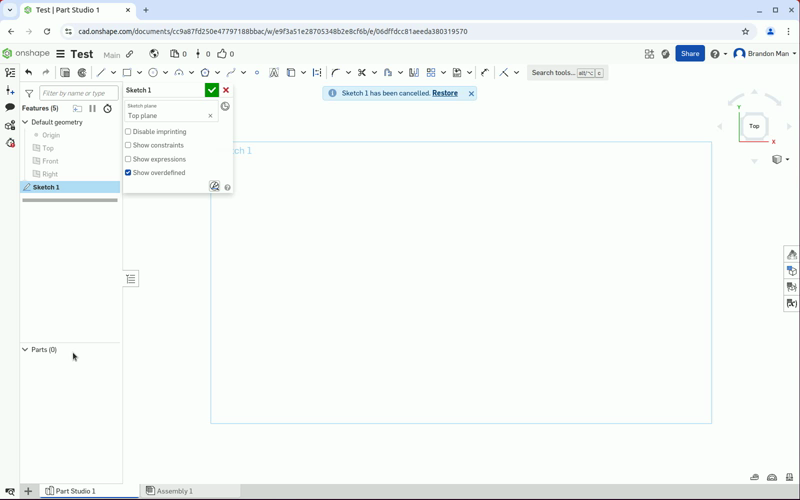
key(y)
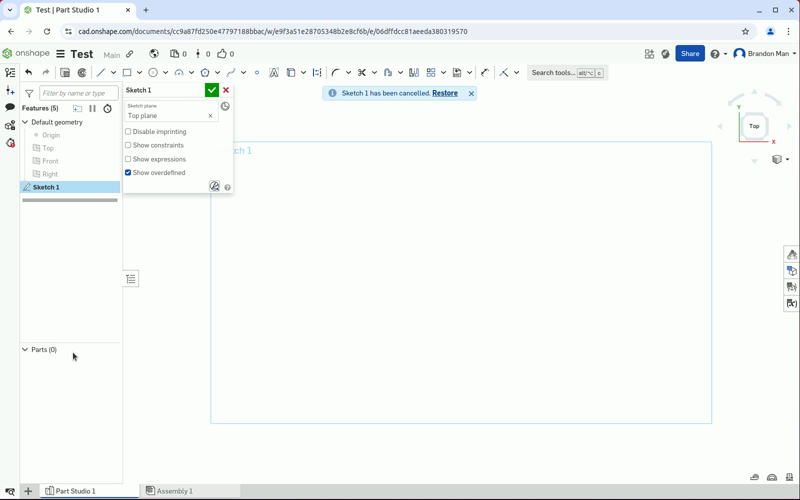
key(l)
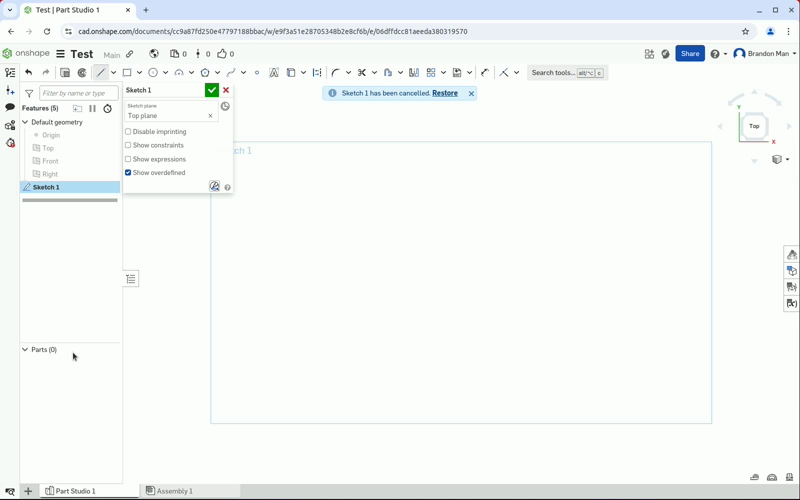
key_down(shift)
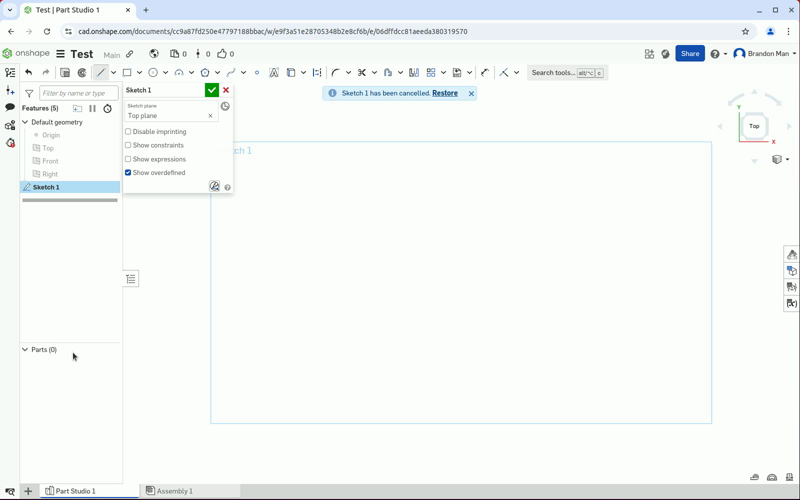
mouse_move(460, 303)
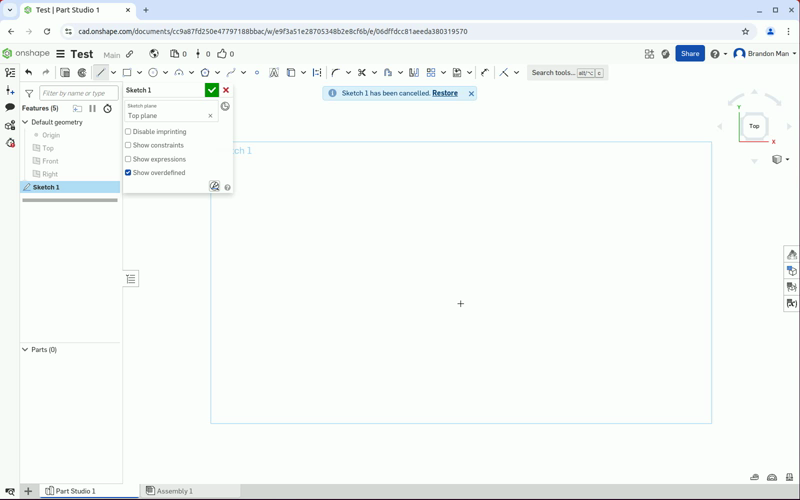
click(460, 303)
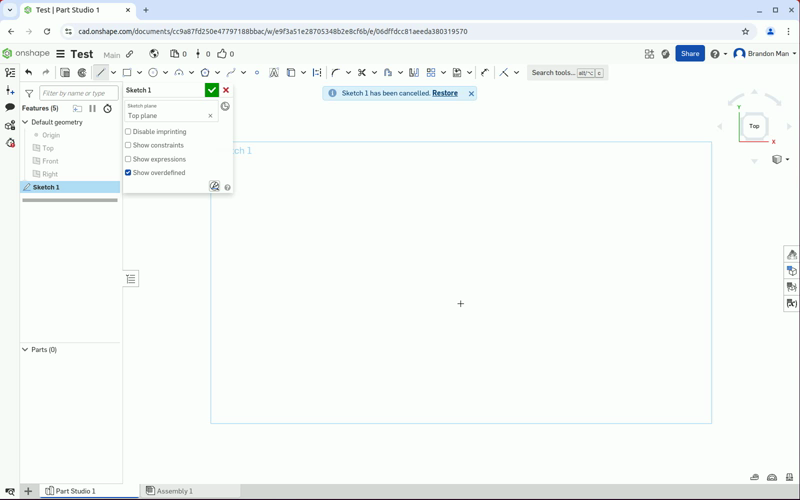
key_up(shift)
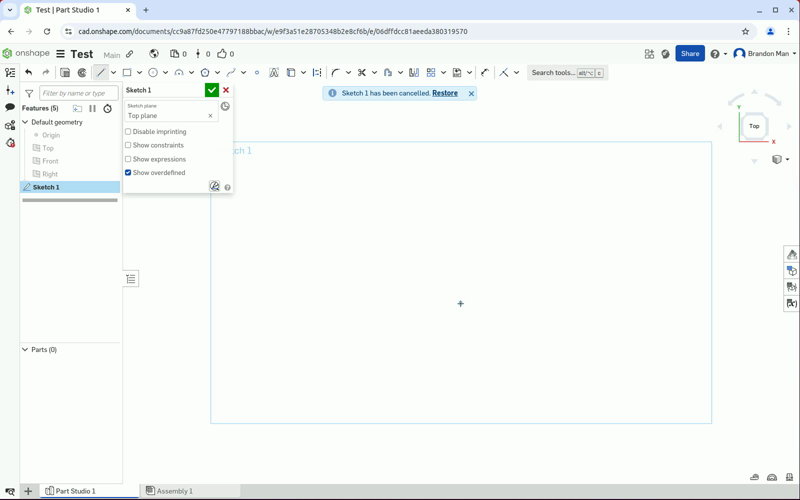
key_down(shift)
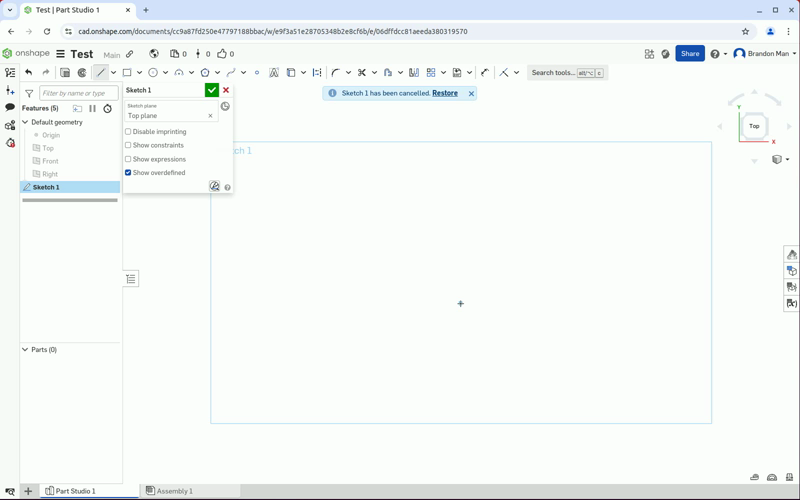
mouse_move(490, 303)
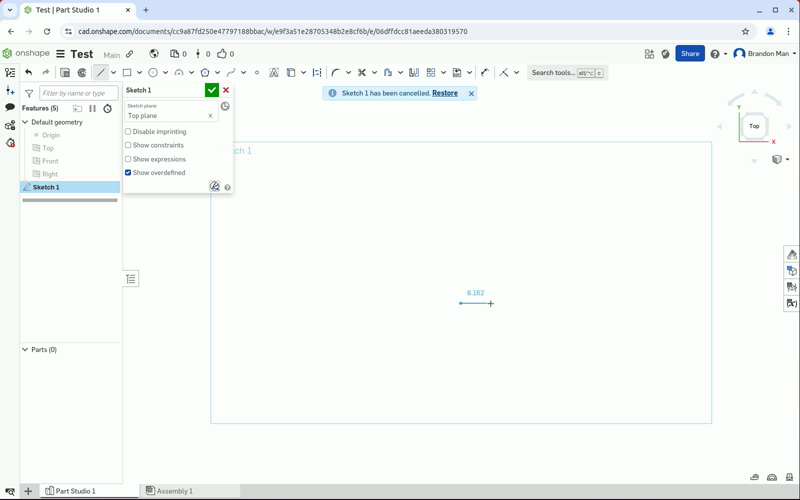
mouse_move(483, 303)
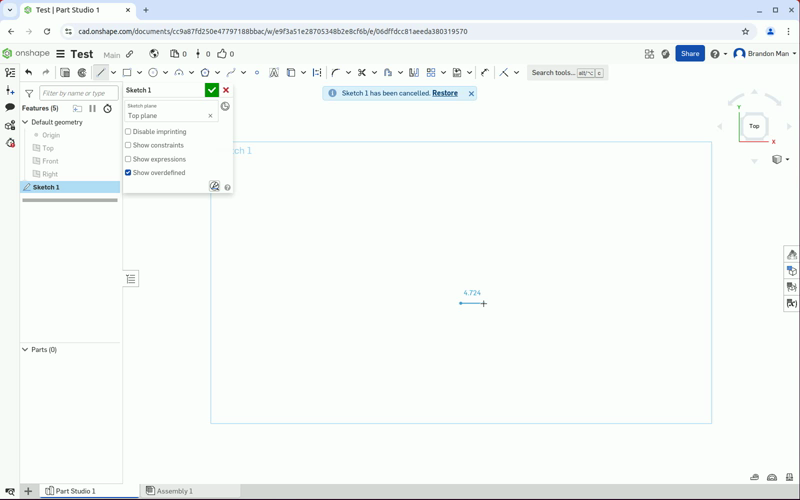
click(483, 303)
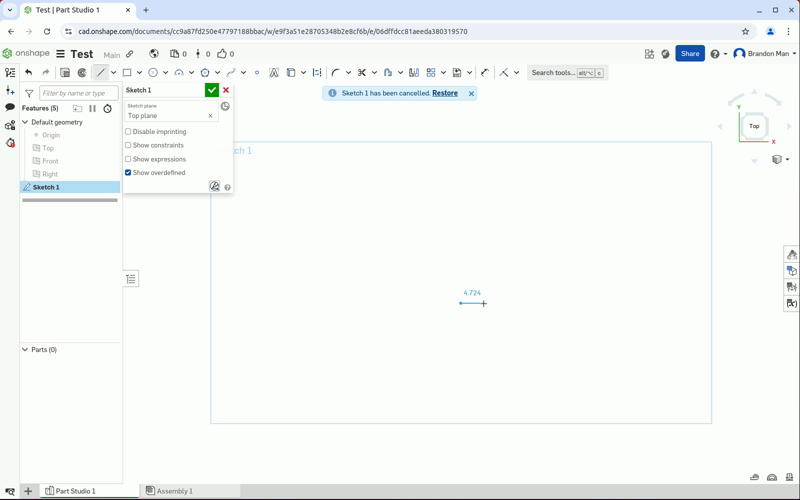
key_up(shift)
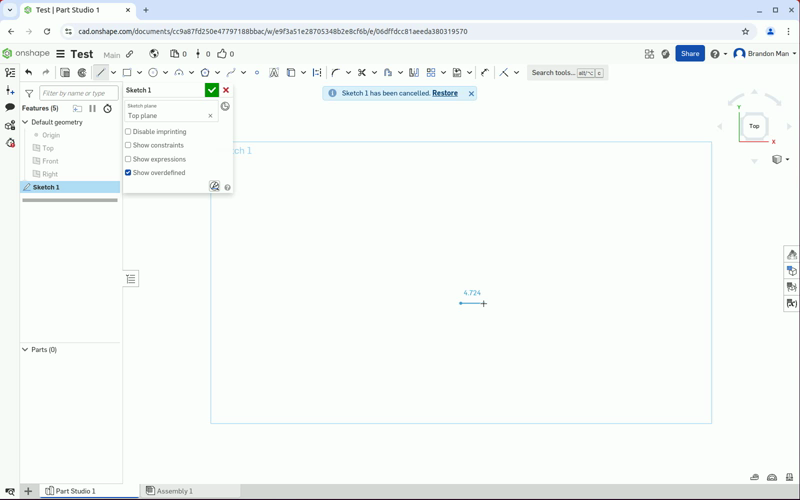
key_down(shift)
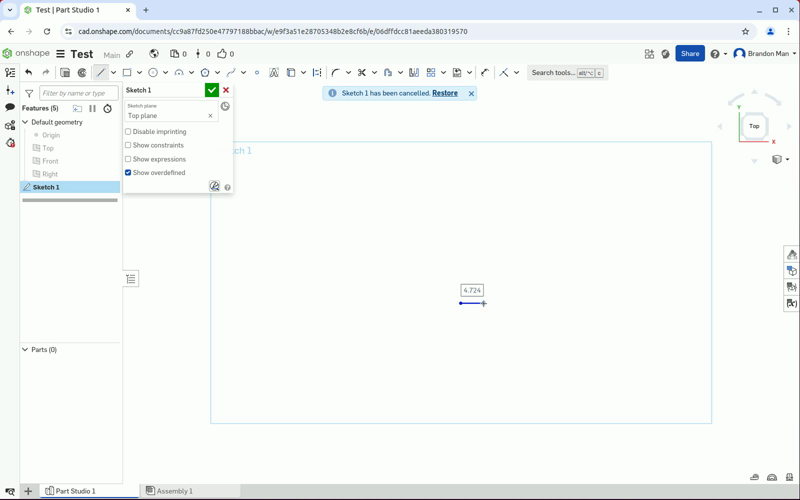
mouse_move(513, 303)
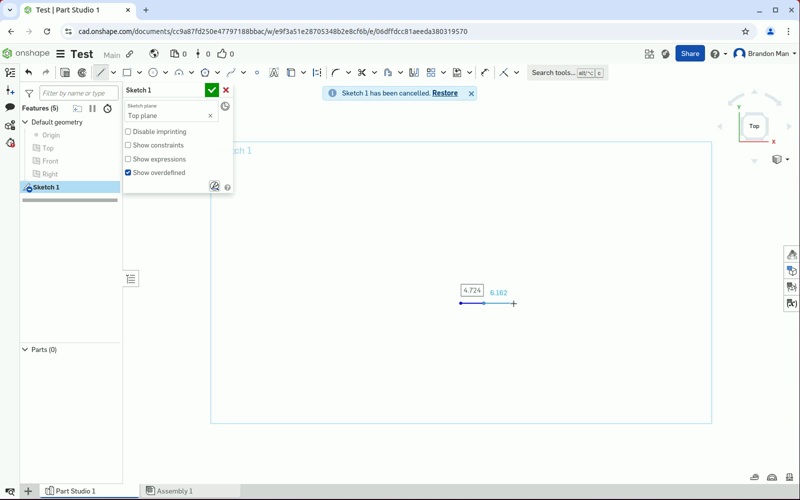
mouse_move(483, 282)
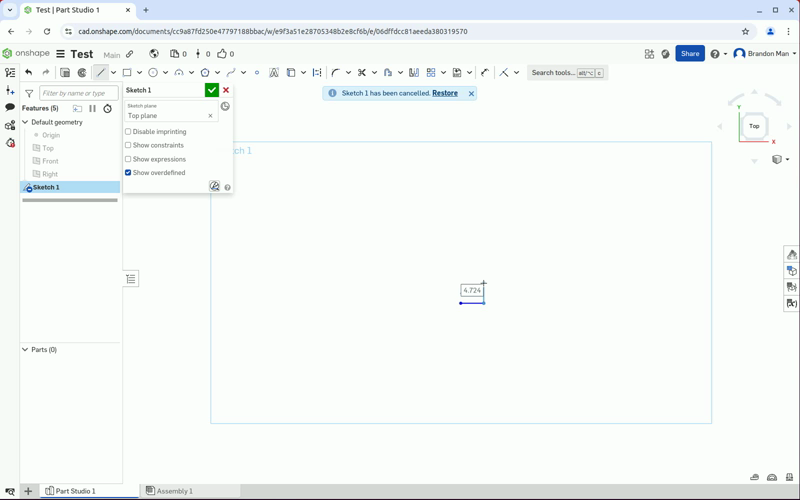
click(483, 282)
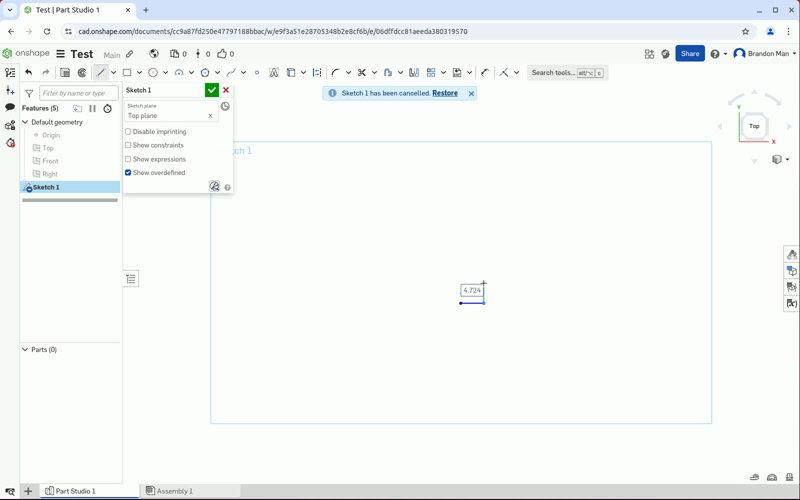
key_up(shift)
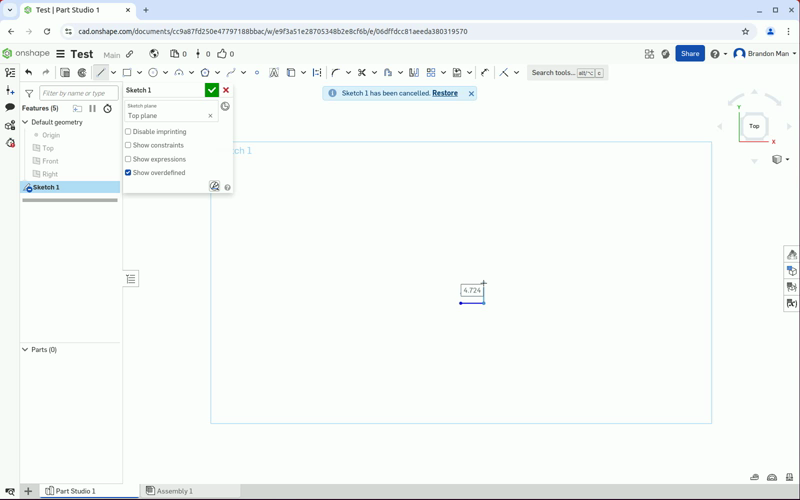
key_down(shift)
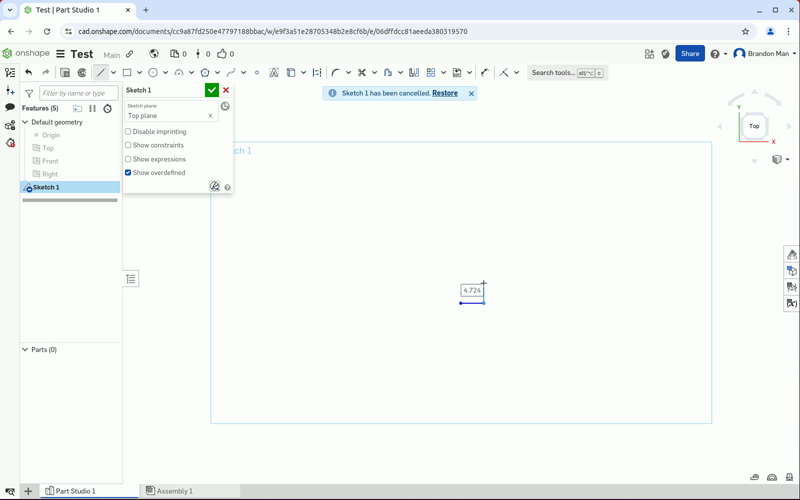
mouse_move(513, 282)
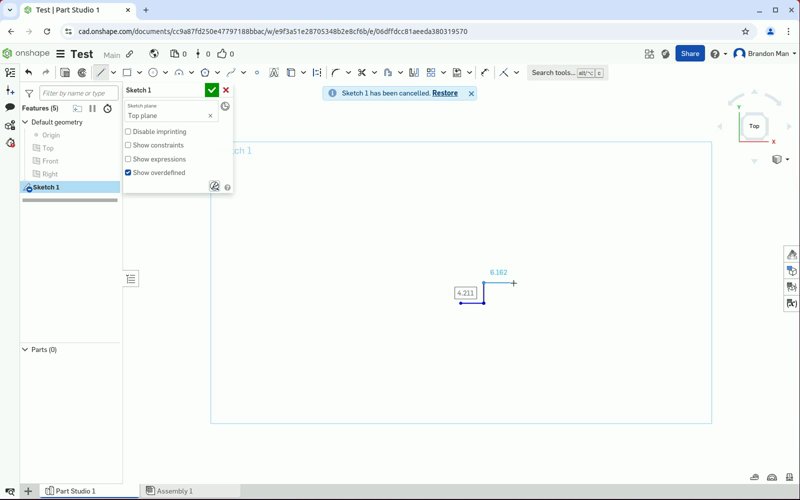
mouse_move(460, 282)
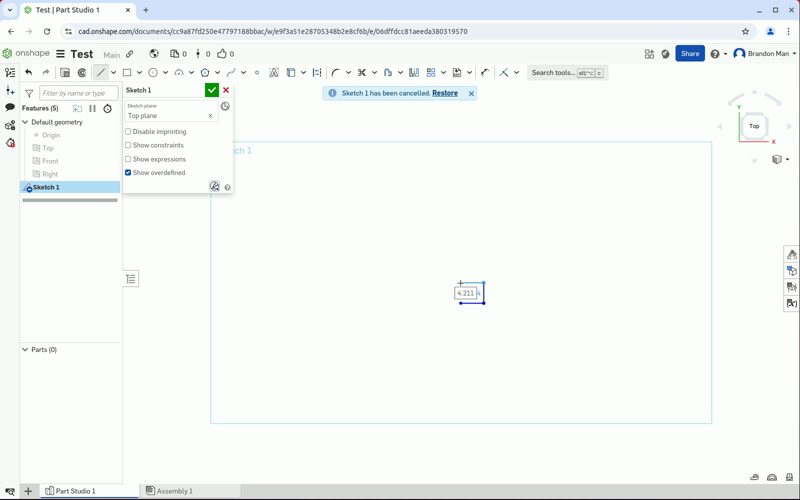
click(460, 282)
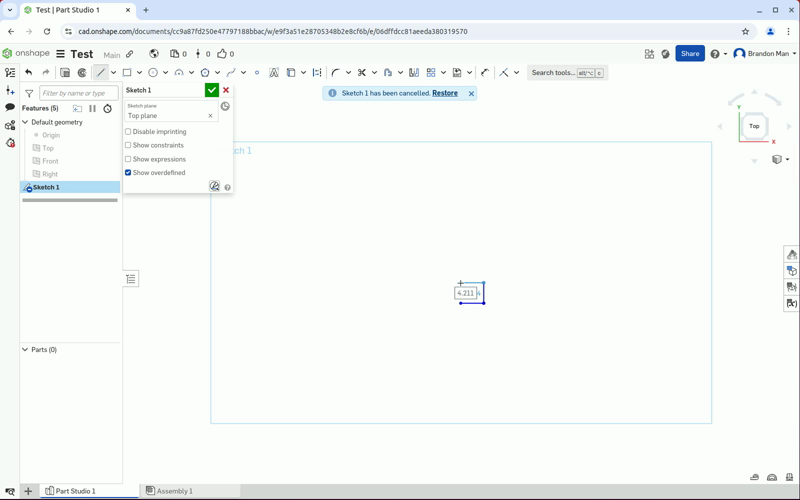
key_up(shift)
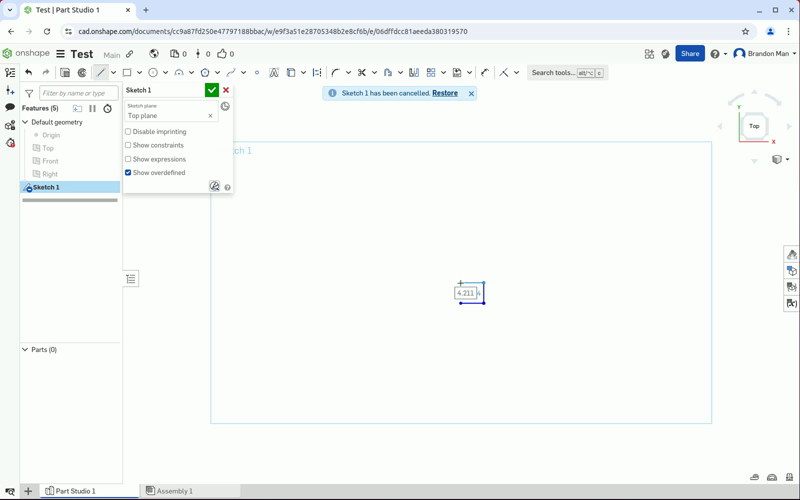
mouse_move(490, 282)
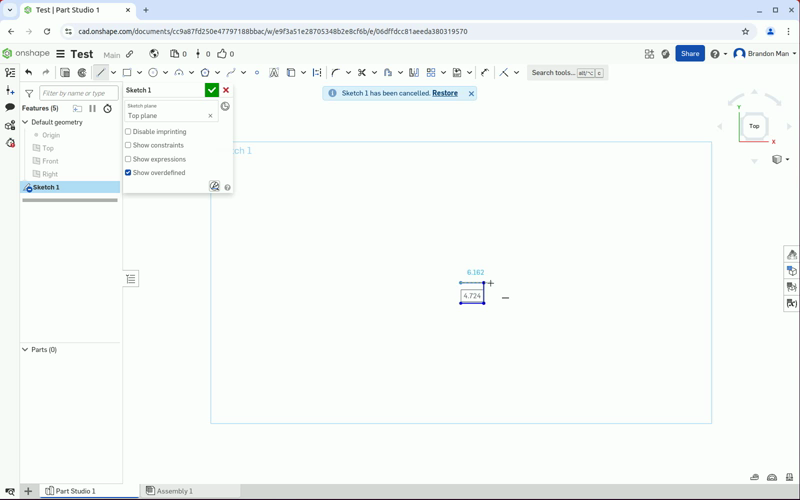
key_down(shift)
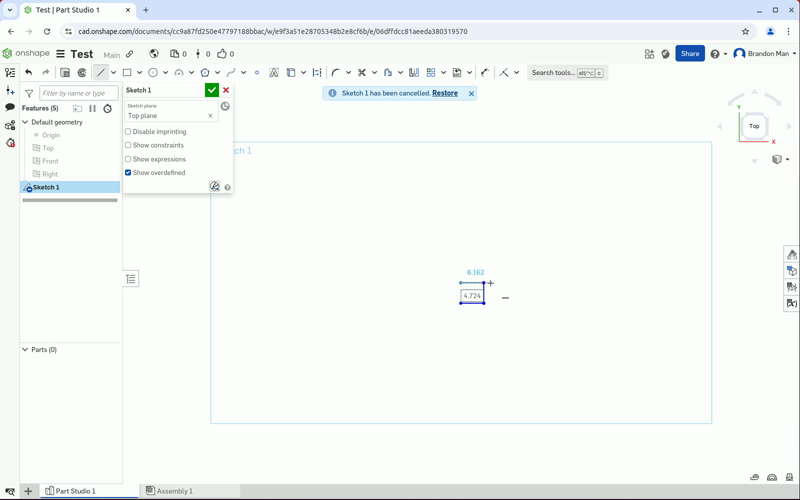
mouse_move(460, 303)
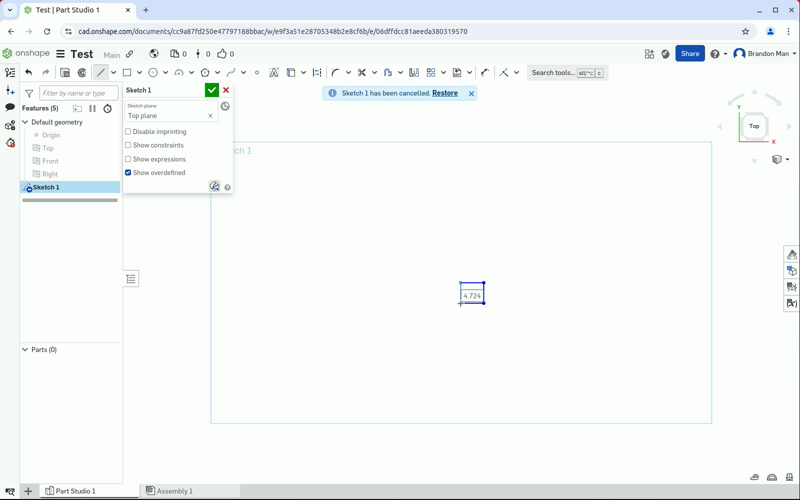
key_up(shift)
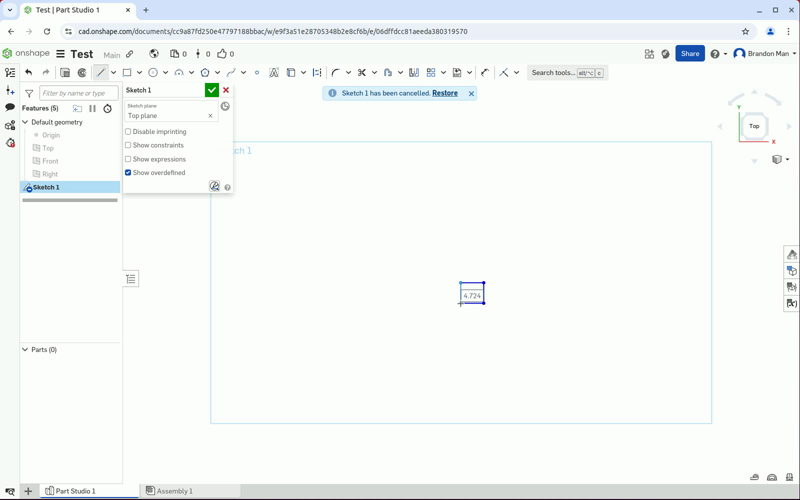
click(460, 303)
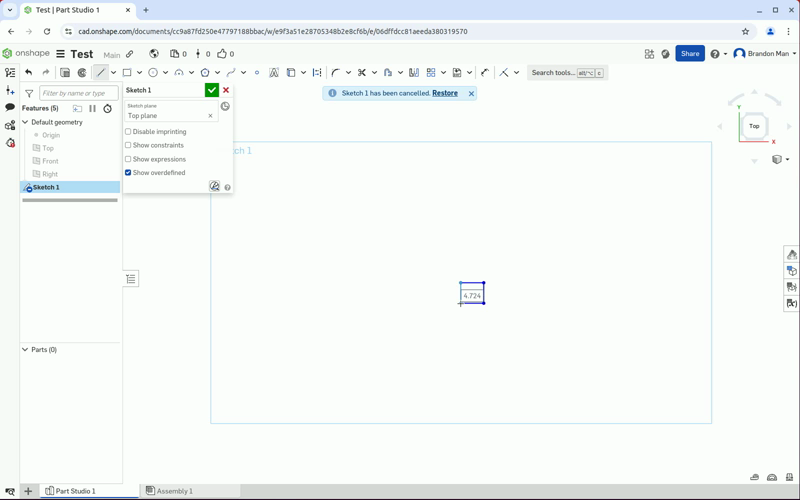
key(esc)
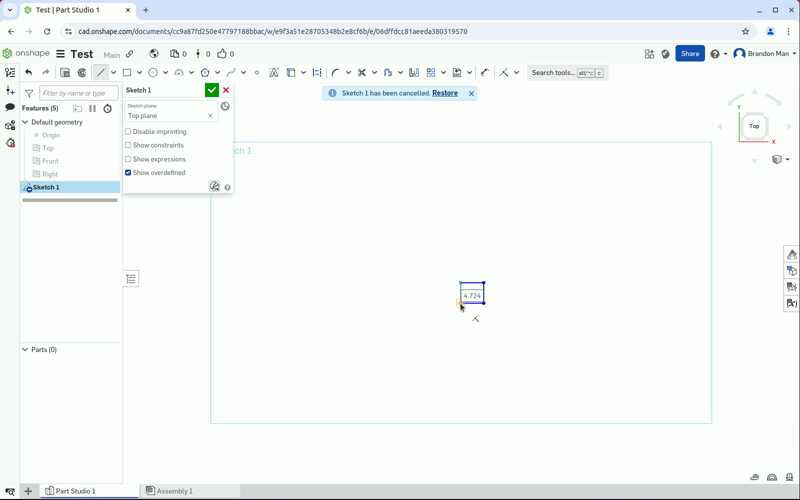
mouse_move(465, 298)
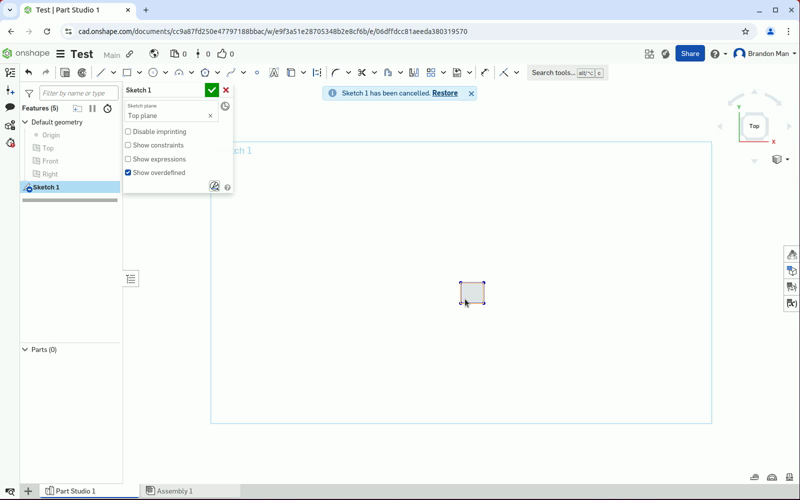
scroll(6)
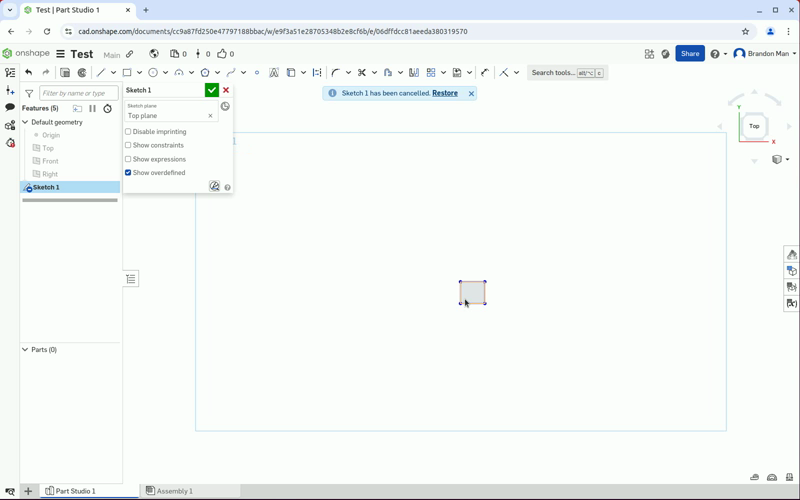
scroll(6)
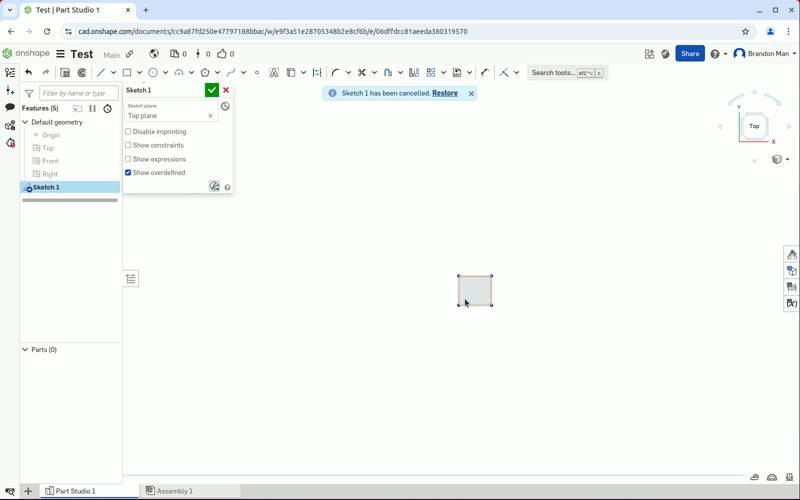
scroll(6)
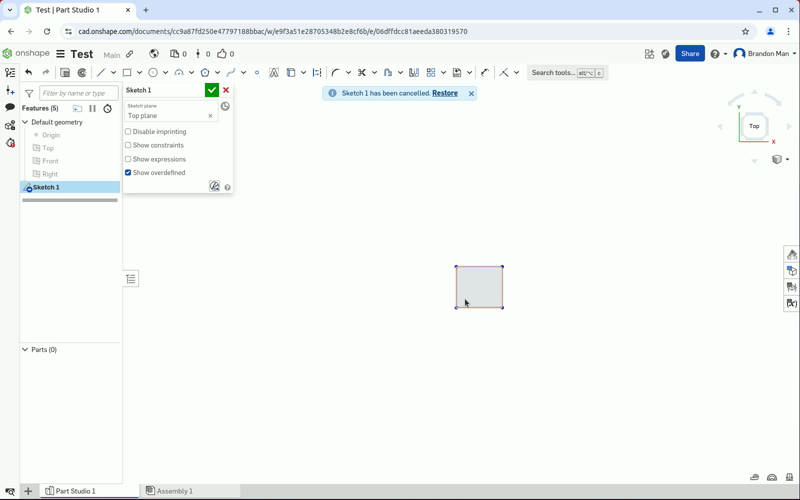
scroll(6)
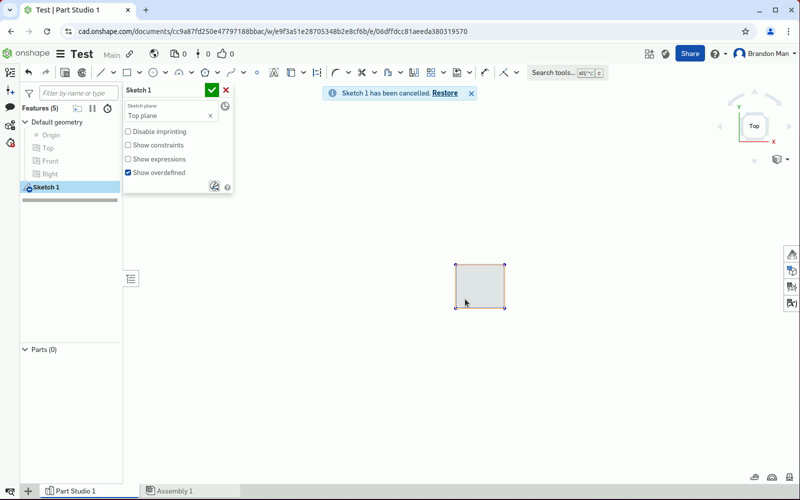
scroll(6)
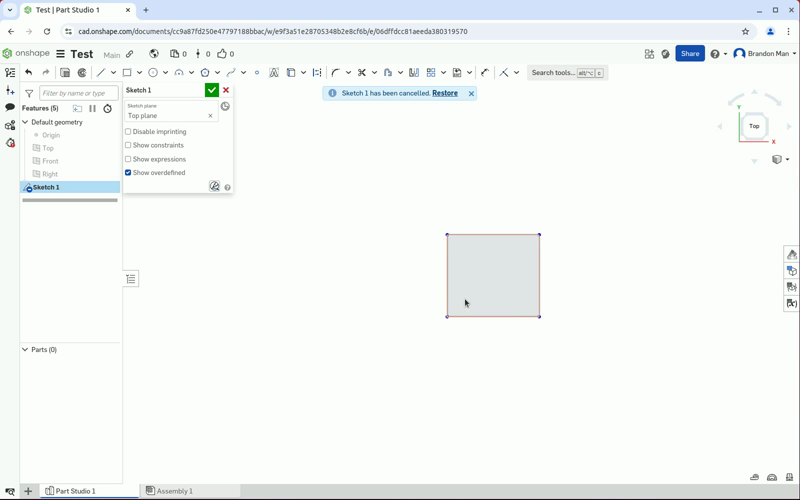
scroll(6)
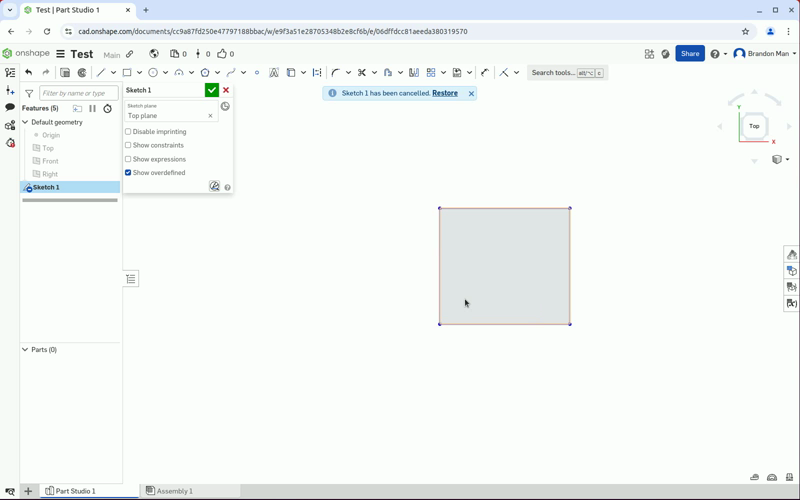
scroll(6)
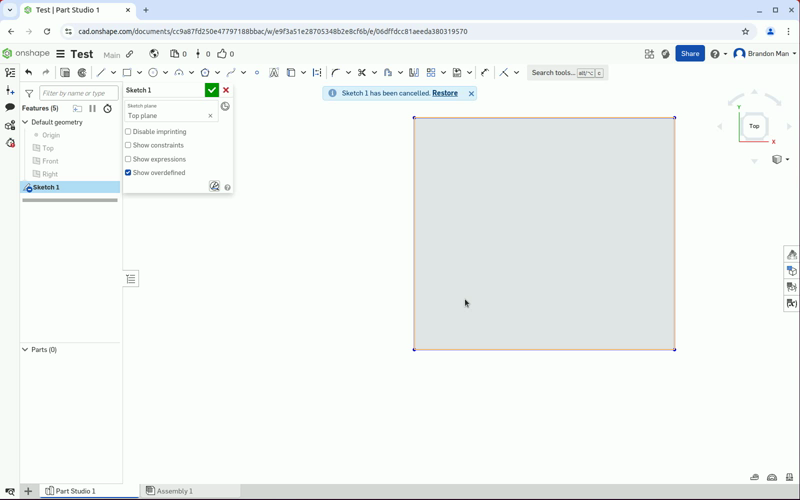
click(465, 298)
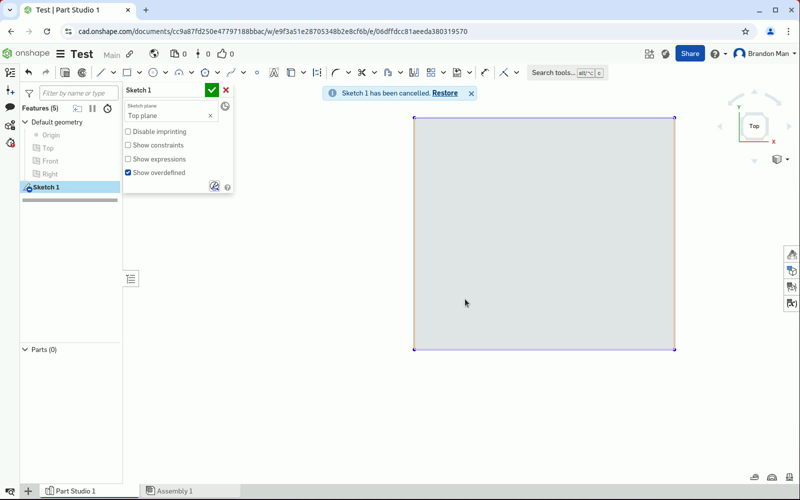
scroll(-6)
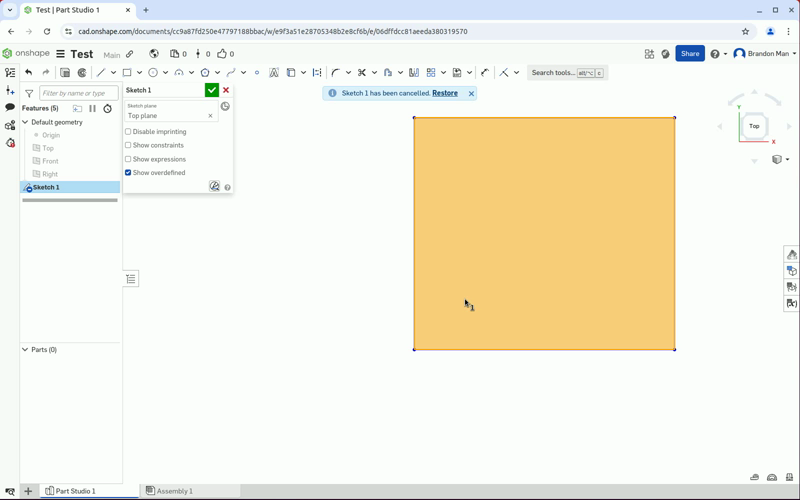
scroll(-6)
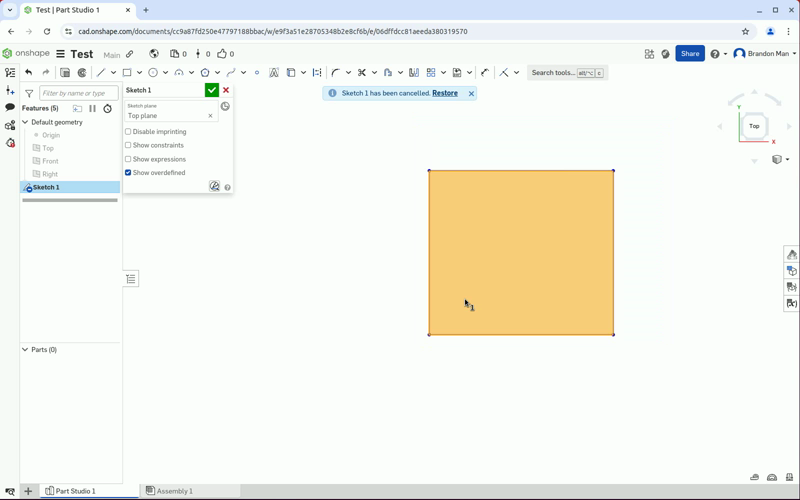
scroll(-6)
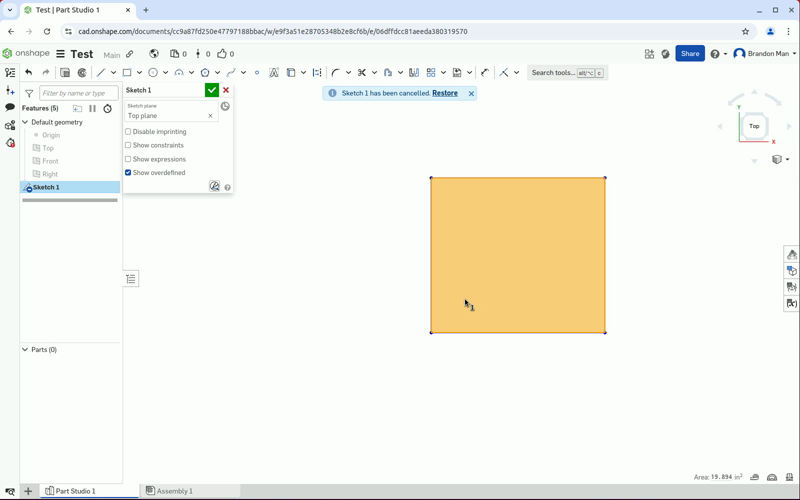
scroll(-6)
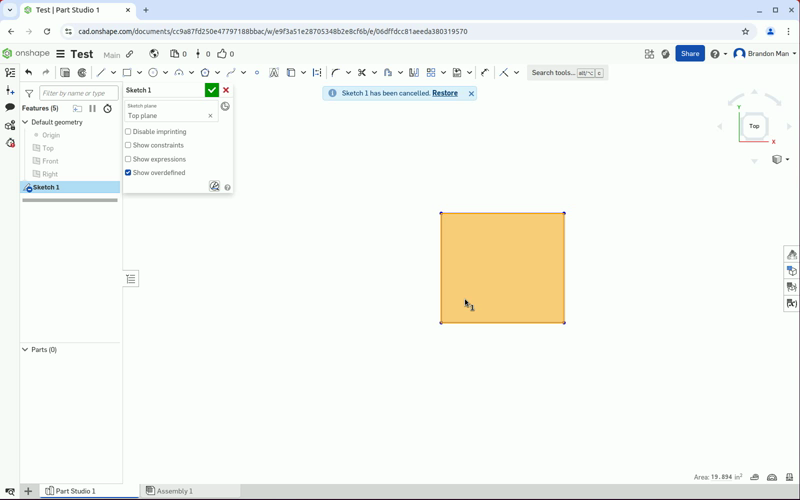
scroll(-6)
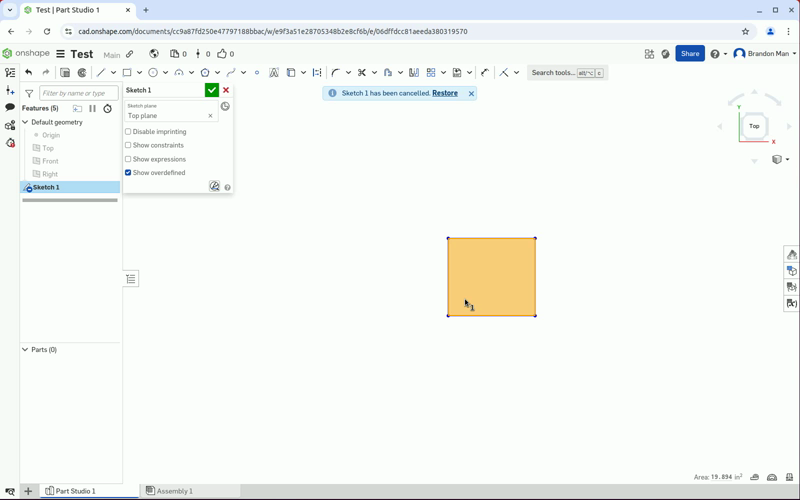
scroll(-6)
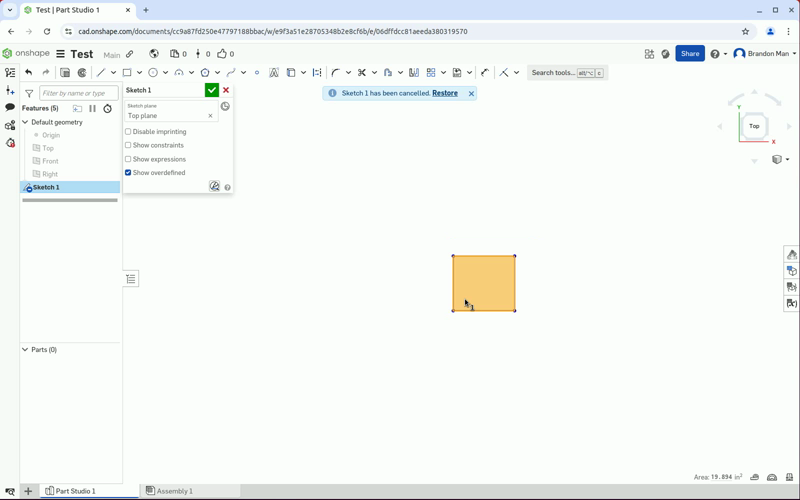
scroll(-6)
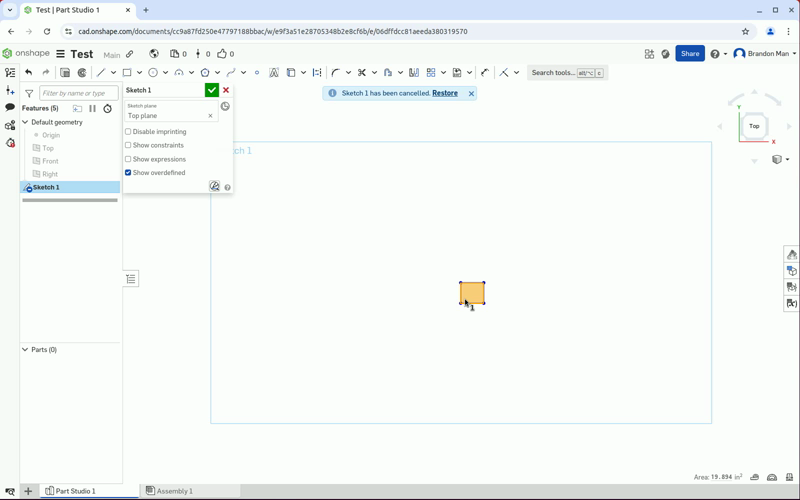
mouse_move(73, 352)
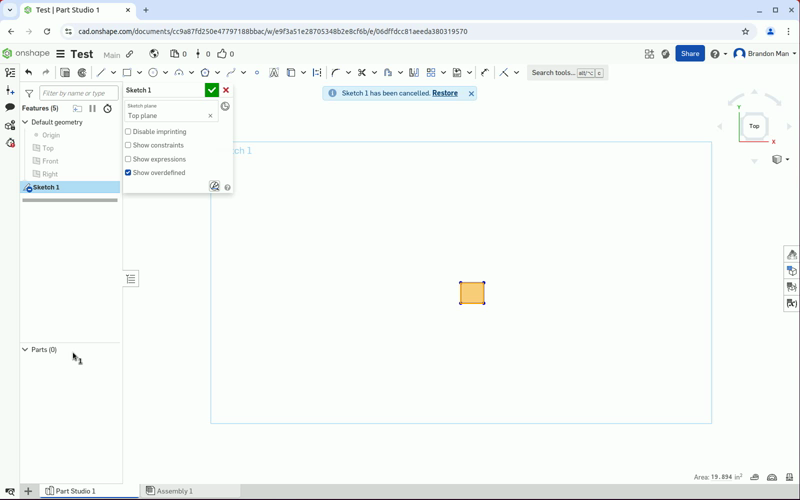
key(shift+y)
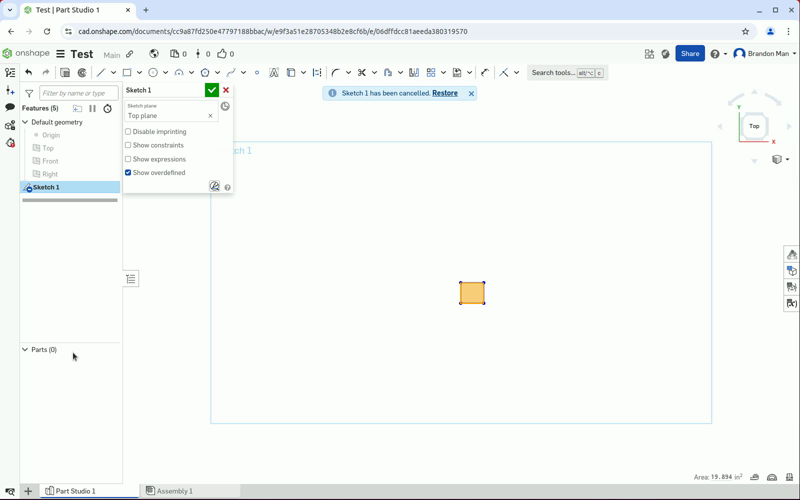
key(shift+e)
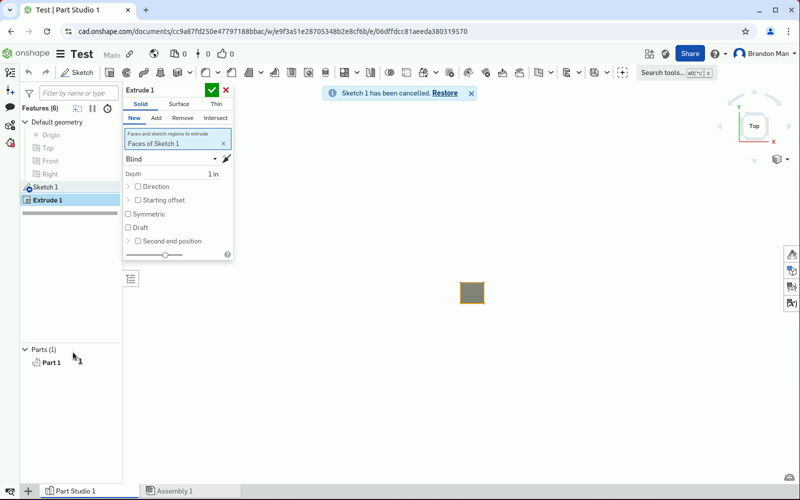
mouse_move(143, 106)
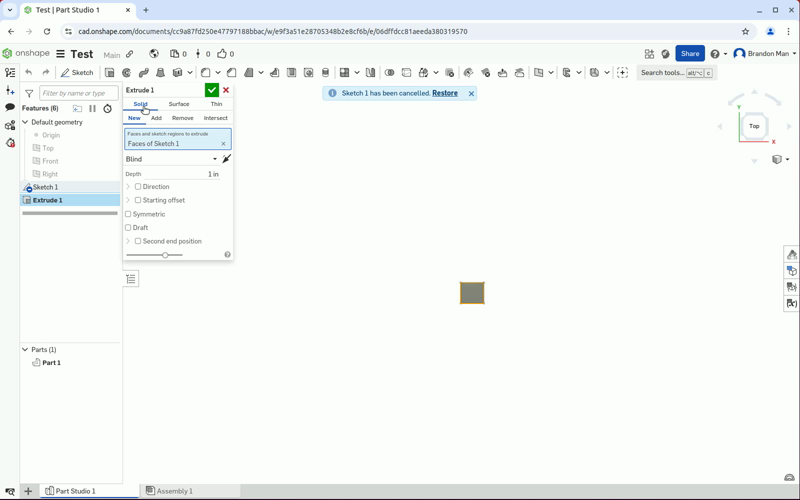
click(143, 106)
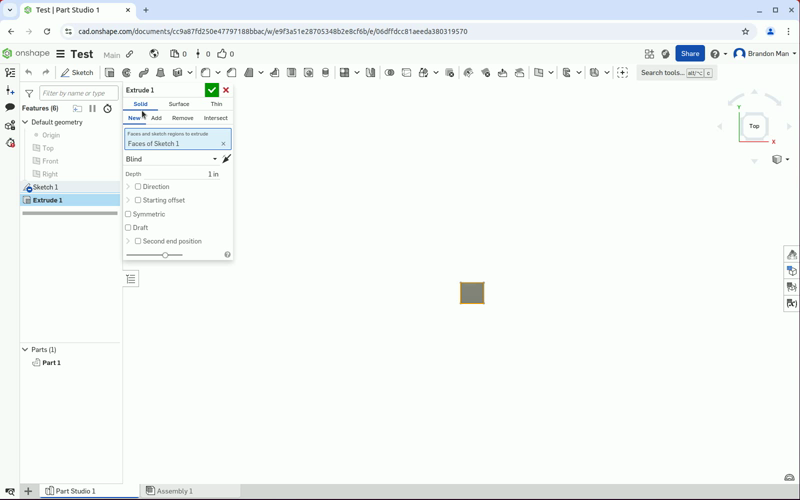
mouse_move(137, 120)
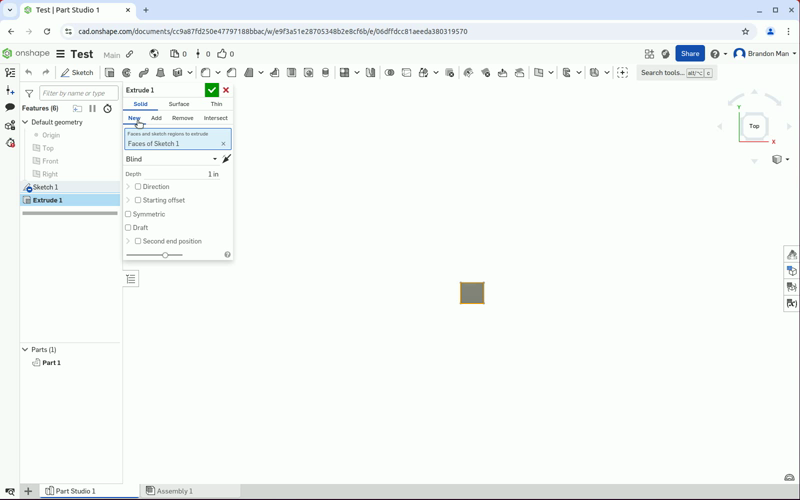
click(137, 120)
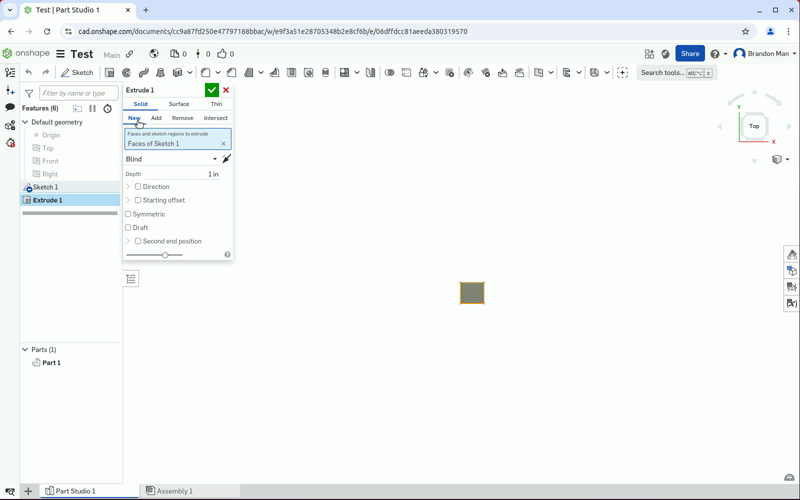
key(tab, 4)
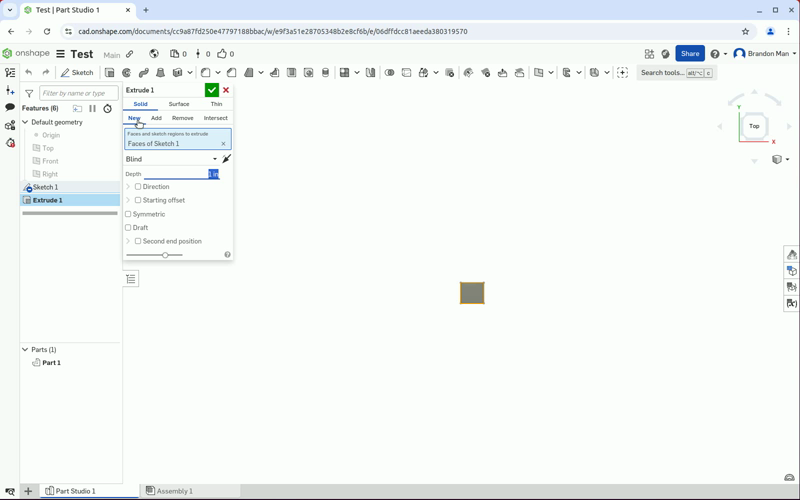
text(4.814)
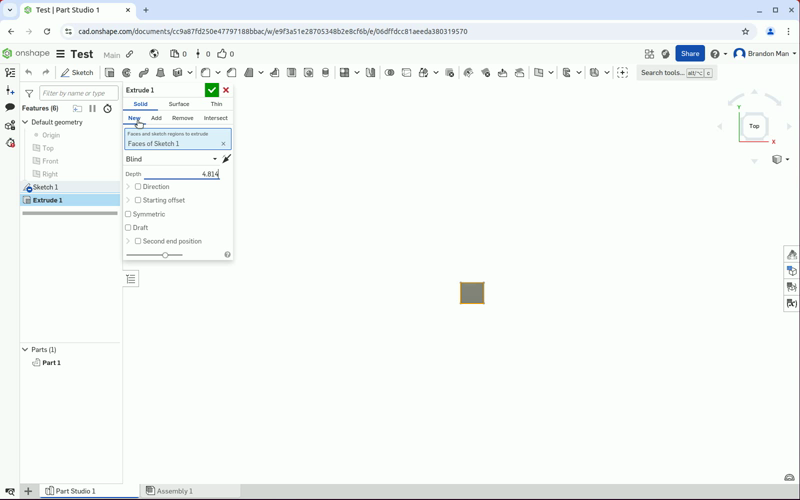
key(enter)
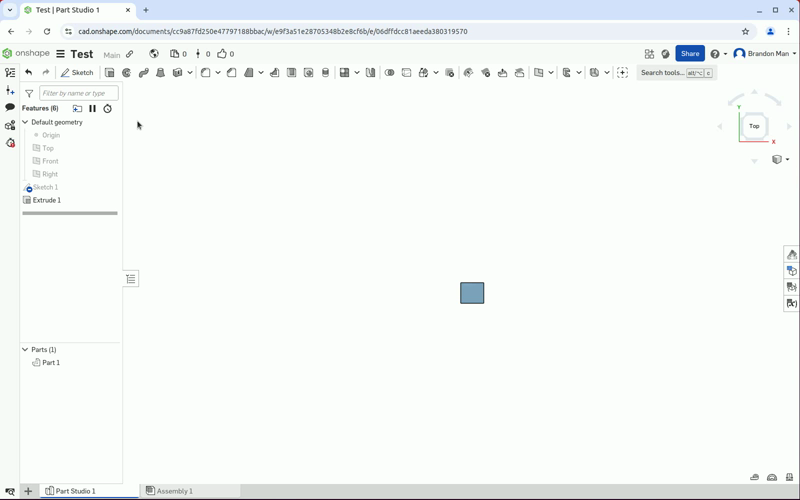
key(shift+h)
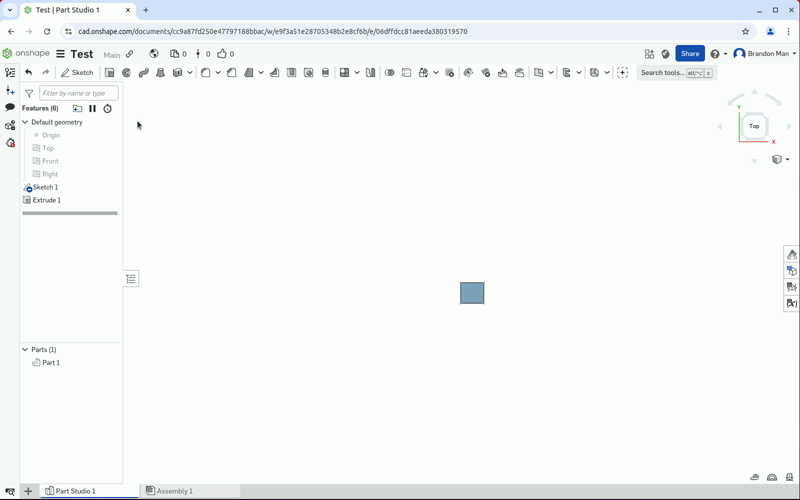
key(shift+h)
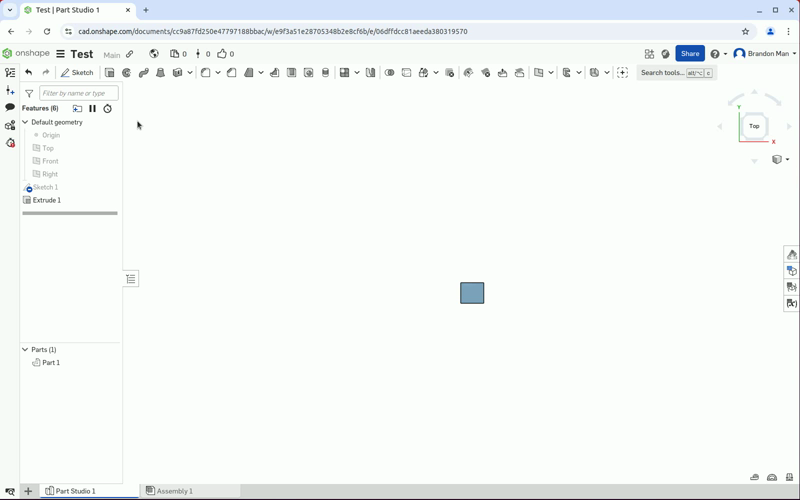
mouse_move(73, 189)
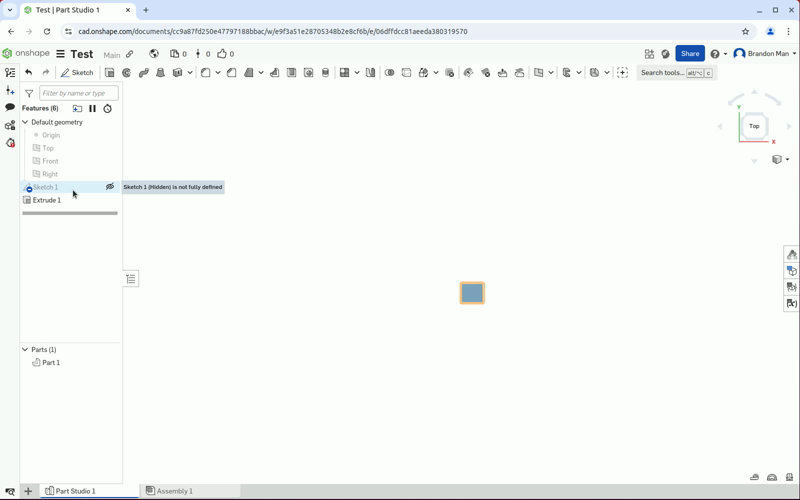
click(73, 189)
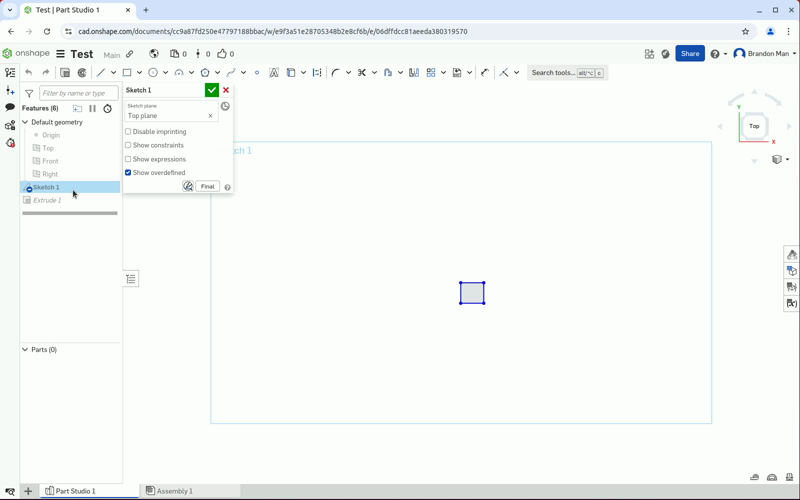
mouse_move(229, 92)
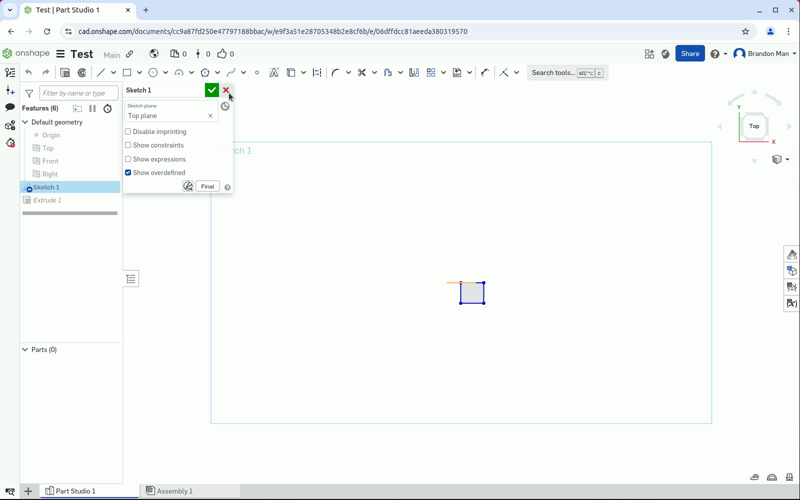
click(229, 92)
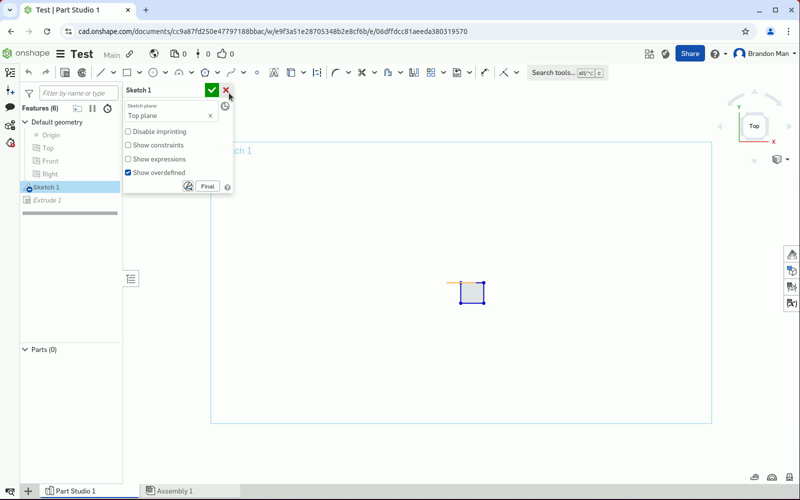
key(shift+s)
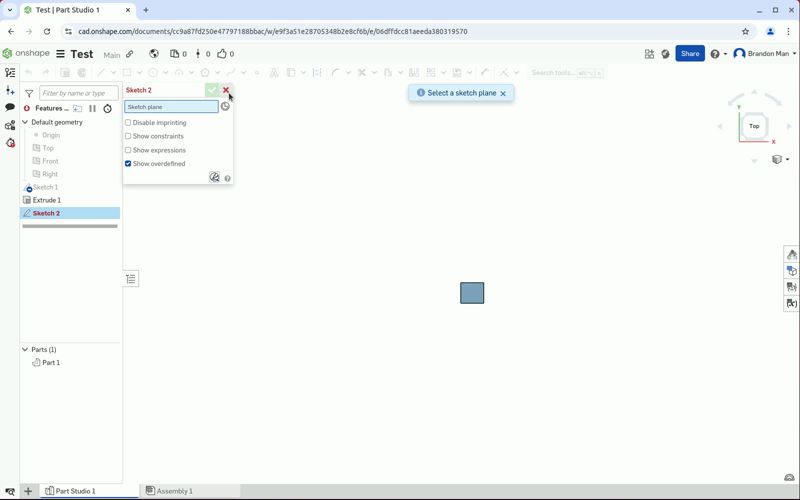
mouse_move(73, 150)
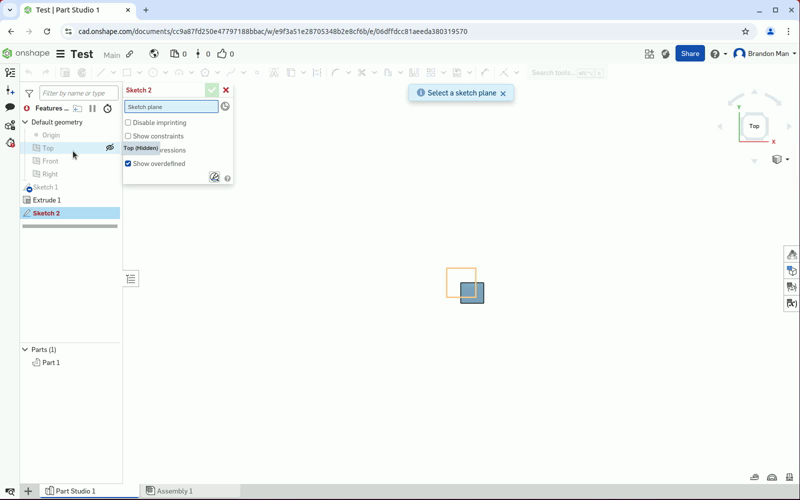
click(73, 150)
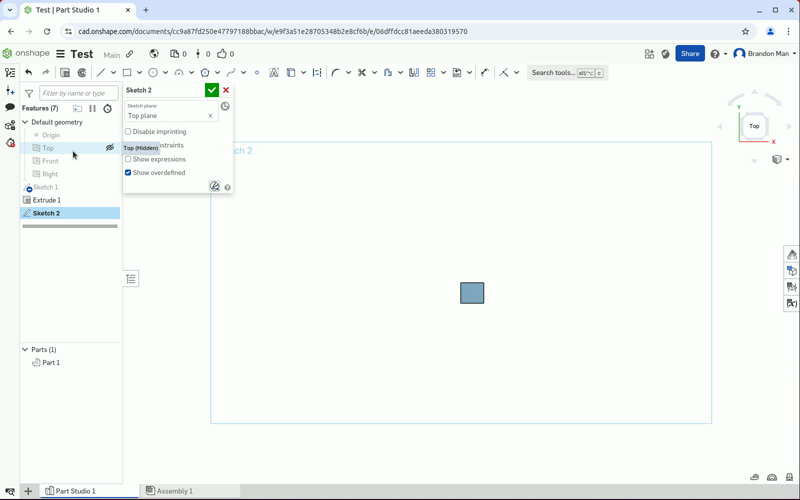
mouse_move(73, 352)
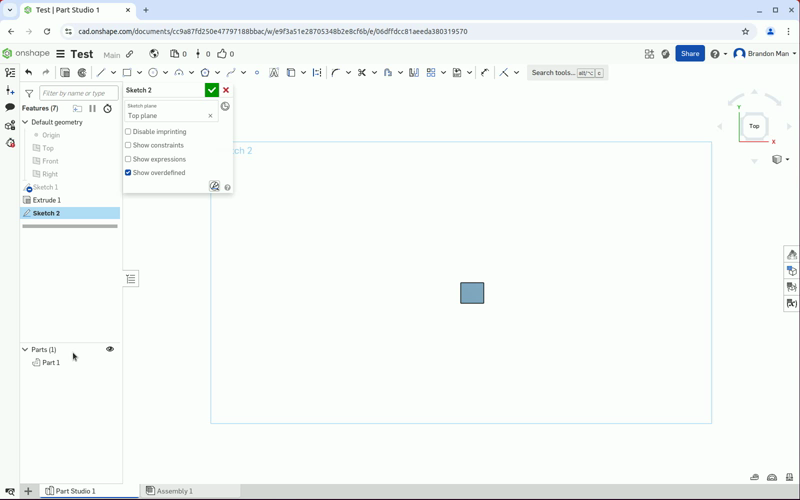
key(y)
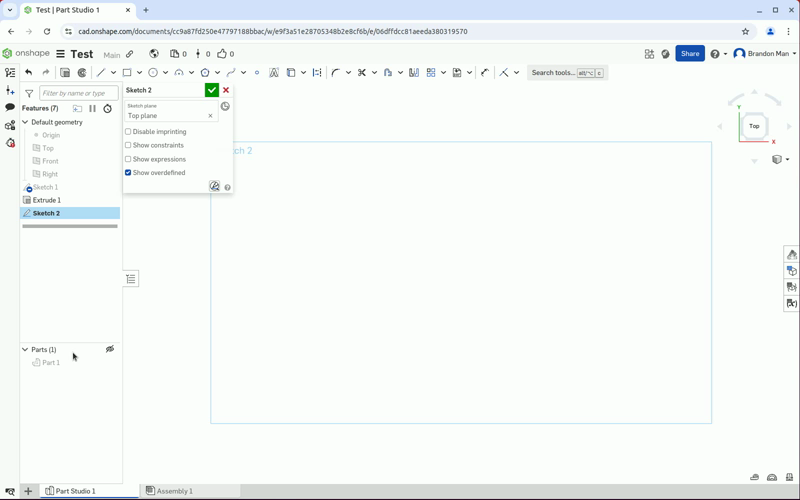
key(l)
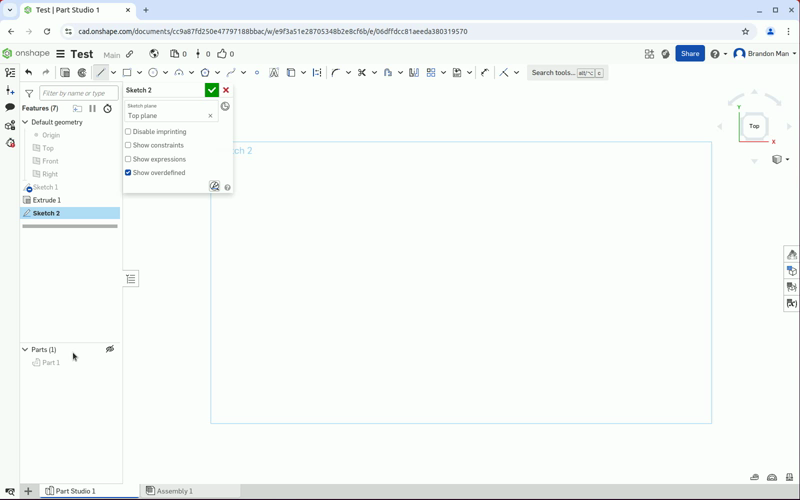
key_down(shift)
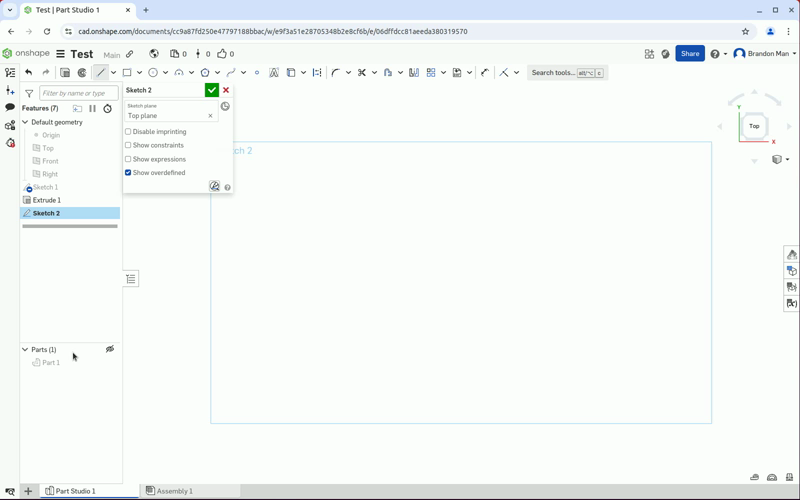
mouse_move(528, 303)
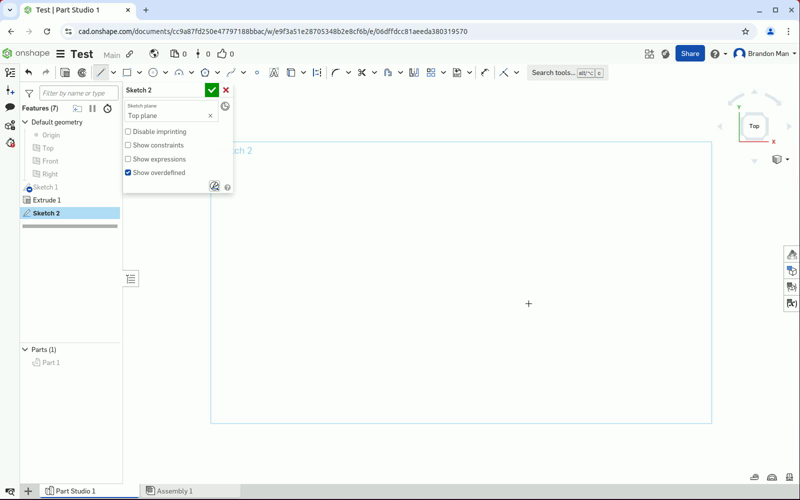
click(528, 303)
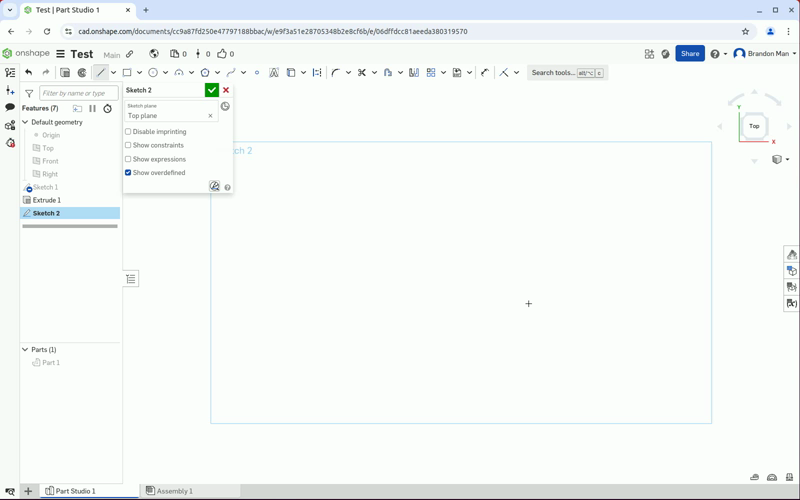
key_up(shift)
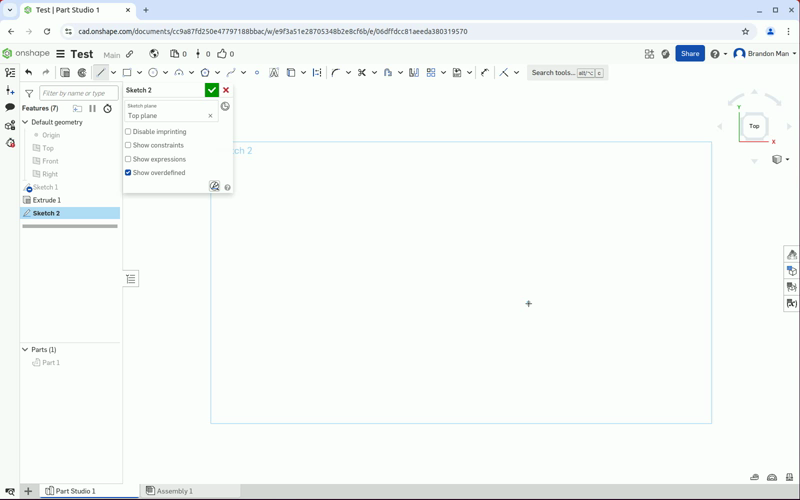
key_down(shift)
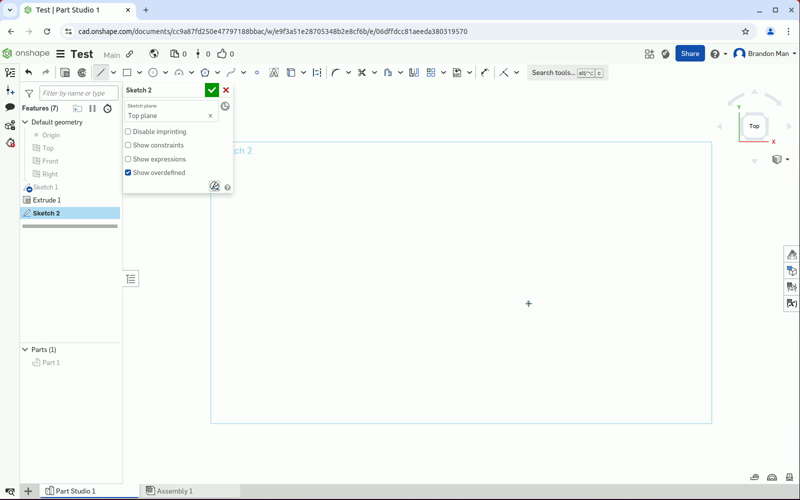
mouse_move(558, 303)
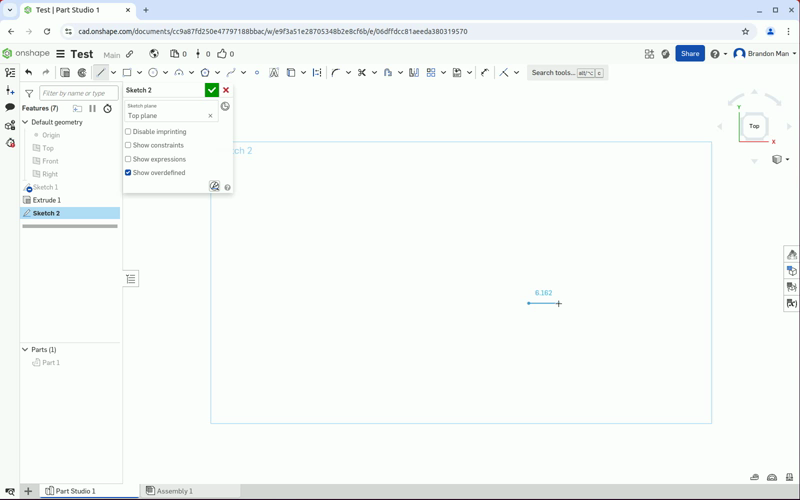
mouse_move(554, 303)
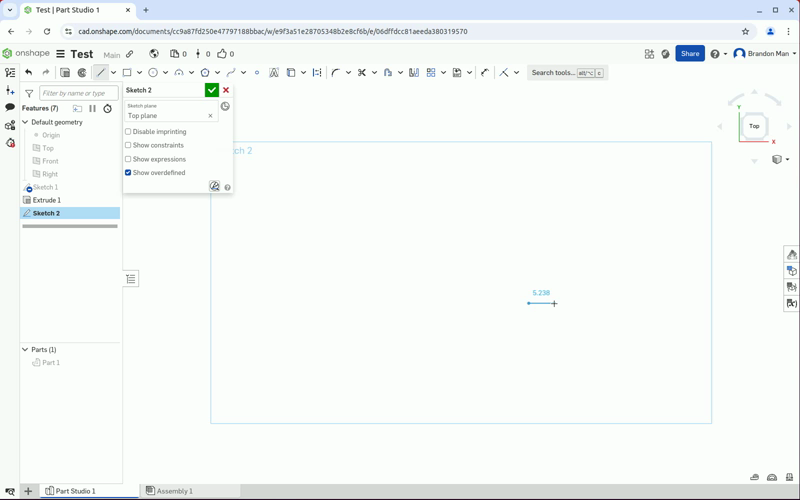
click(554, 303)
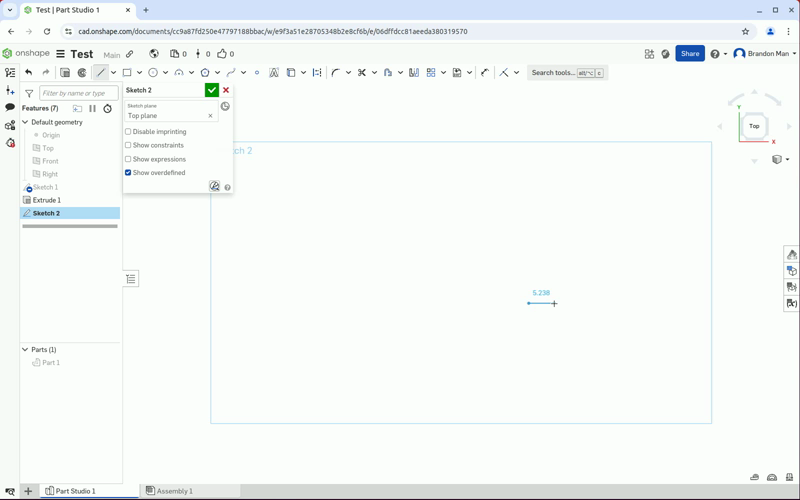
key_up(shift)
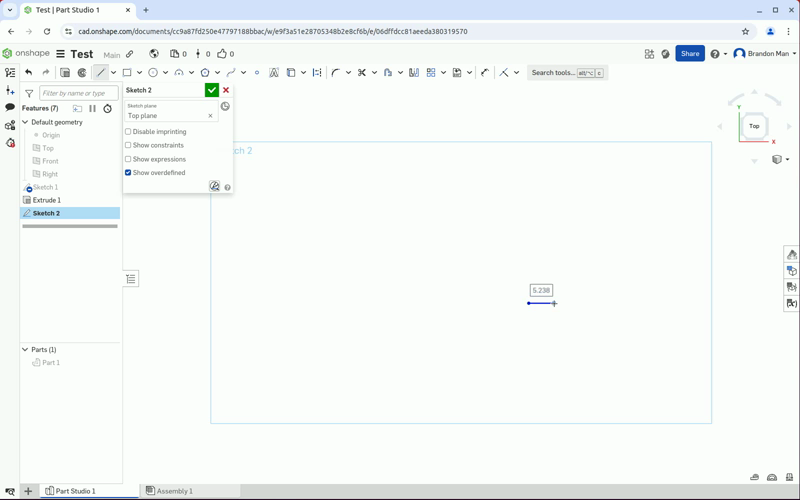
key_down(shift)
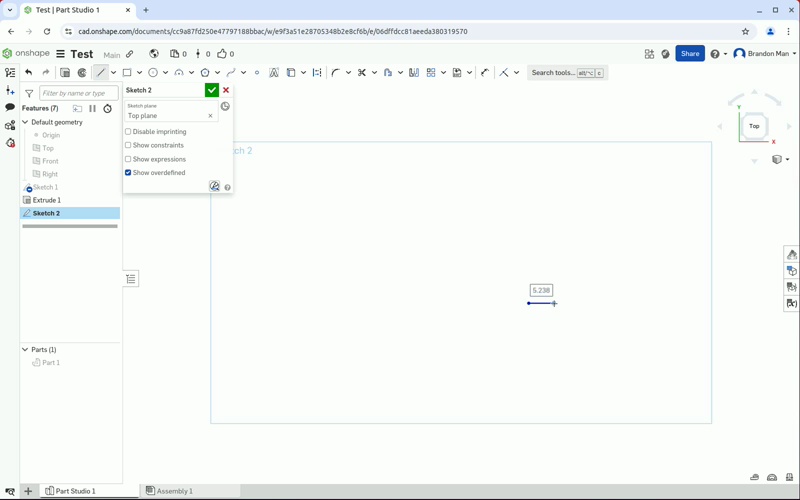
mouse_move(584, 303)
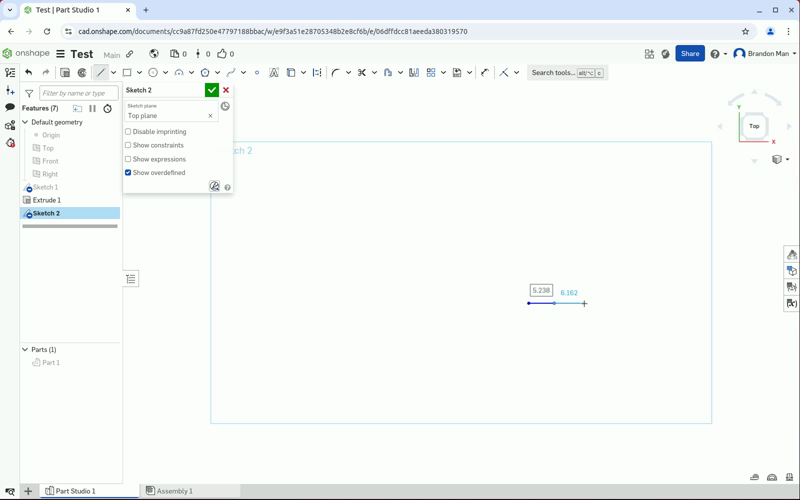
mouse_move(554, 282)
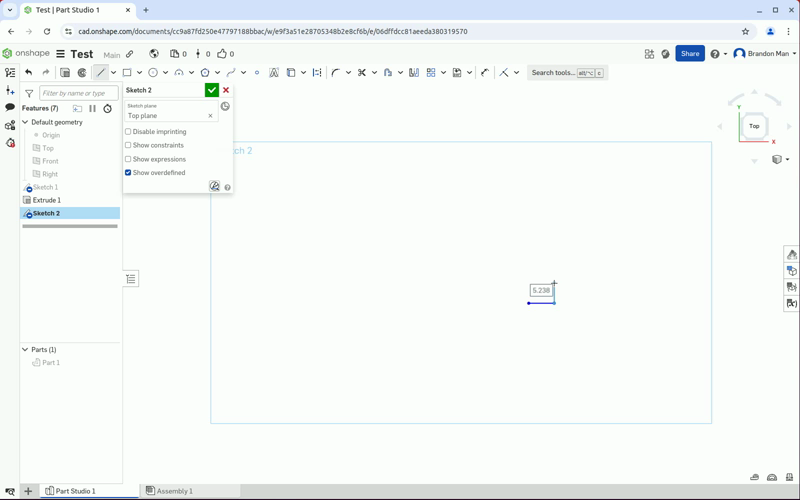
click(554, 282)
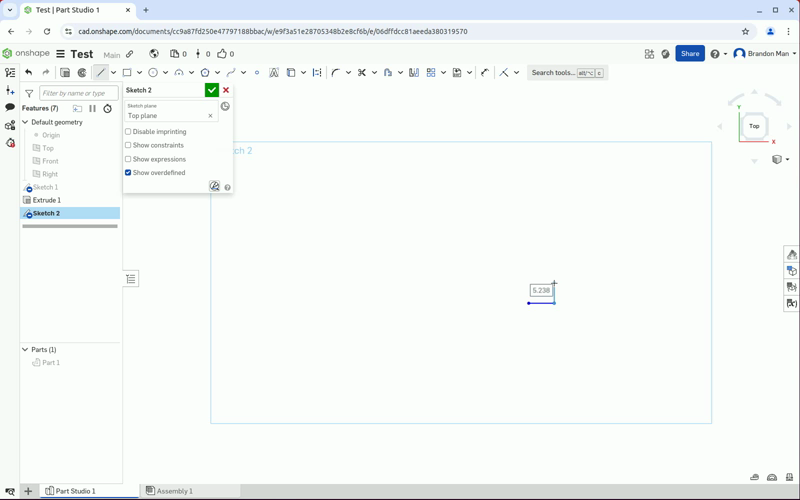
key_up(shift)
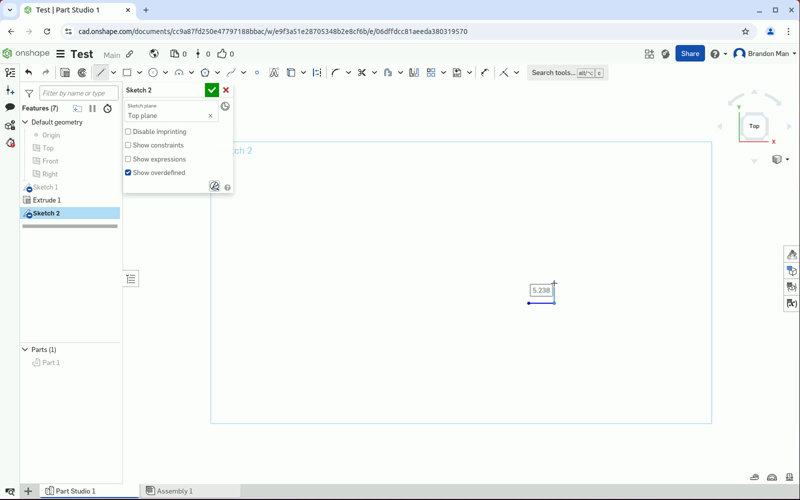
key_down(shift)
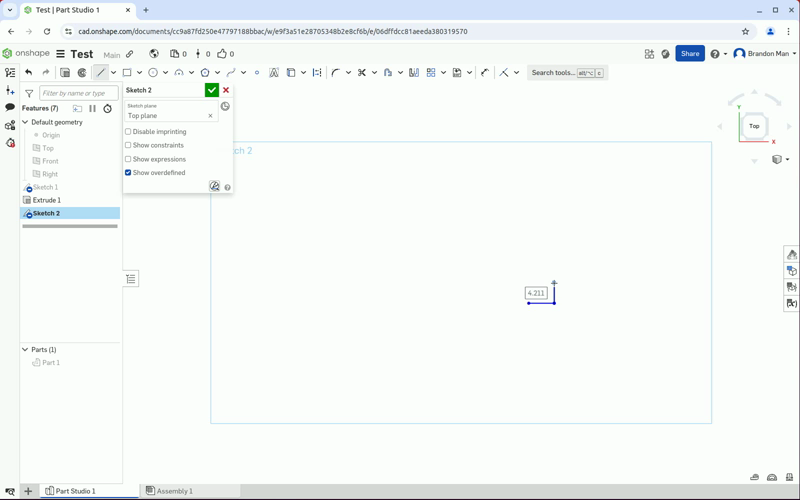
mouse_move(584, 282)
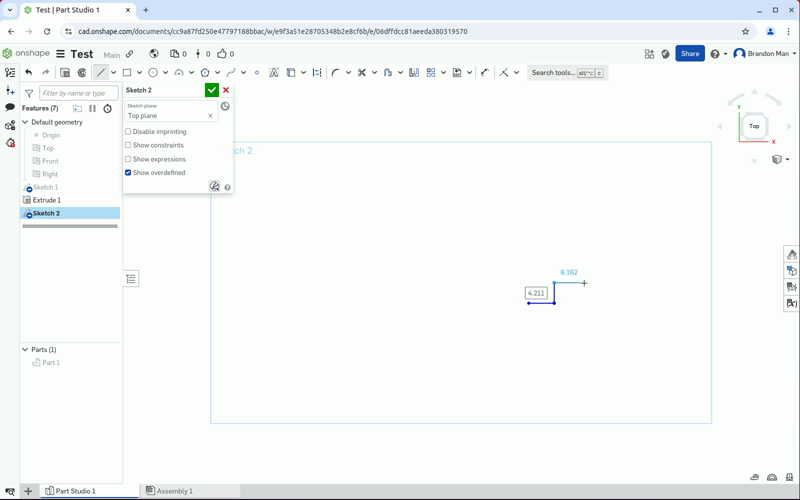
mouse_move(528, 282)
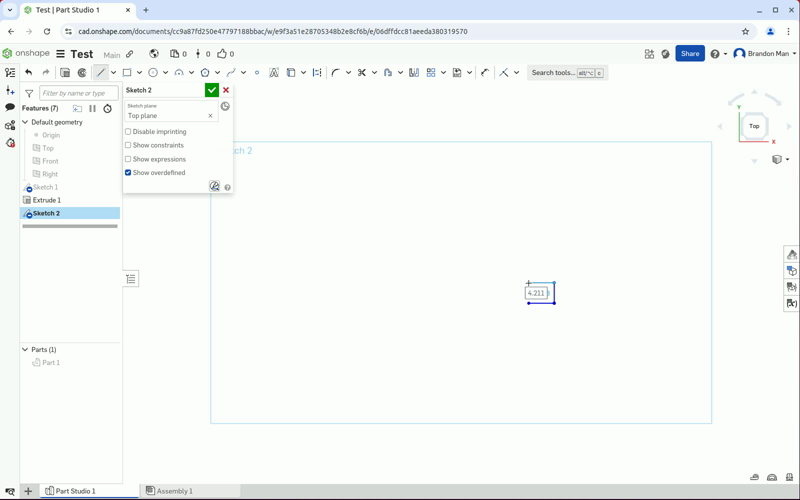
click(528, 282)
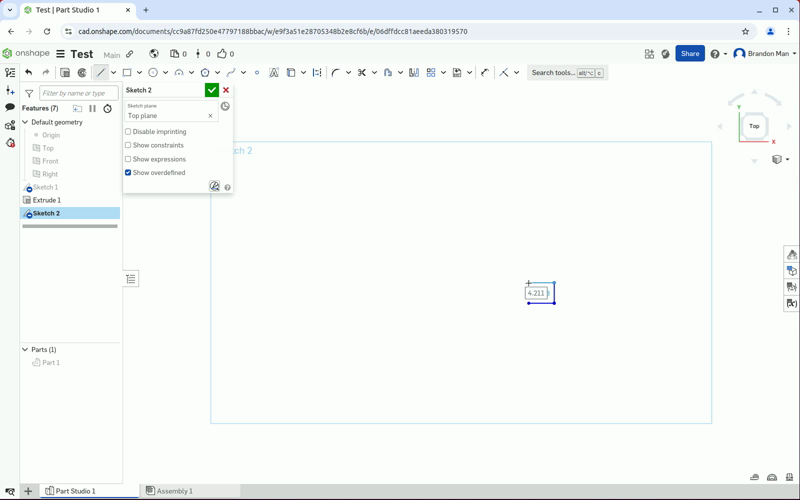
key_up(shift)
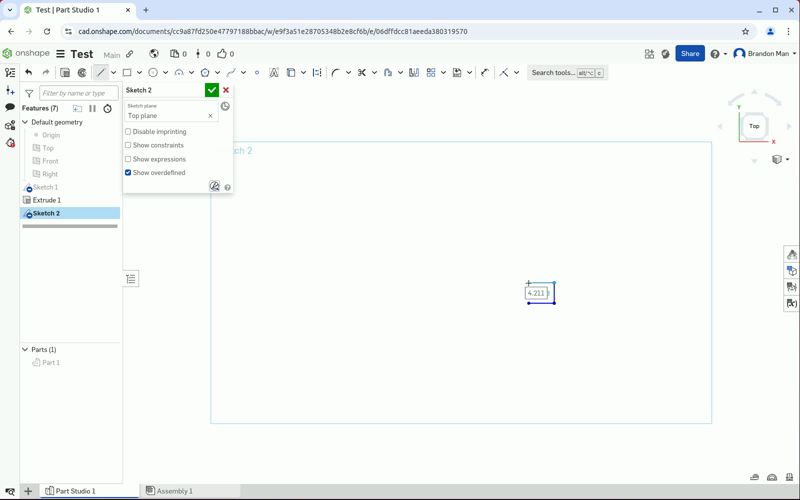
mouse_move(558, 282)
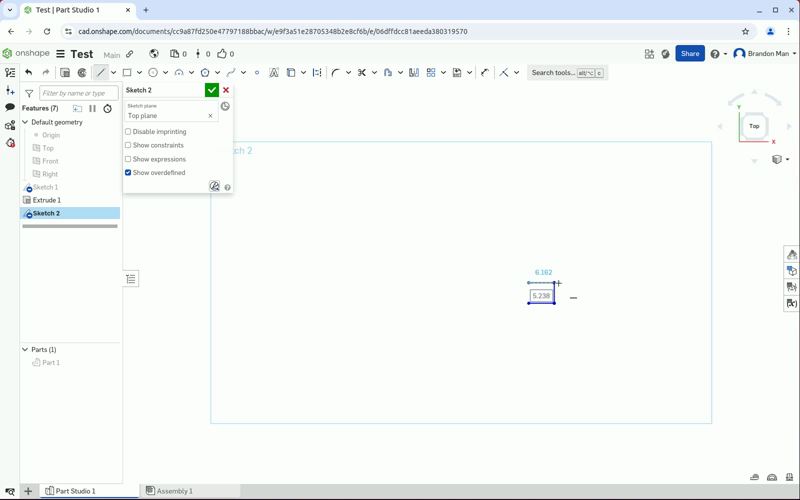
key_down(shift)
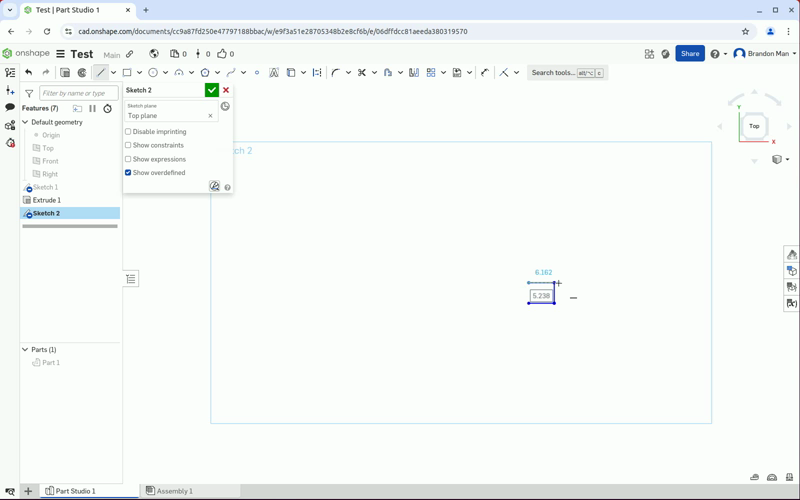
mouse_move(528, 303)
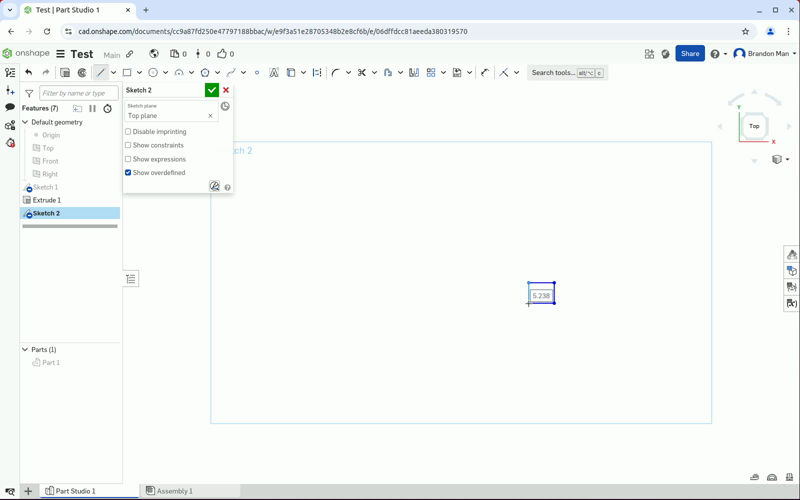
key_up(shift)
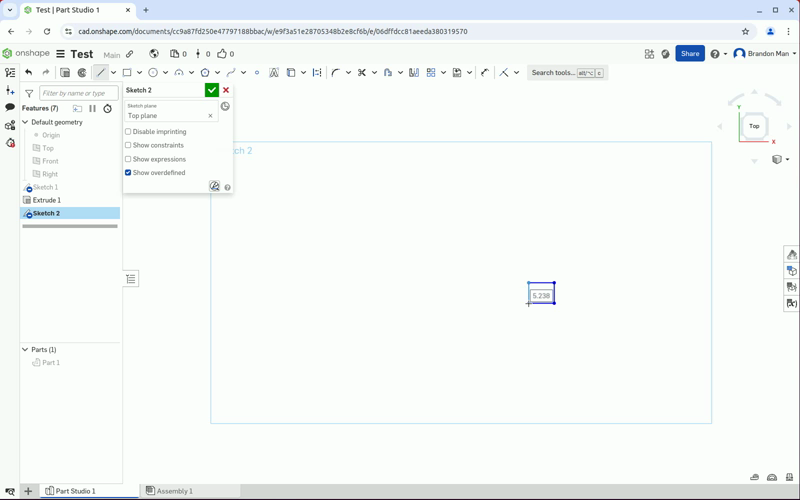
click(528, 303)
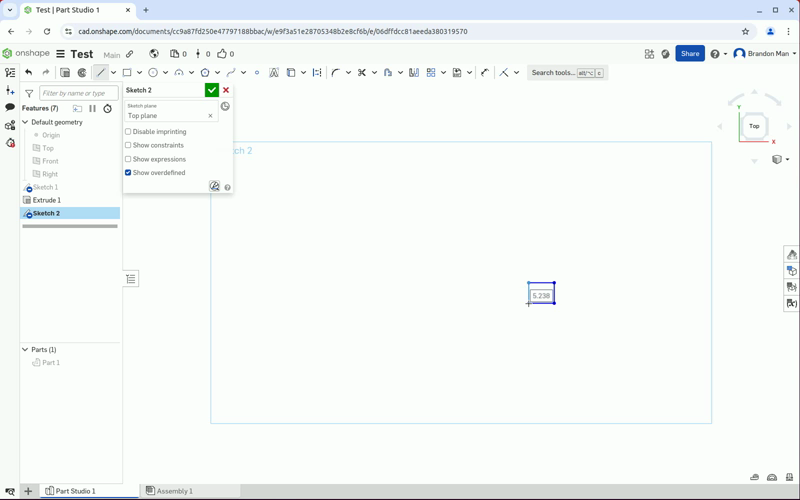
key(esc)
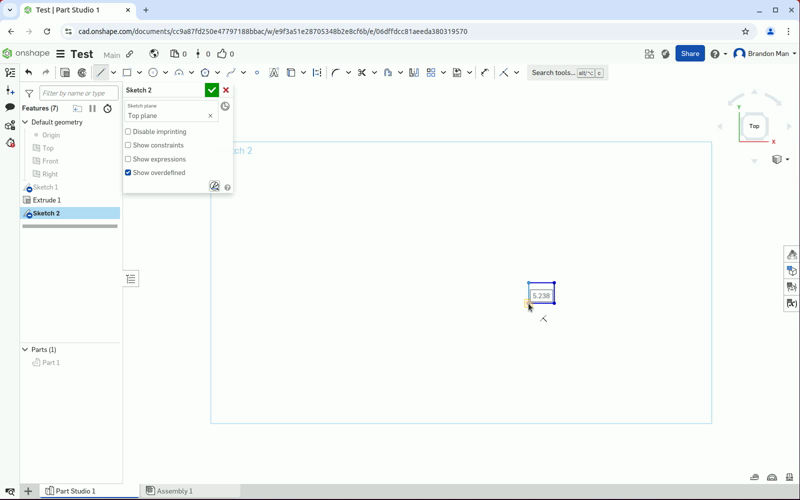
mouse_move(533, 300)
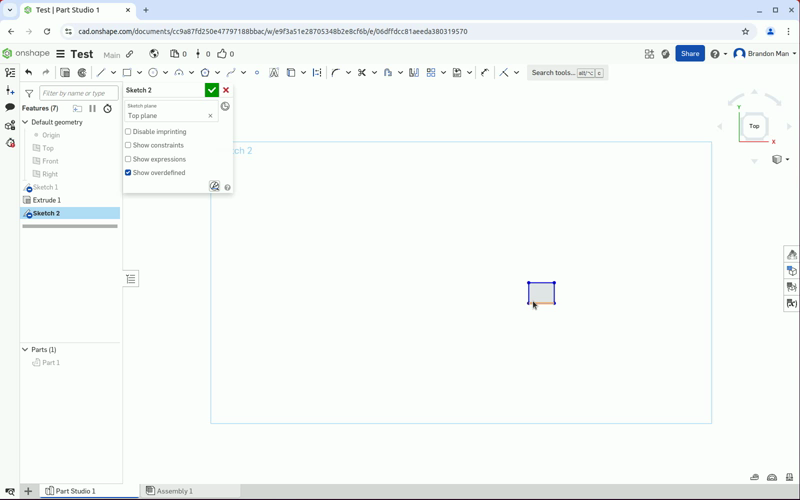
scroll(6)
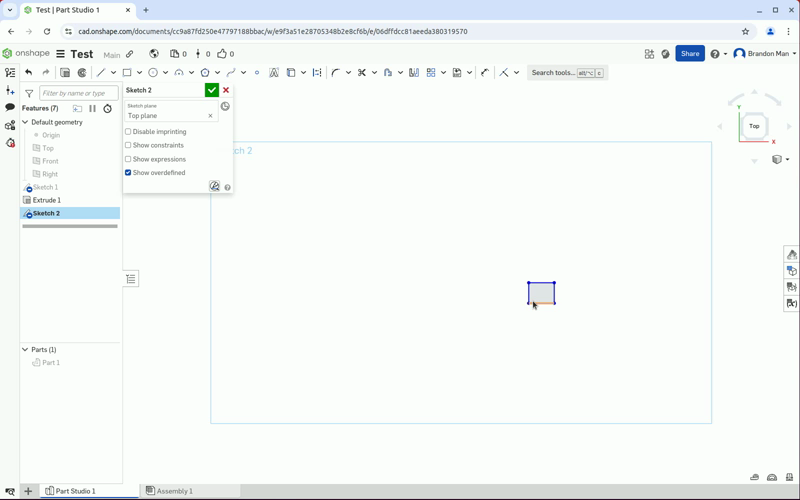
scroll(6)
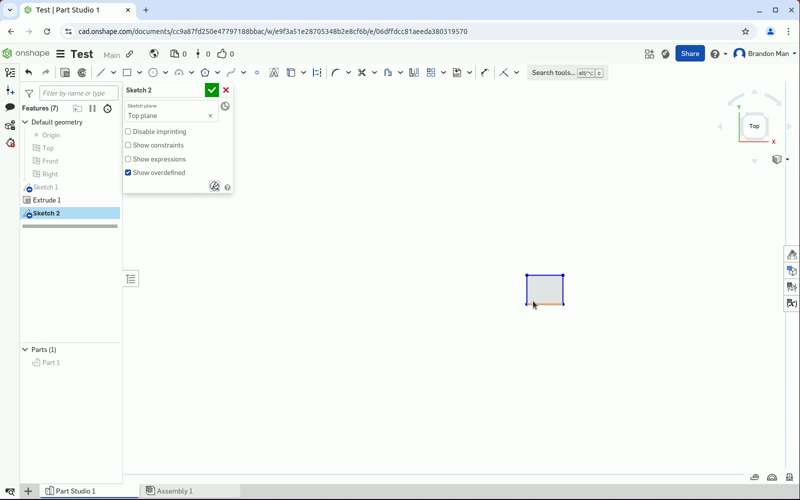
scroll(6)
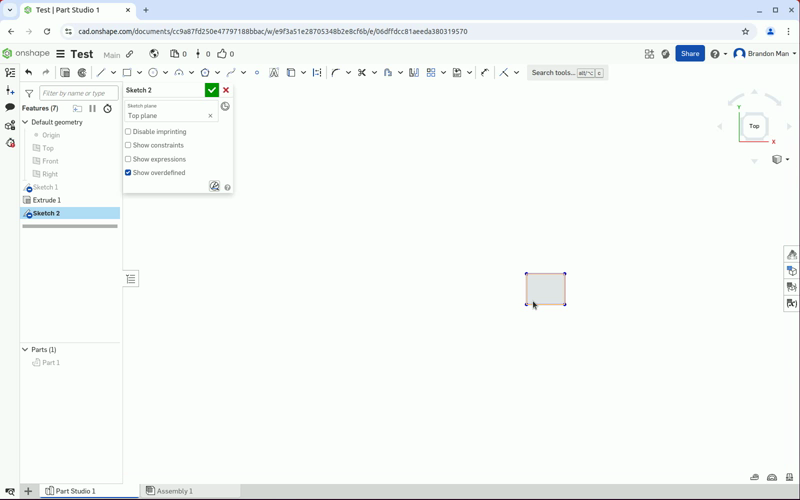
scroll(6)
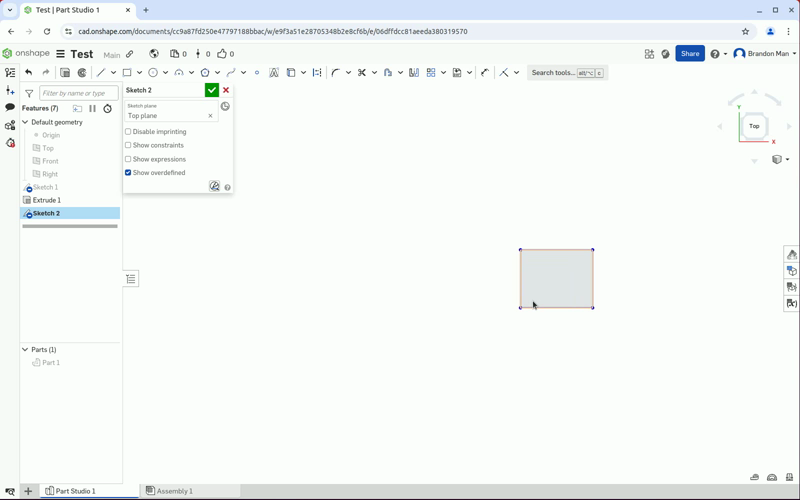
scroll(6)
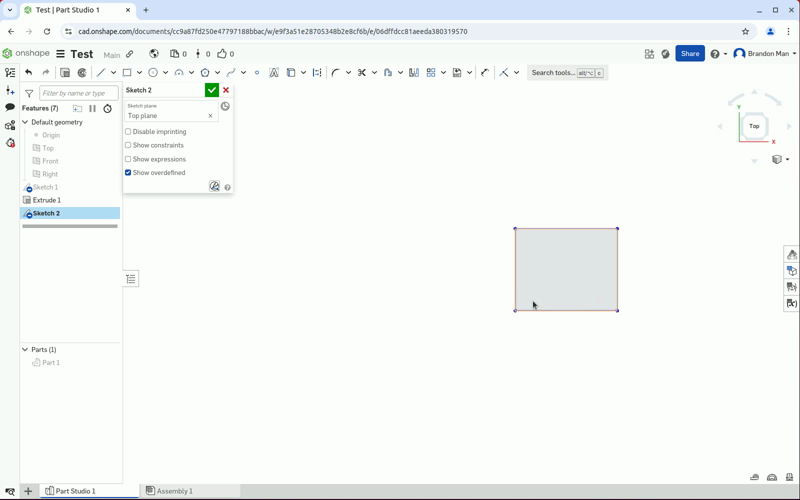
scroll(6)
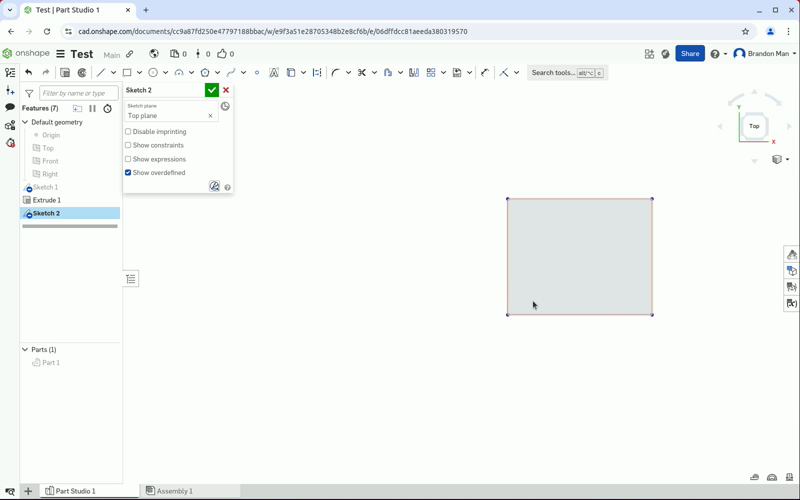
scroll(6)
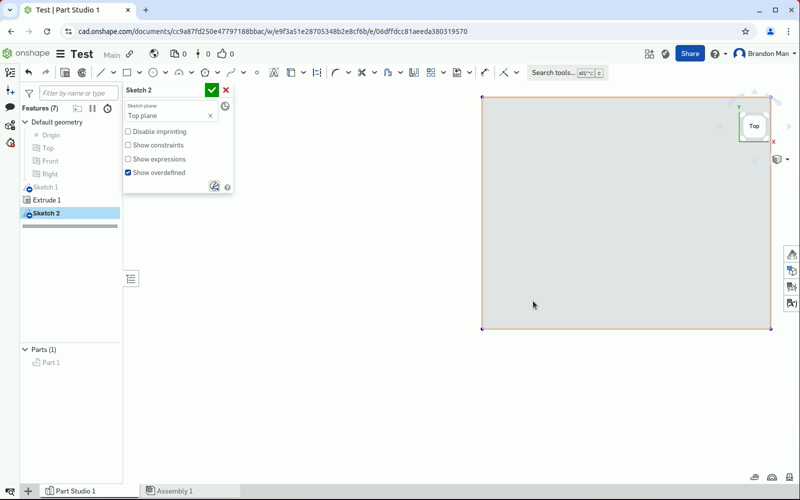
click(533, 300)
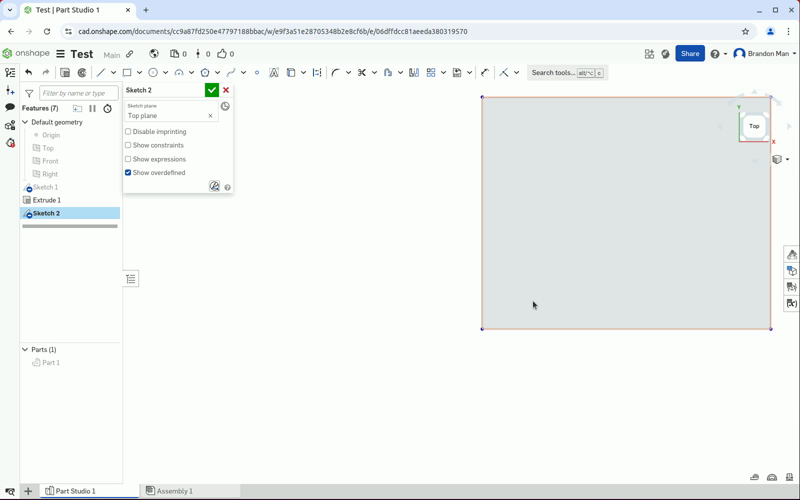
scroll(-6)
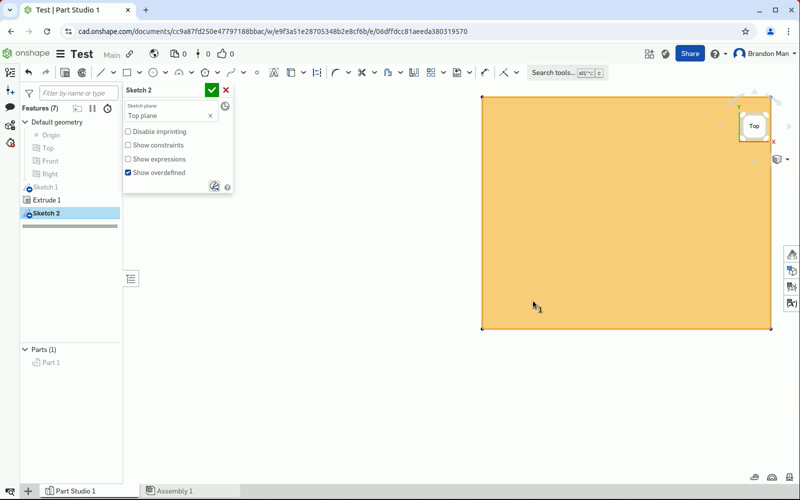
scroll(-6)
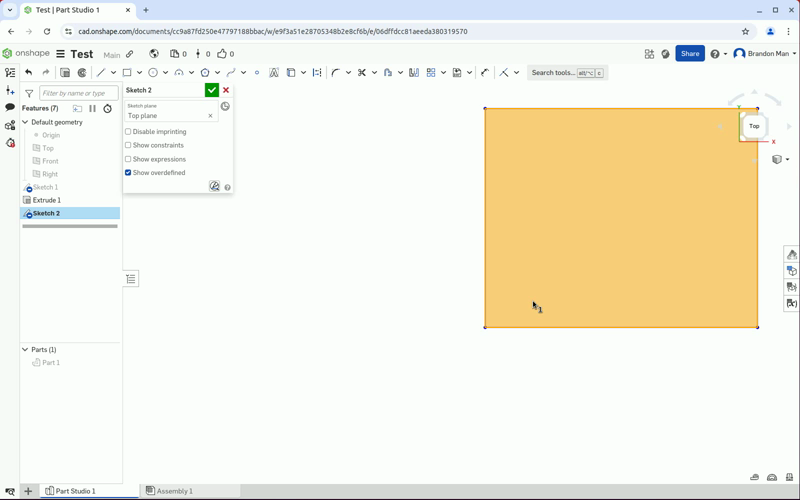
scroll(-6)
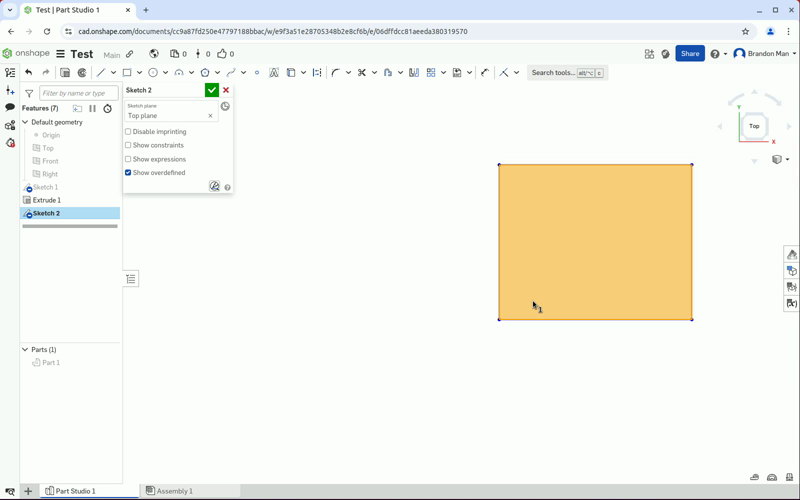
scroll(-6)
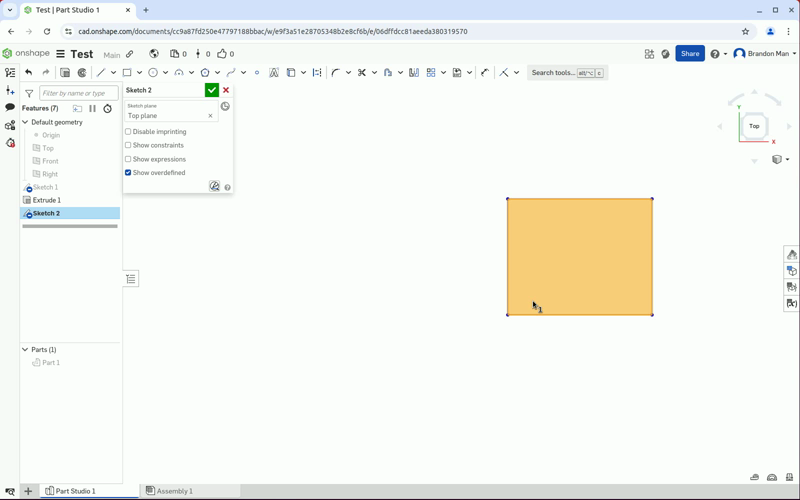
scroll(-6)
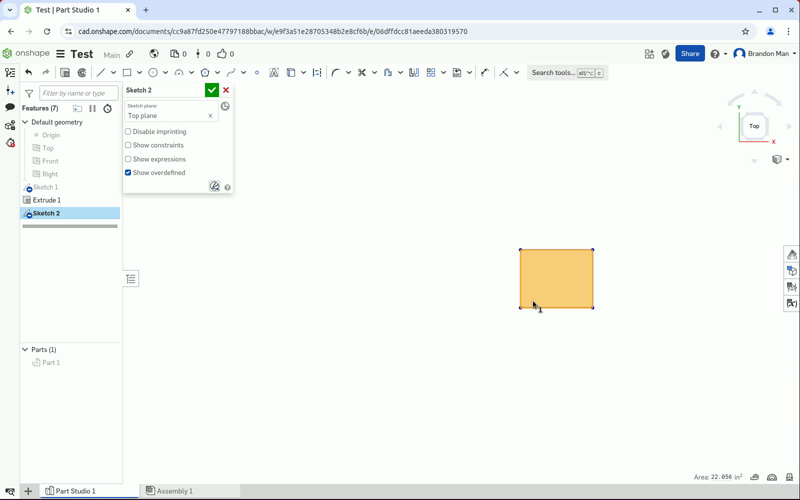
scroll(-6)
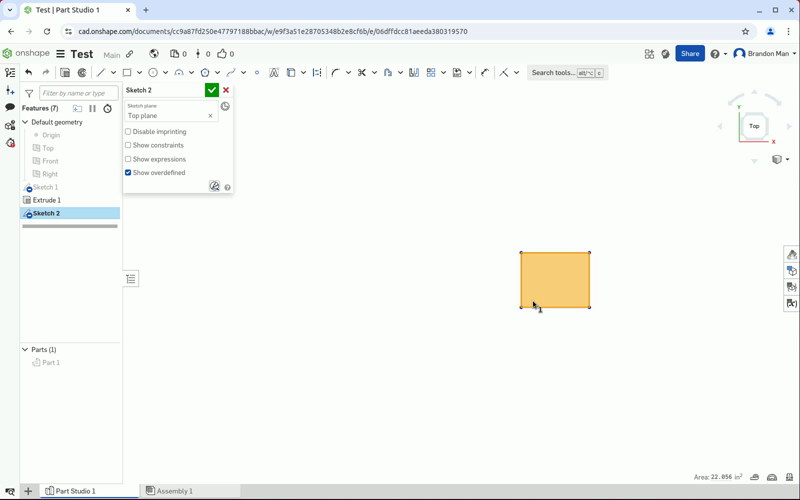
scroll(-6)
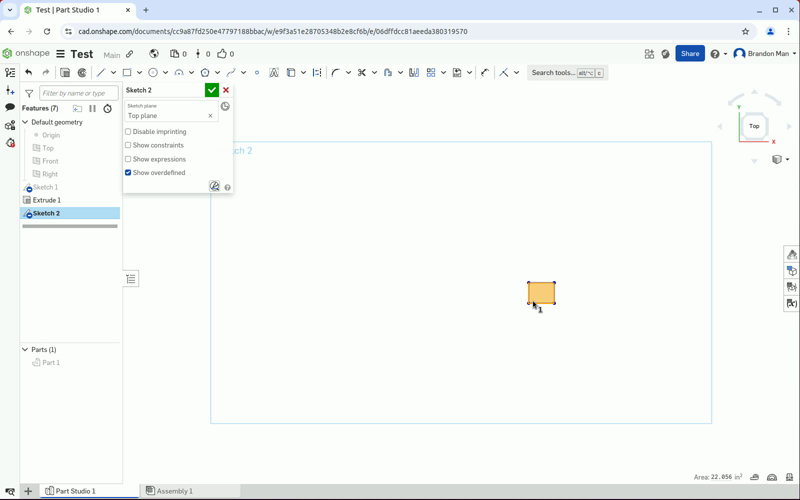
mouse_move(73, 352)
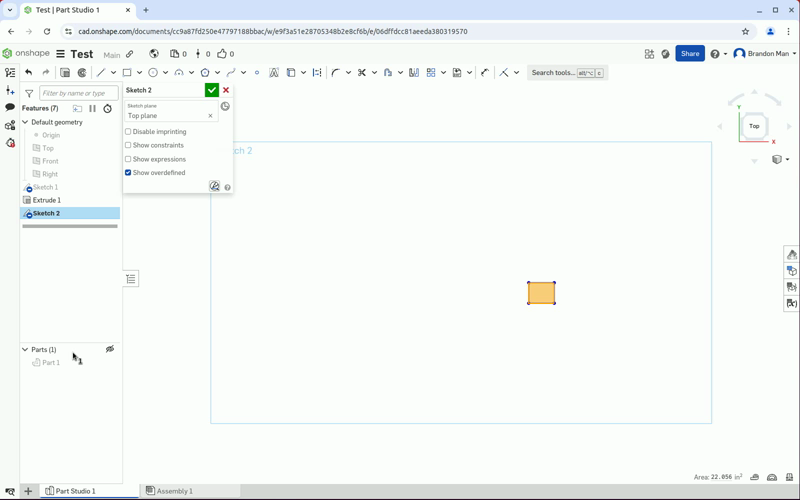
key(shift+y)
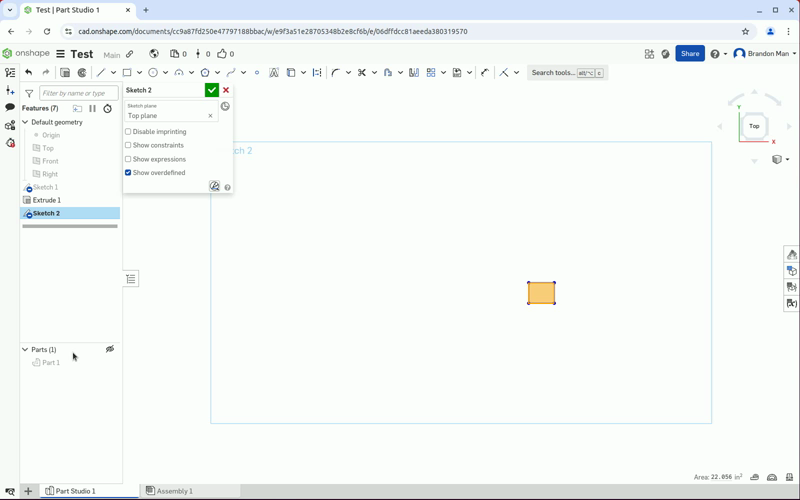
key(shift+e)
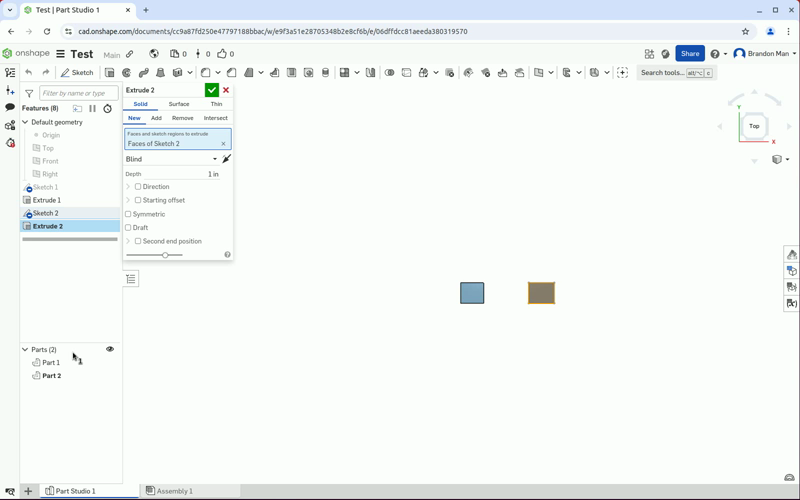
mouse_move(143, 106)
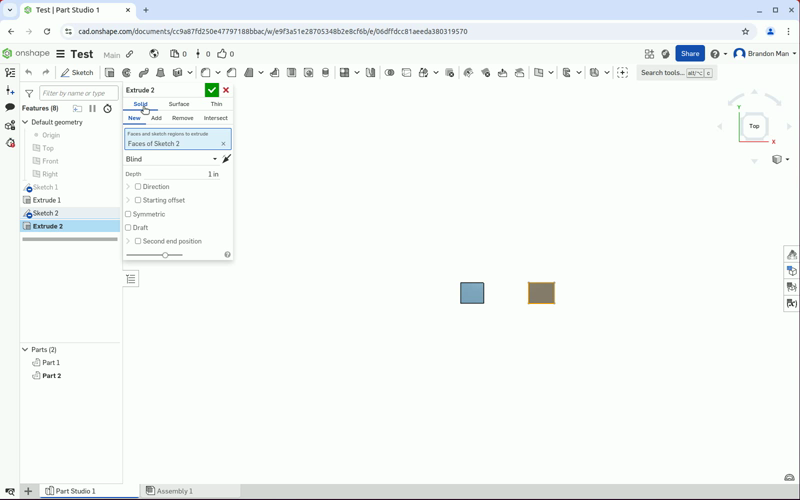
click(143, 106)
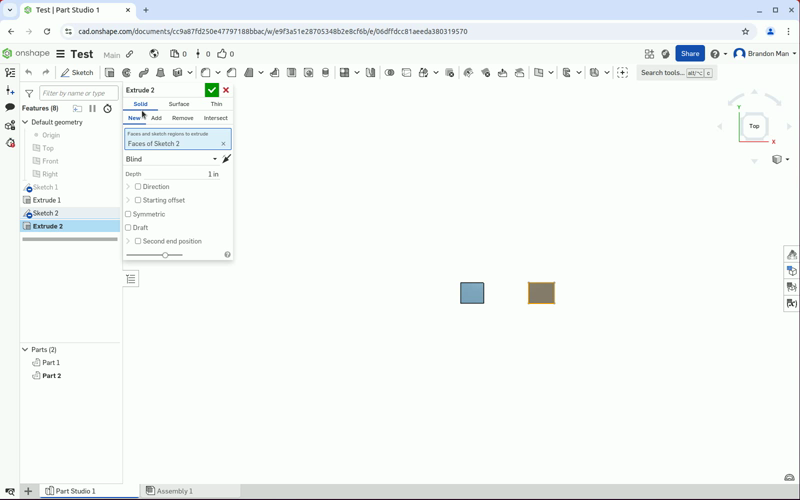
mouse_move(137, 120)
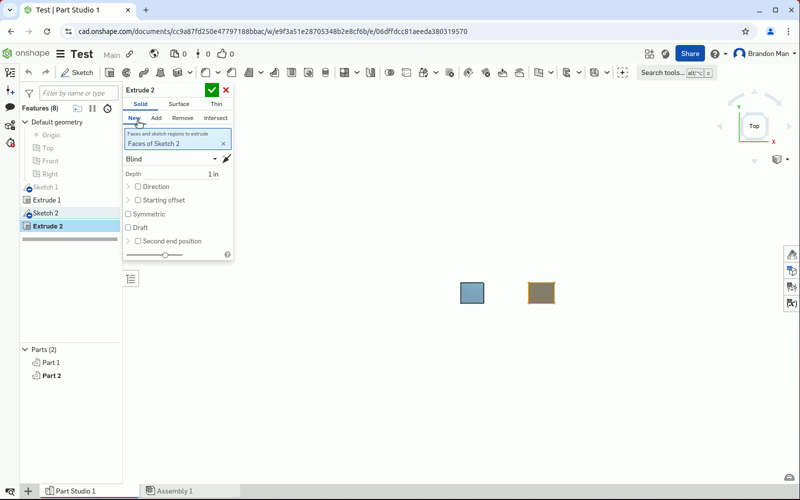
click(137, 120)
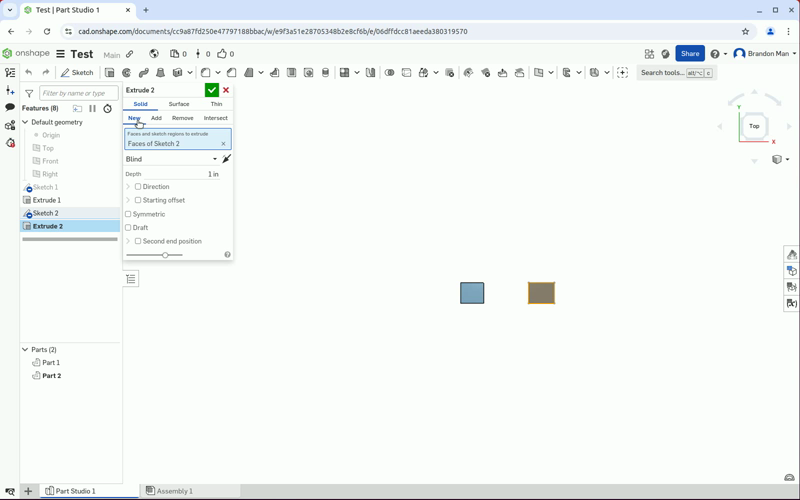
key(tab, 4)
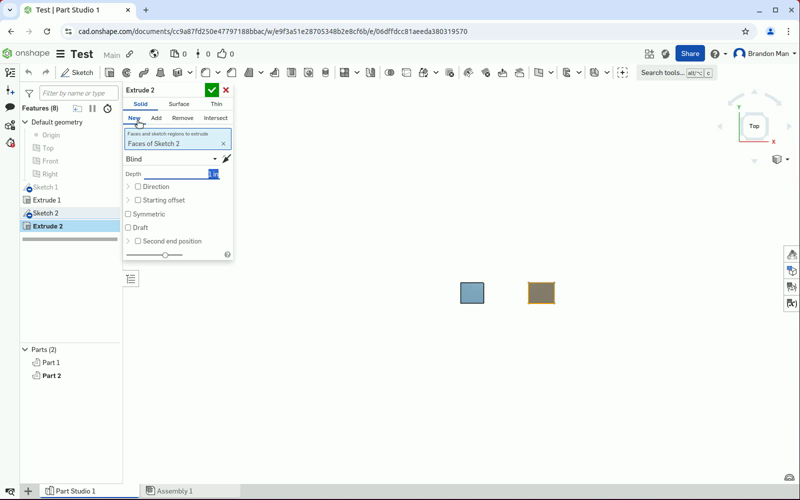
text(4.814)
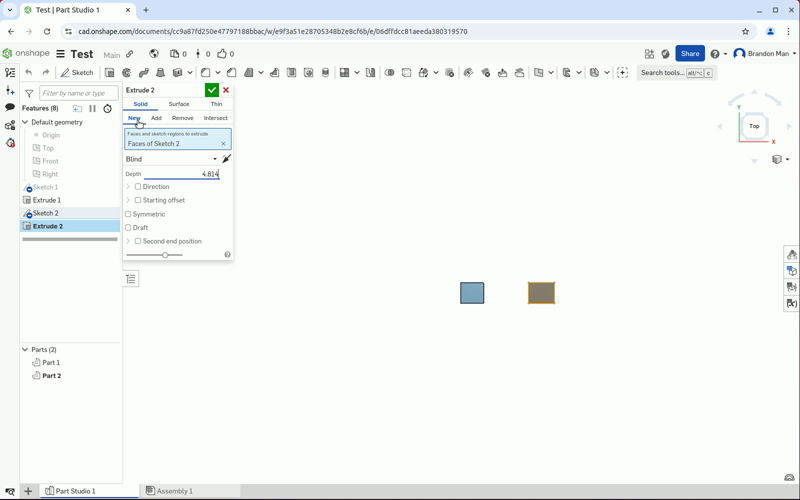
key(enter)
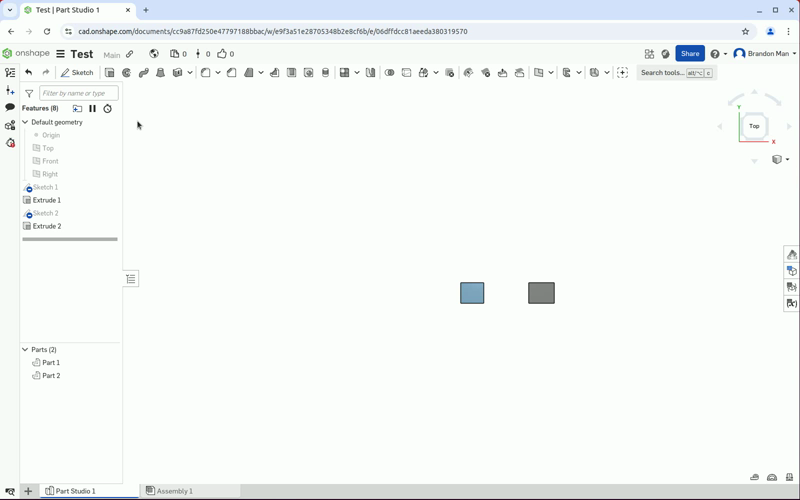
key(shift+h)
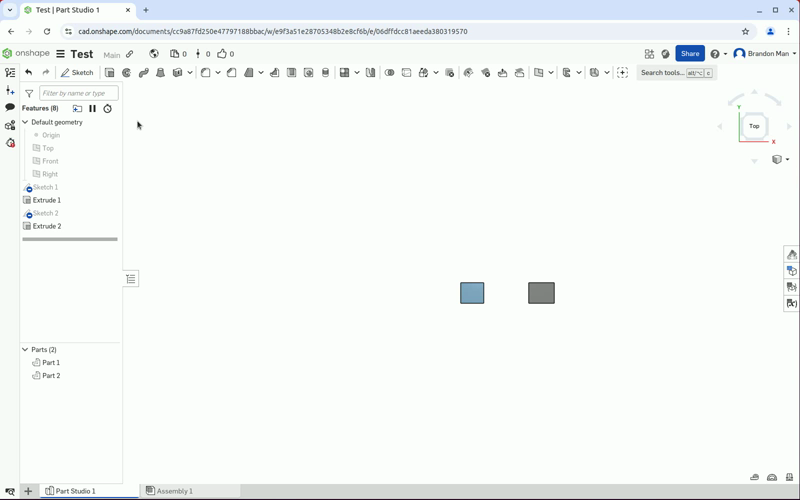
key(shift+h)
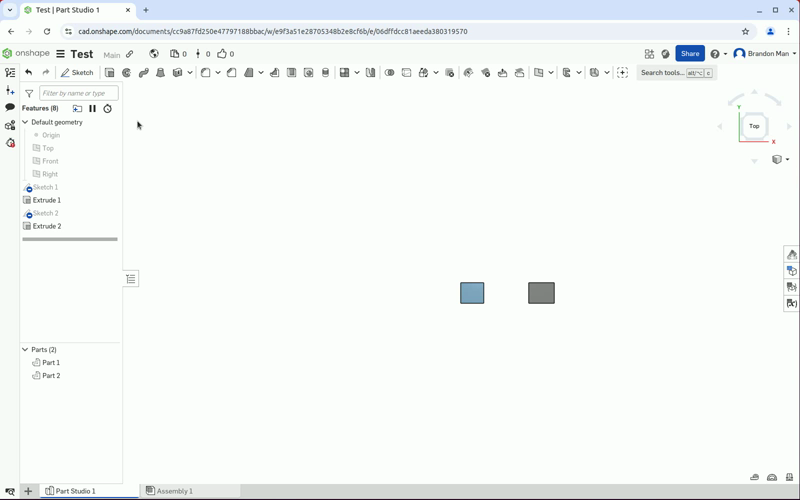
mouse_move(73, 189)
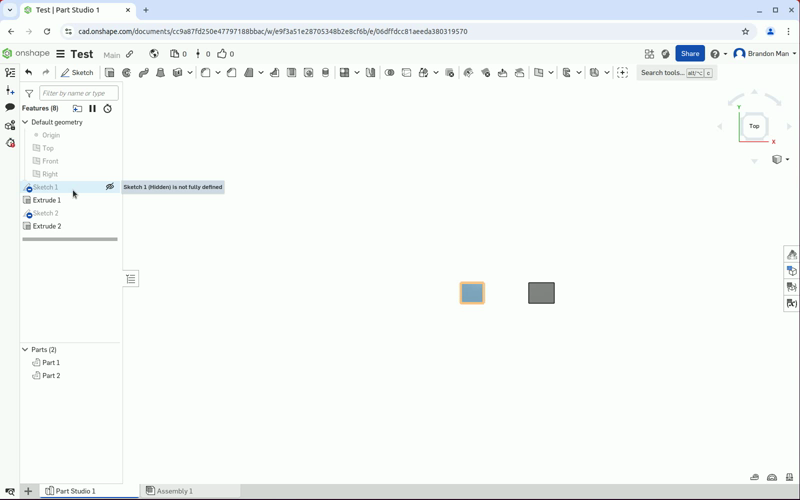
click(73, 189)
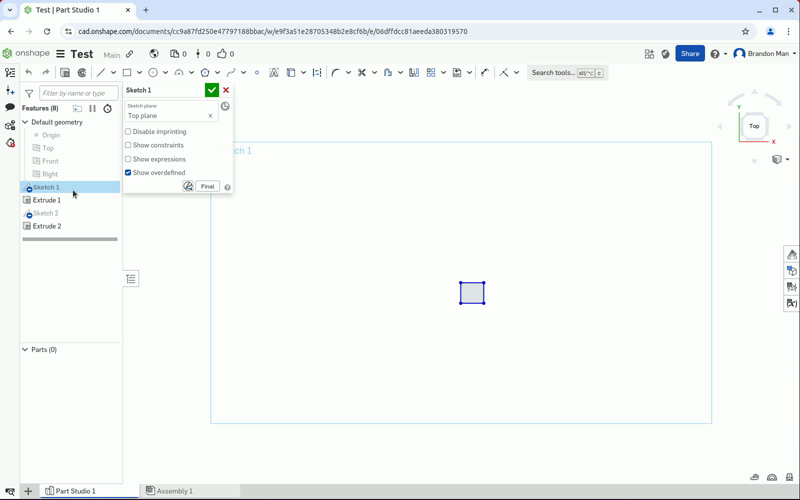
mouse_move(229, 92)
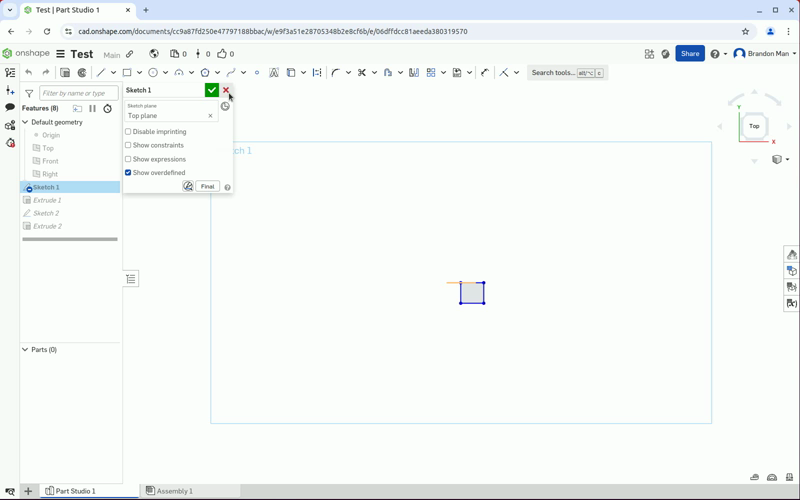
click(229, 92)
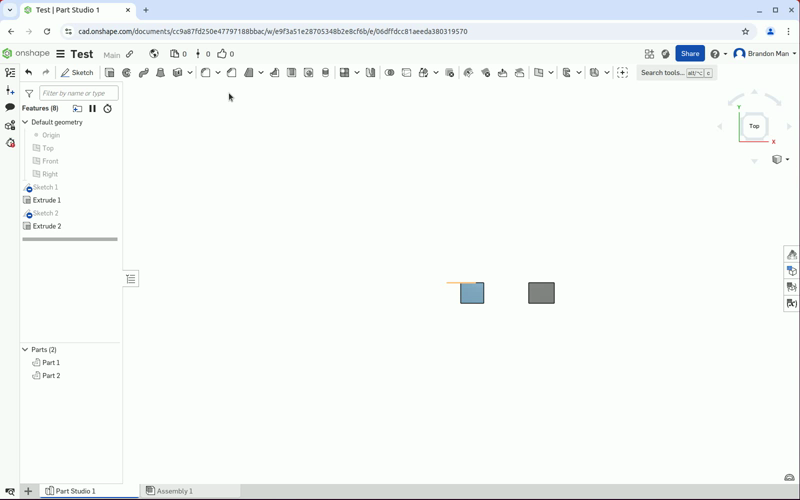
mouse_move(541, 75)
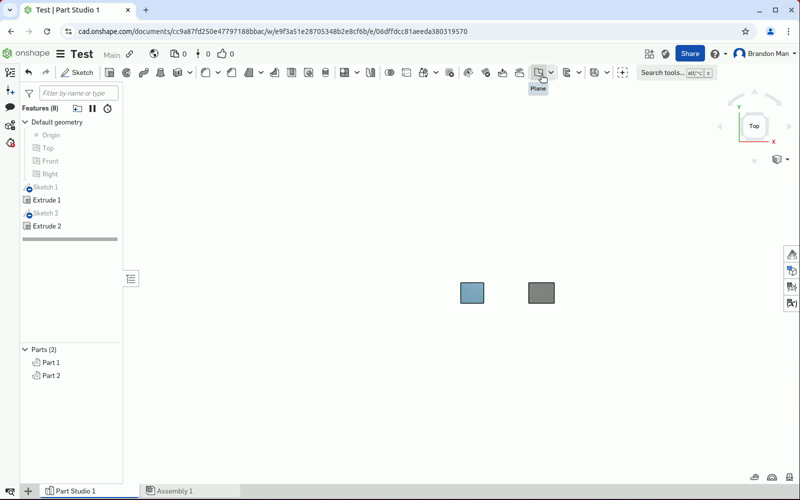
click(541, 75)
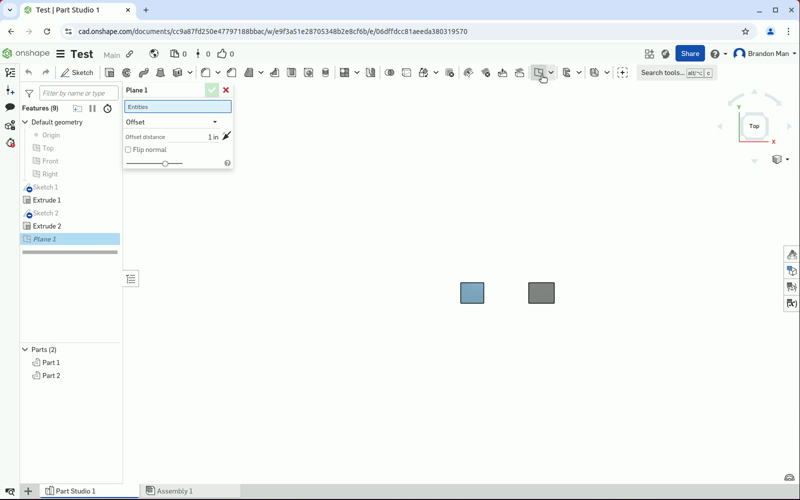
mouse_move(73, 150)
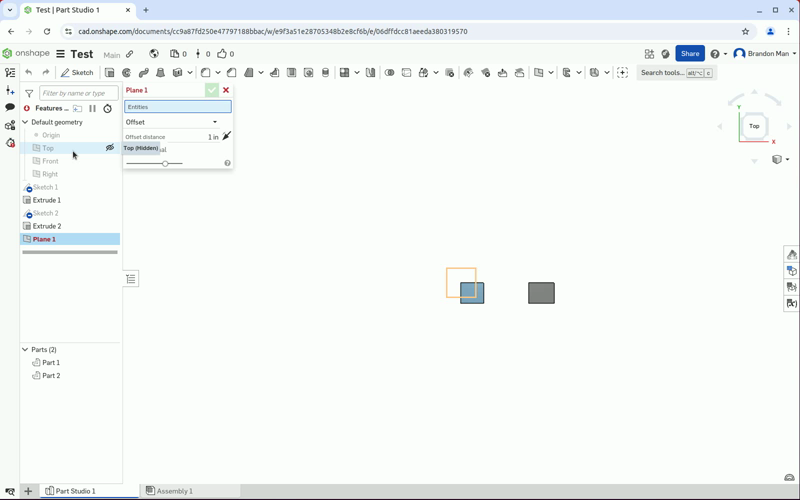
click(73, 150)
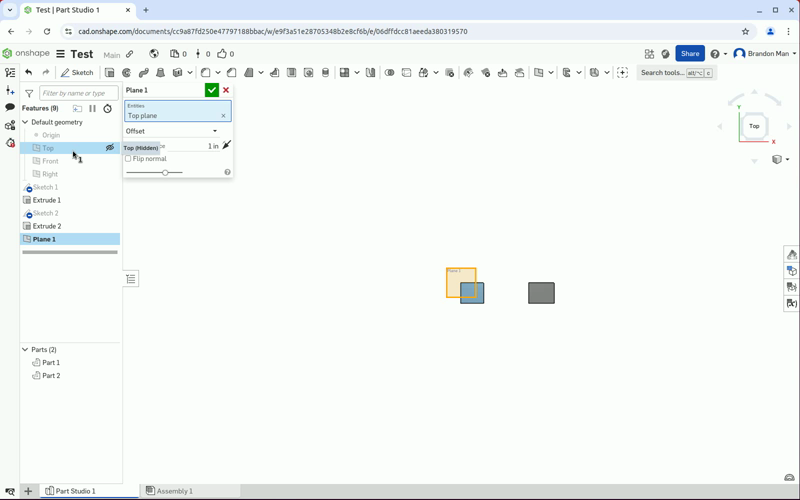
key(tab, 2)
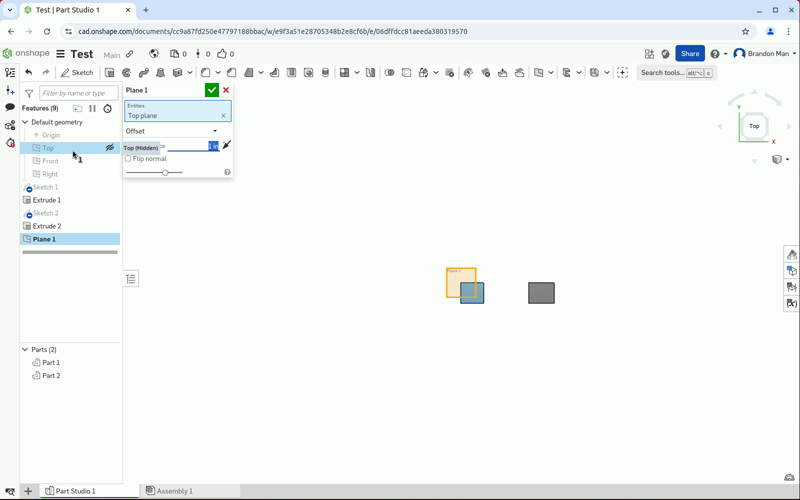
text(4.807)
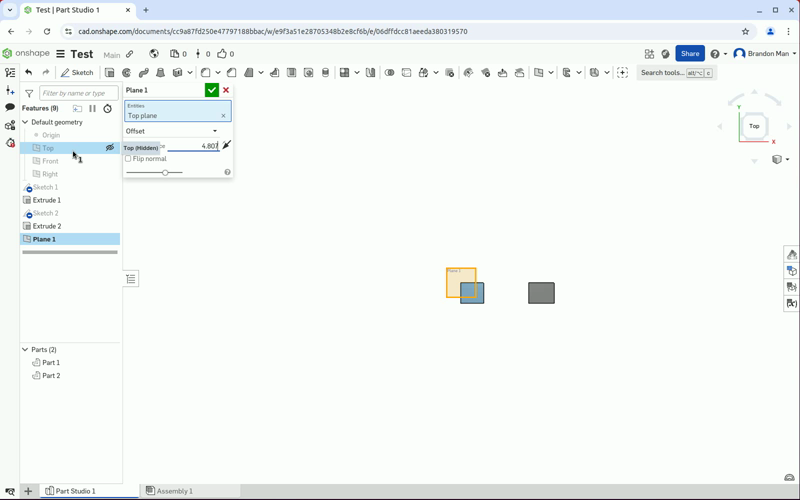
key(enter, 2)
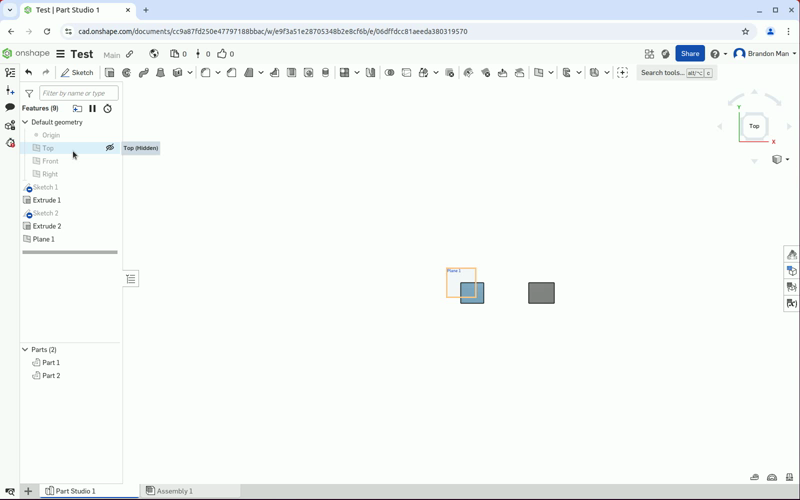
key(shift+s)
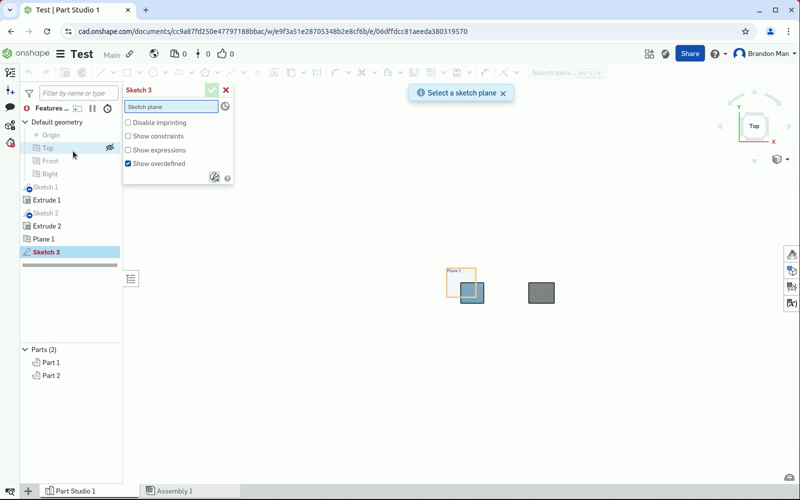
mouse_move(73, 241)
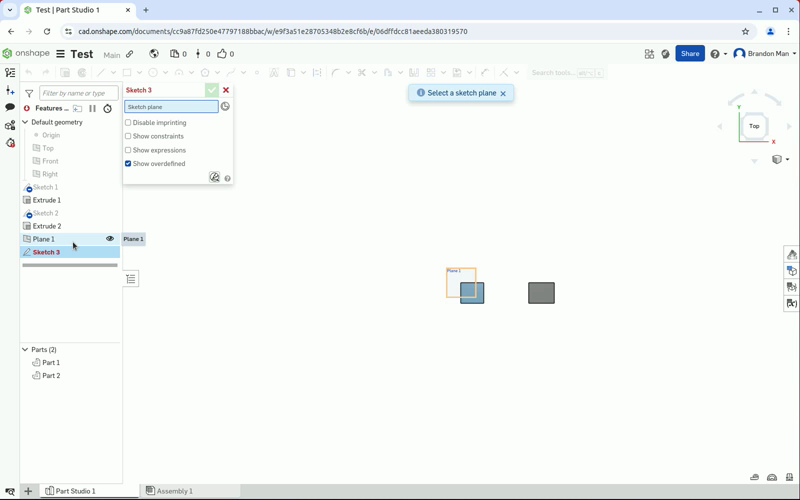
click(73, 241)
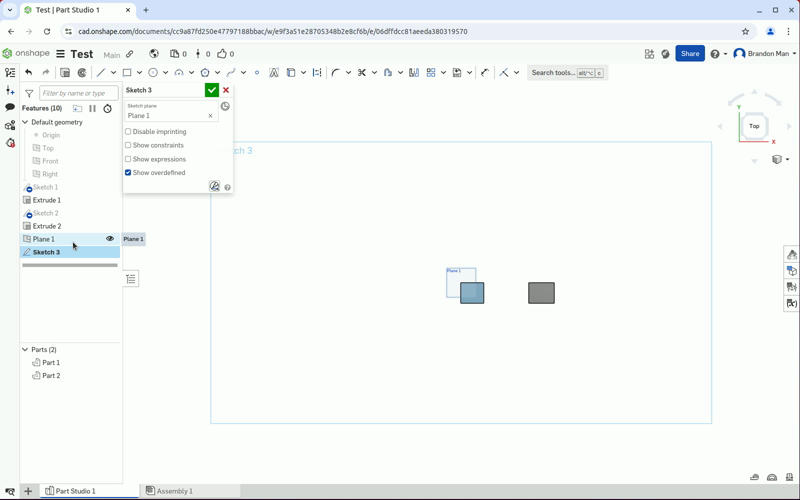
mouse_move(73, 352)
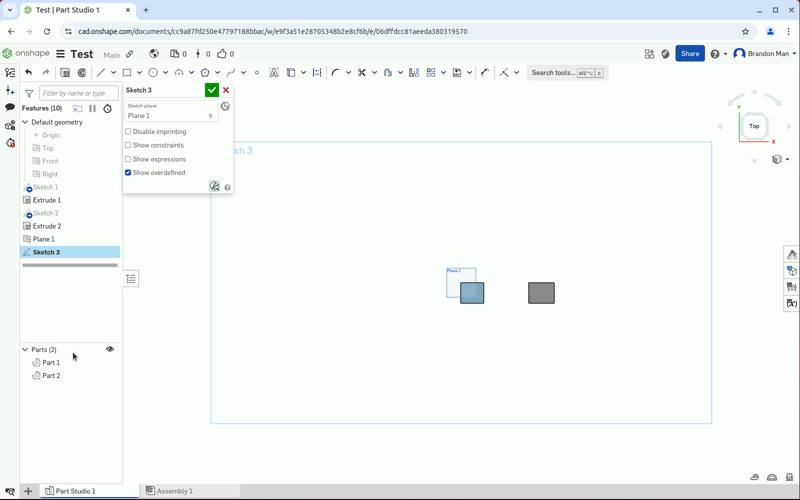
key(y)
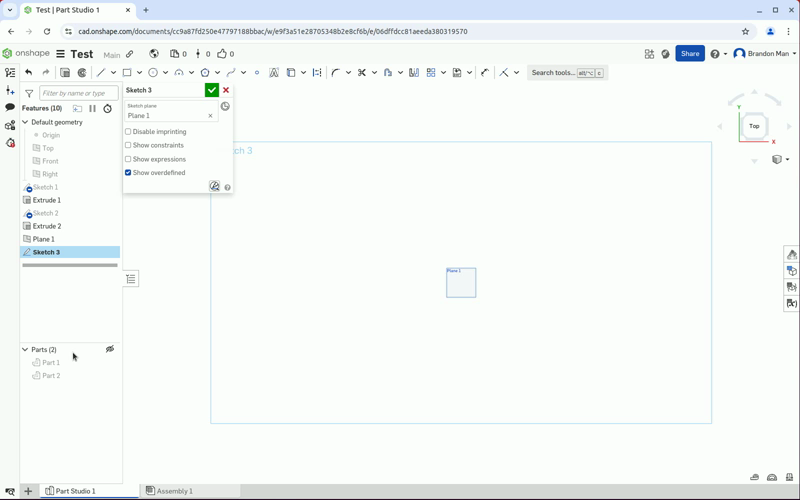
key(l)
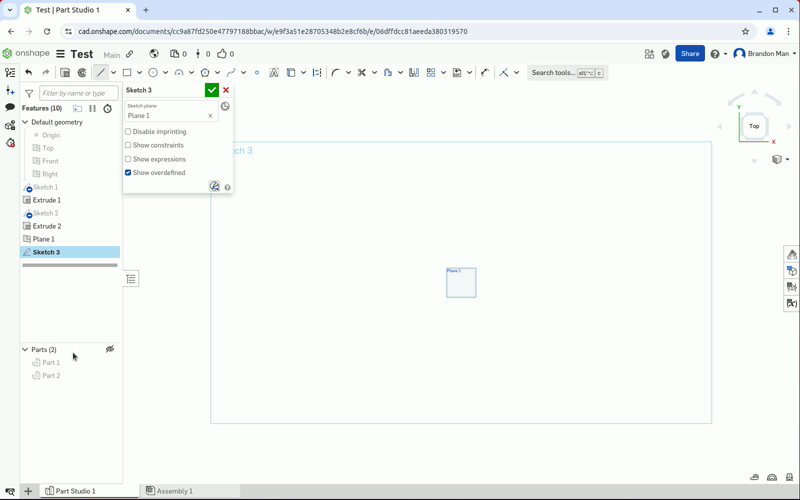
key_down(shift)
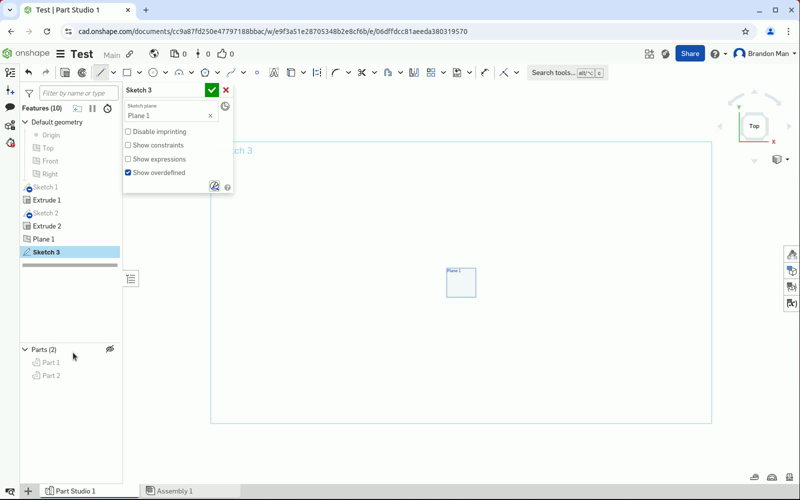
mouse_move(441, 303)
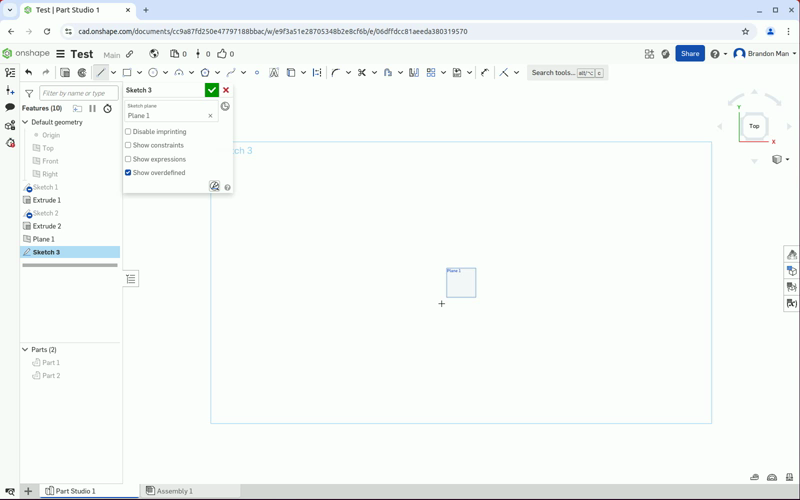
click(441, 303)
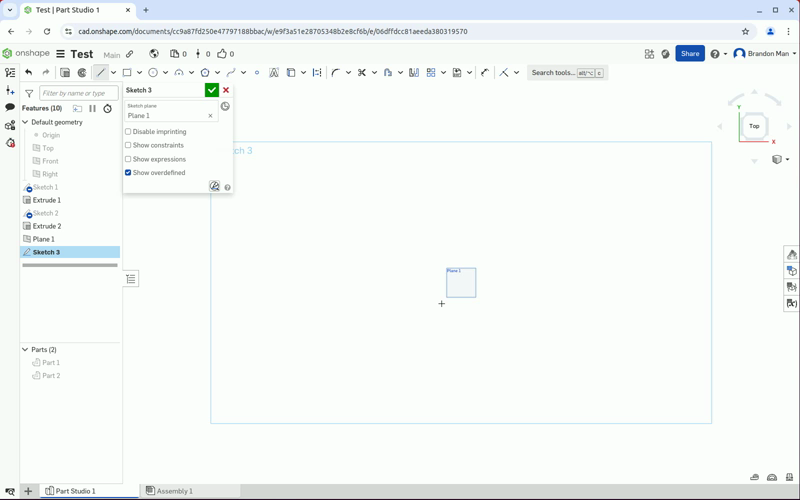
key_up(shift)
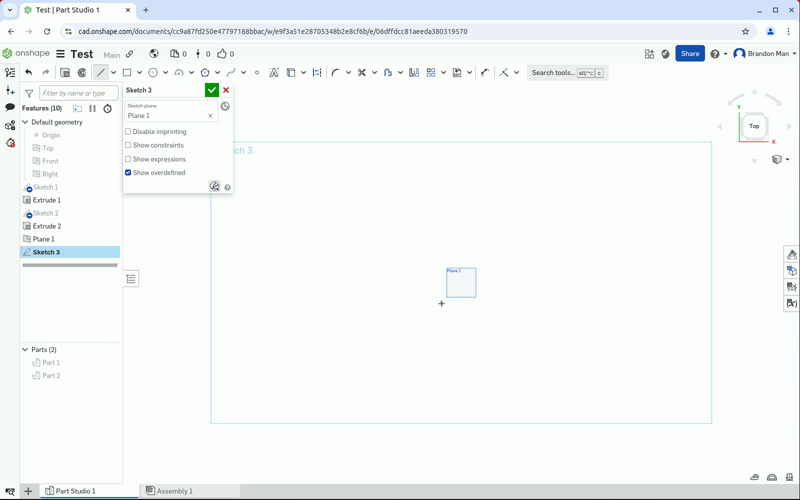
key_down(shift)
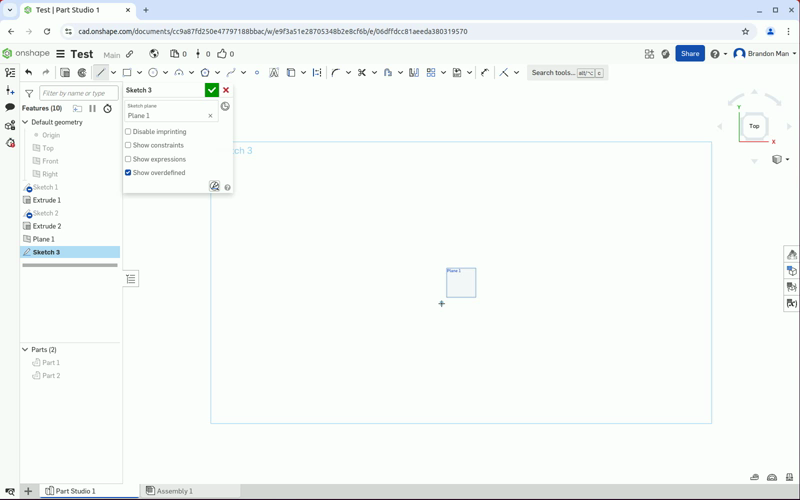
mouse_move(471, 303)
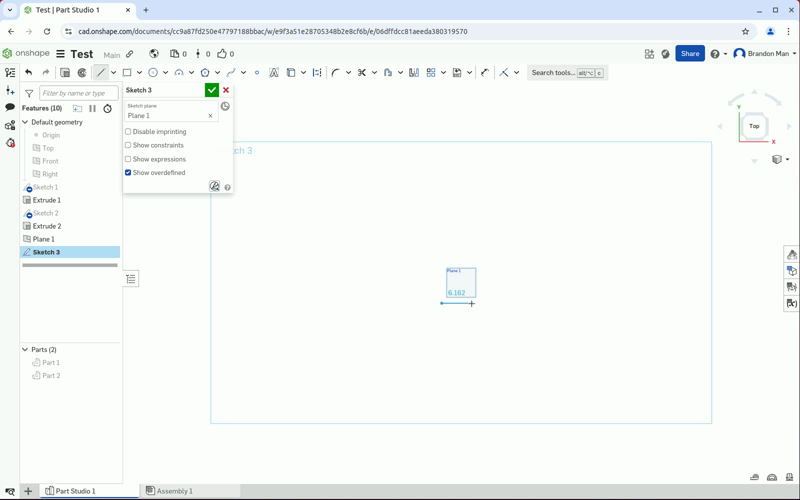
mouse_move(461, 303)
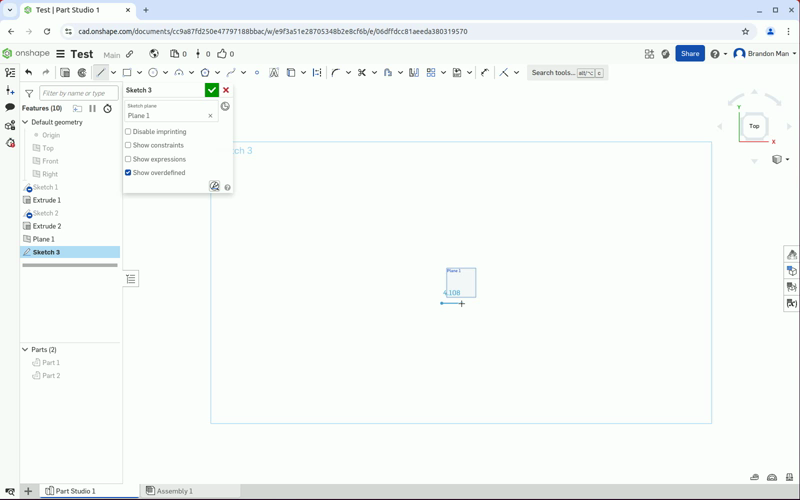
click(461, 303)
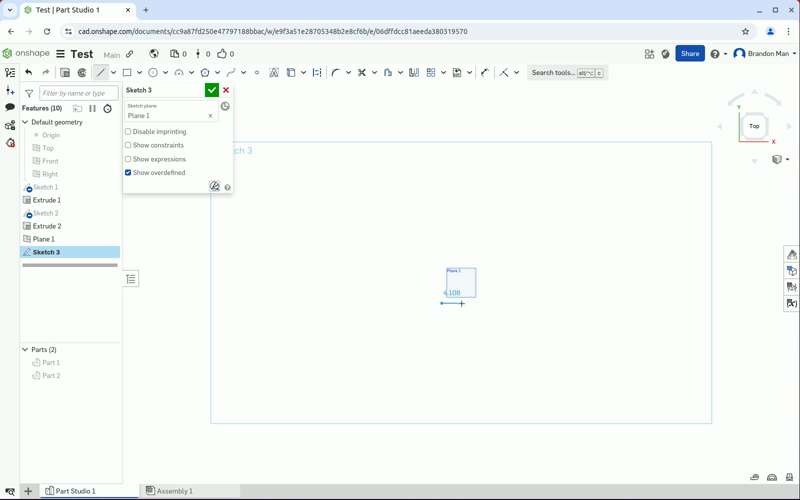
key_up(shift)
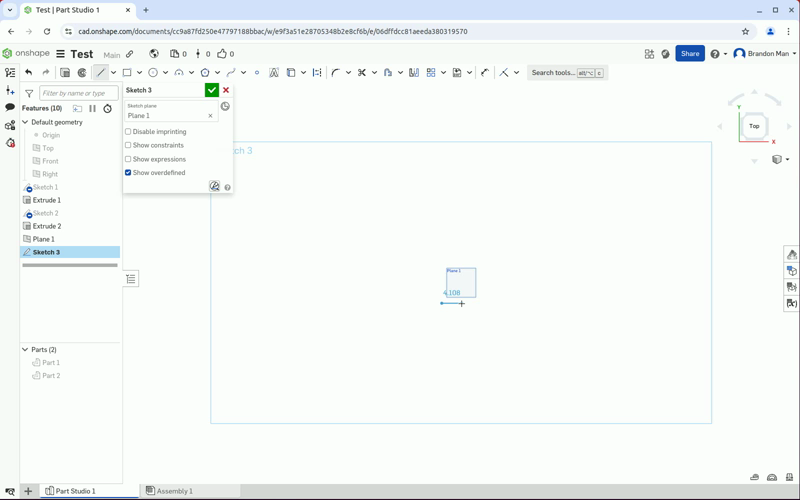
key_down(shift)
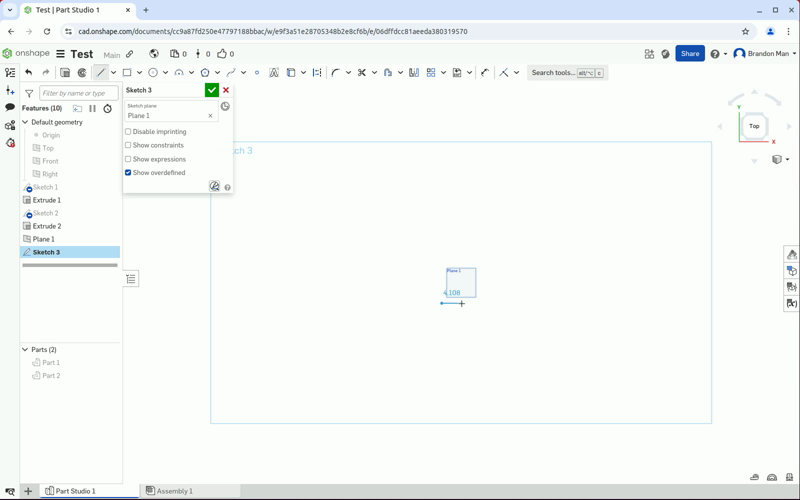
mouse_move(492, 303)
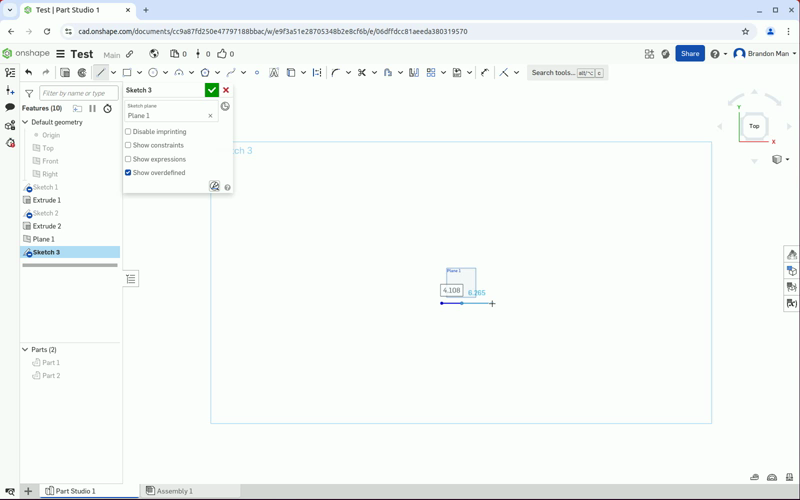
mouse_move(461, 282)
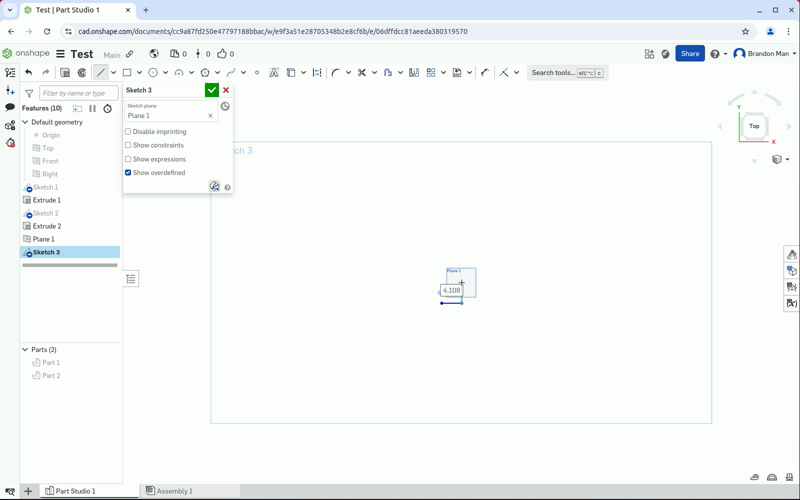
click(461, 282)
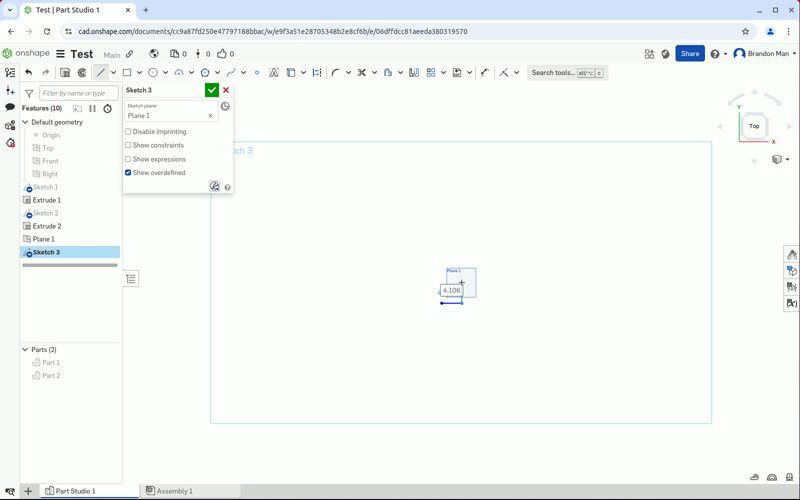
key_up(shift)
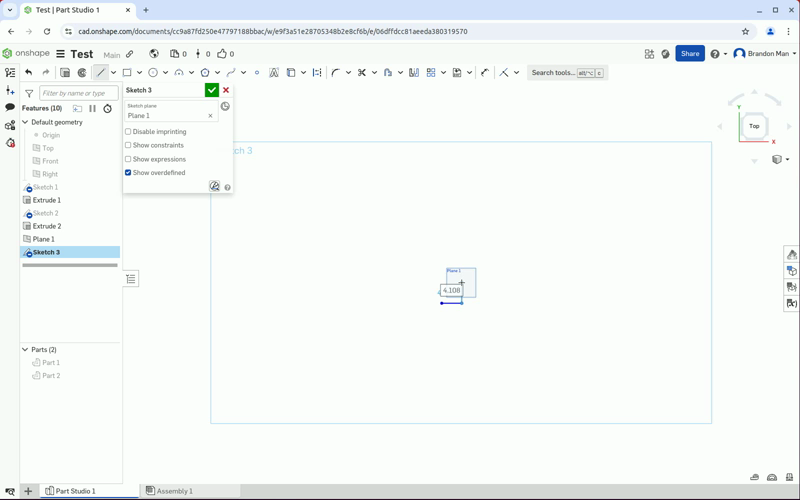
key_down(shift)
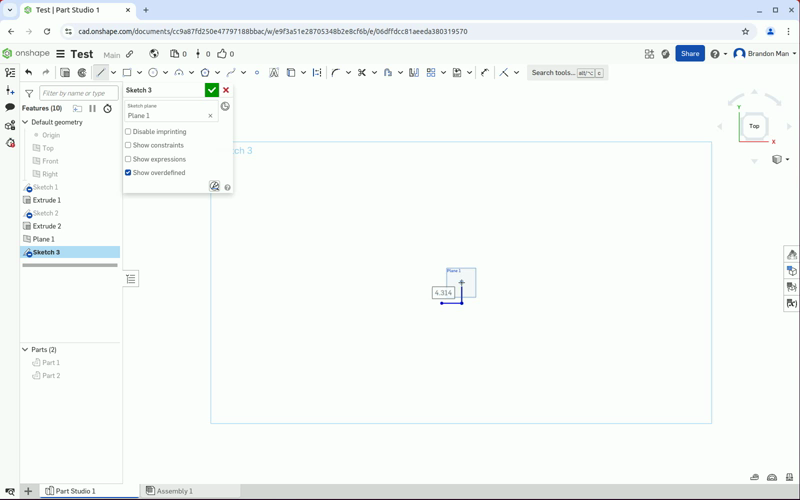
mouse_move(492, 282)
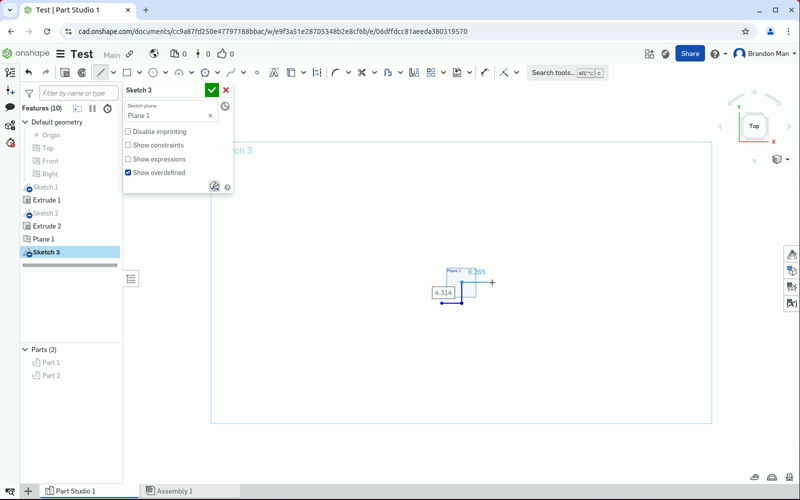
mouse_move(441, 282)
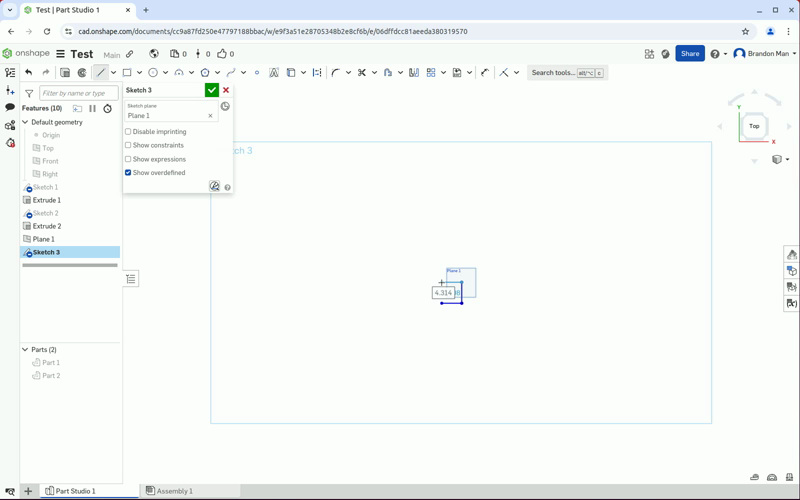
click(441, 282)
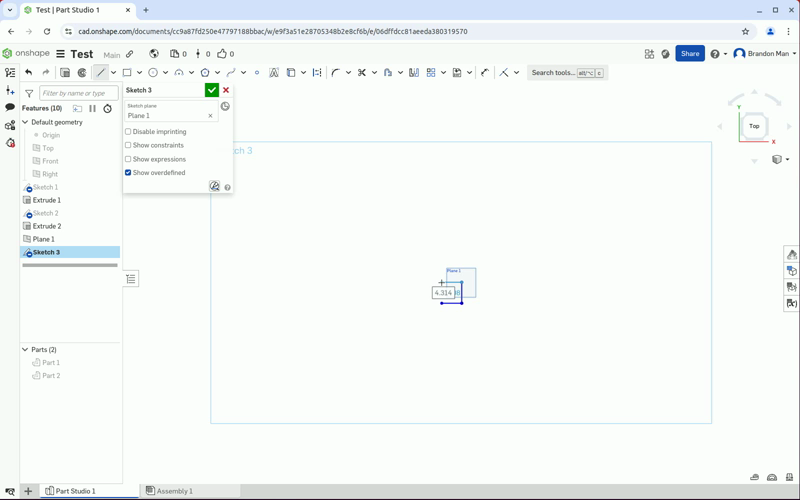
key_up(shift)
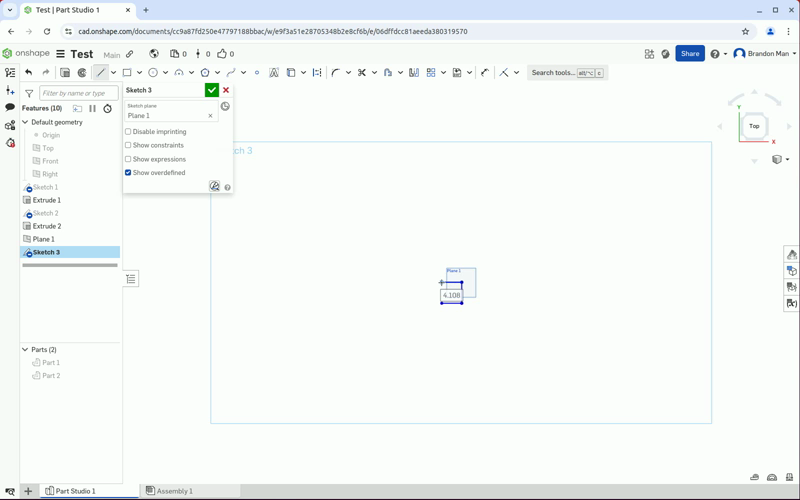
mouse_move(471, 282)
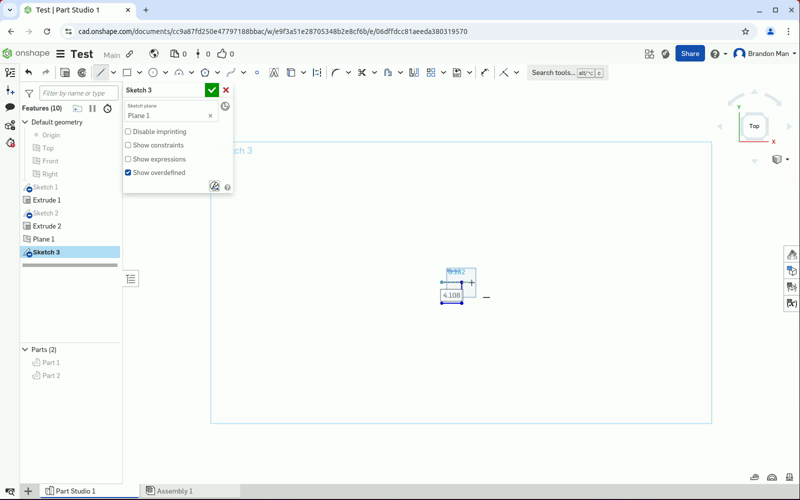
key_down(shift)
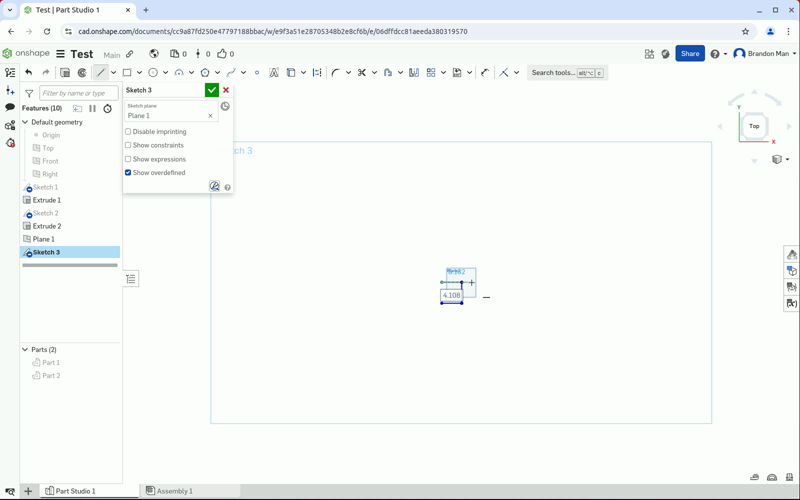
mouse_move(441, 303)
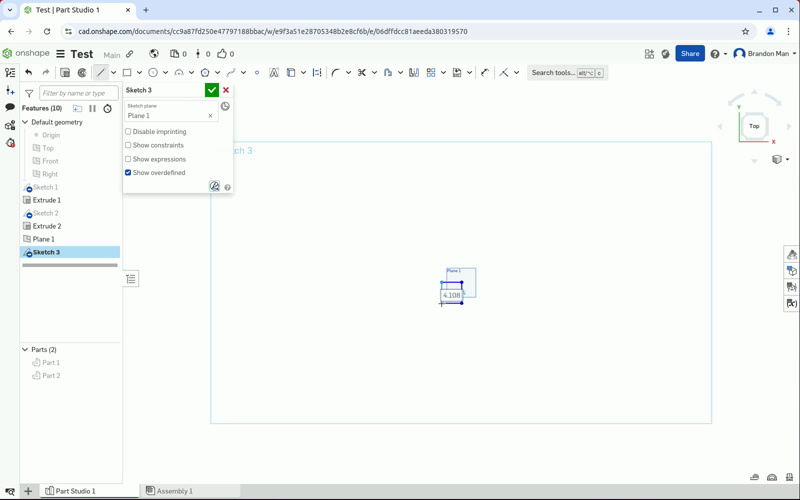
key_up(shift)
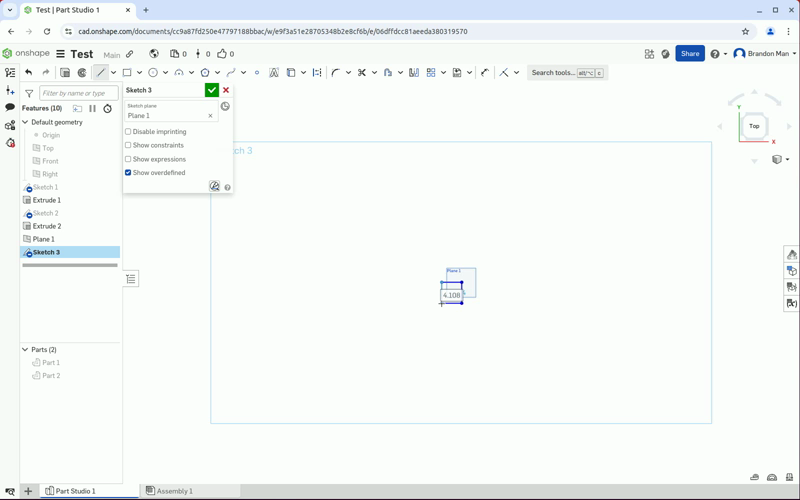
click(441, 303)
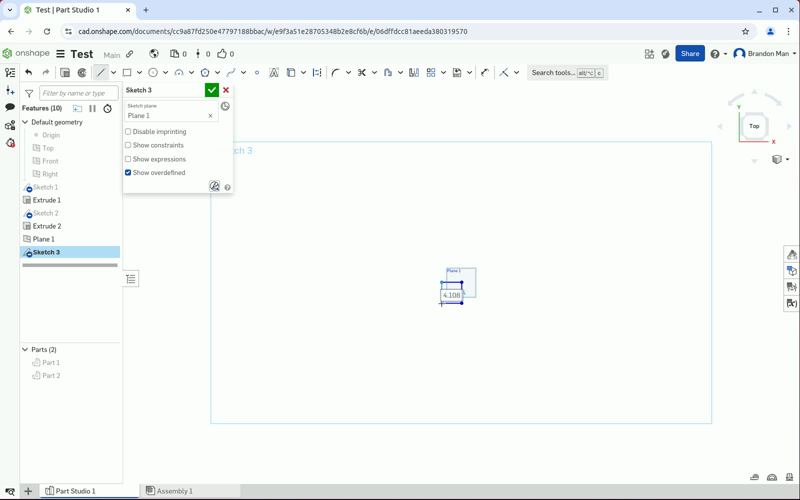
key(esc)
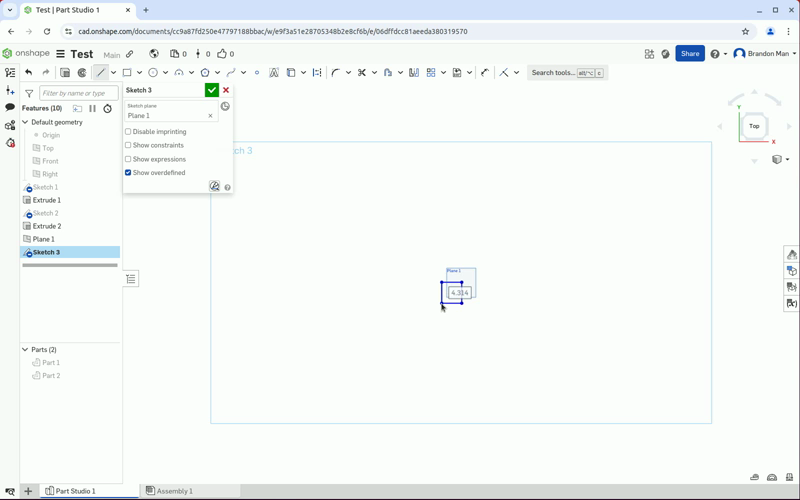
mouse_move(461, 300)
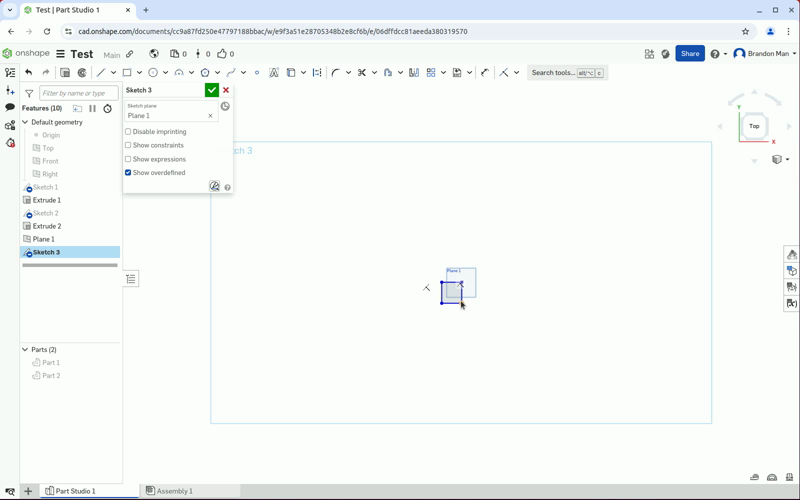
scroll(6)
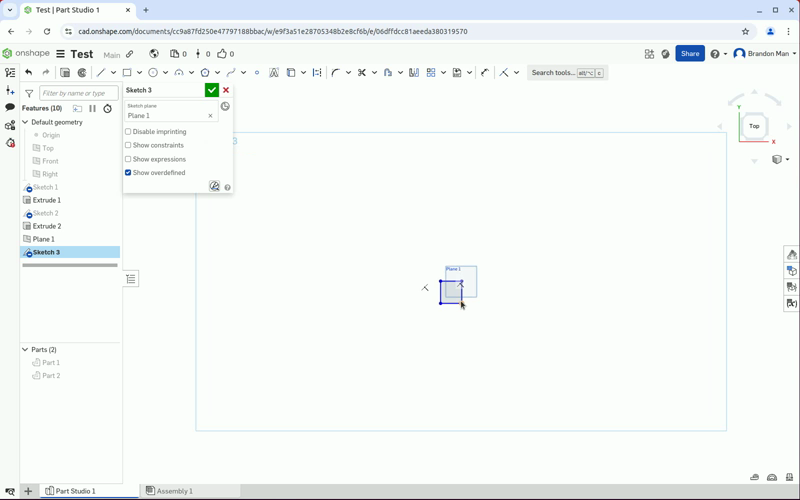
scroll(6)
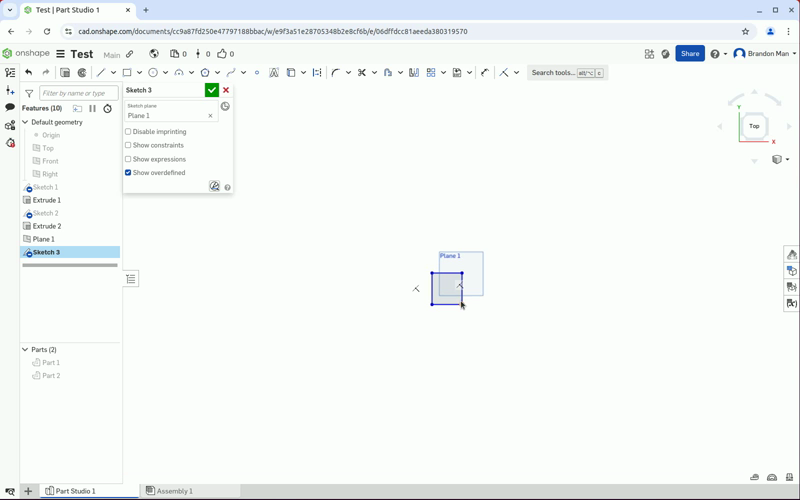
scroll(6)
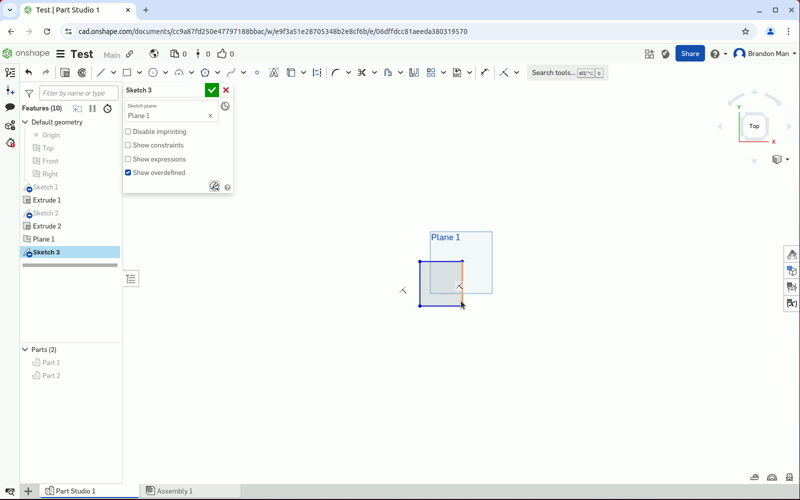
scroll(6)
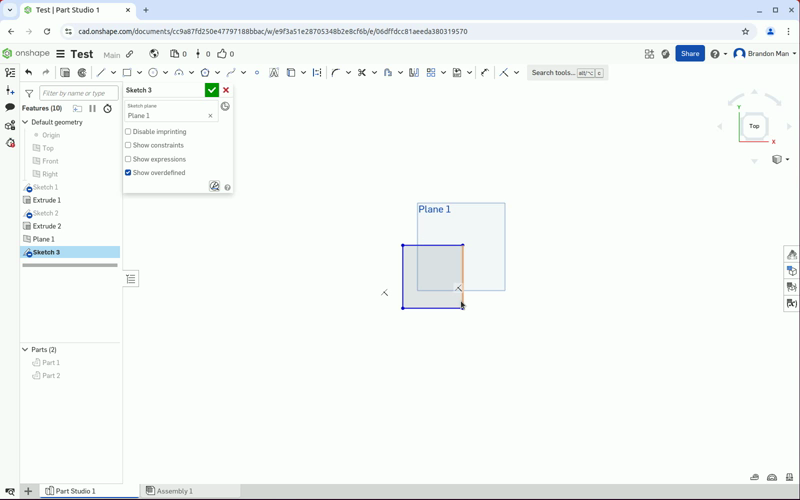
scroll(6)
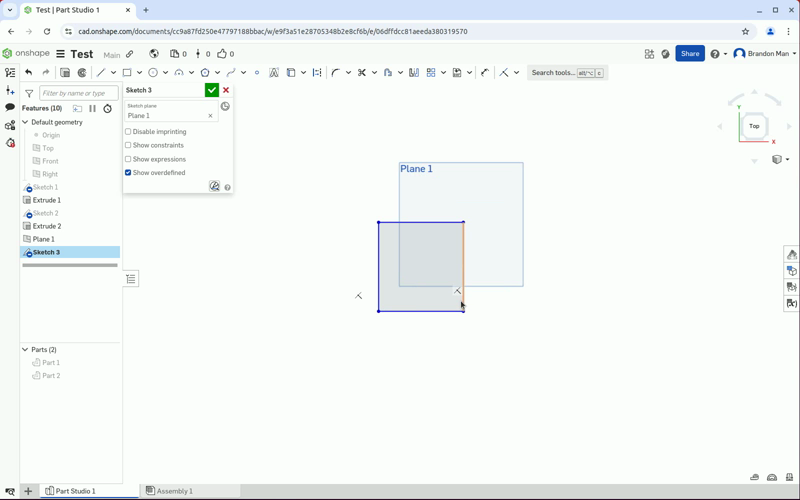
scroll(6)
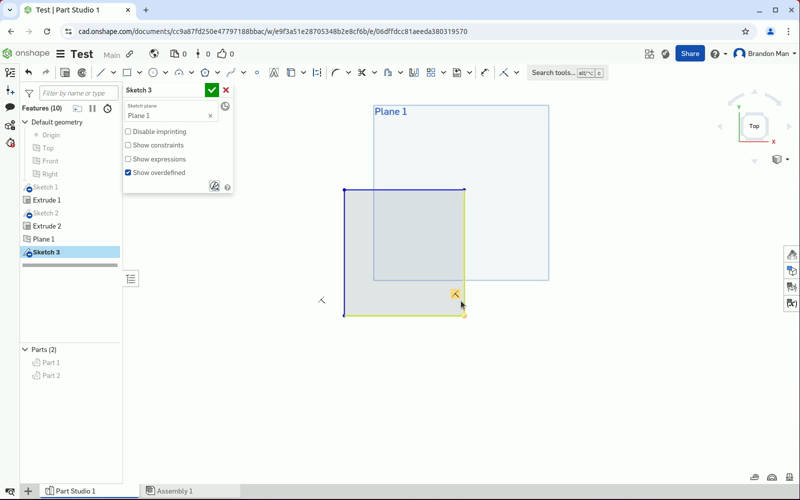
scroll(6)
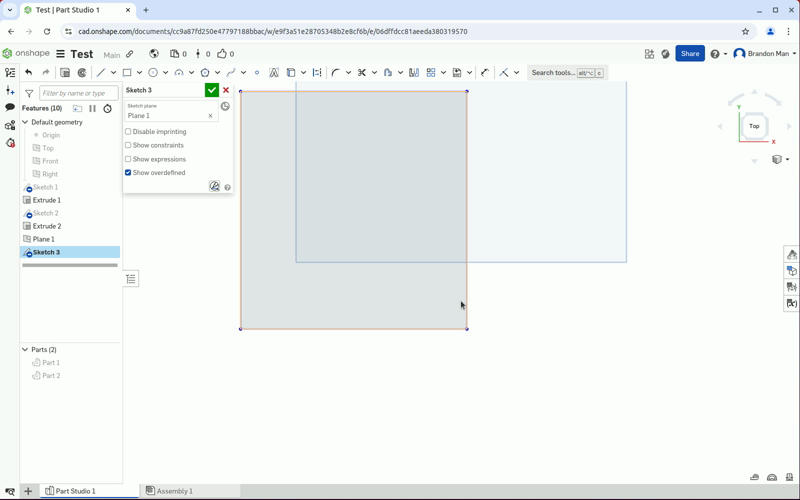
click(461, 300)
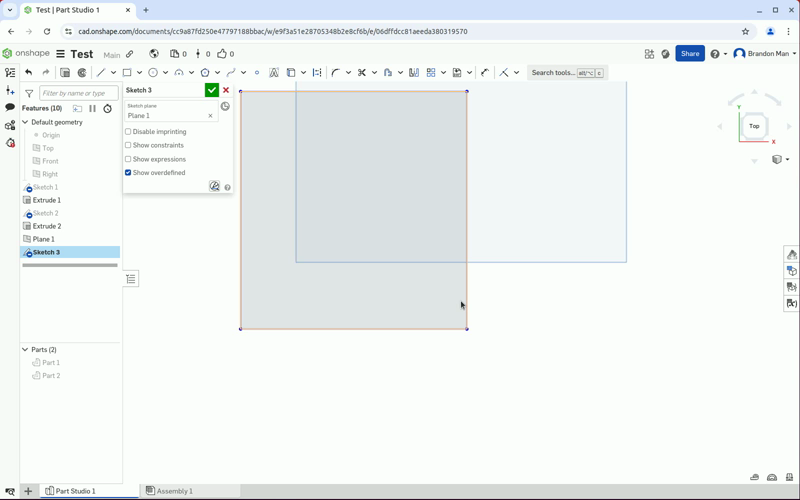
scroll(-6)
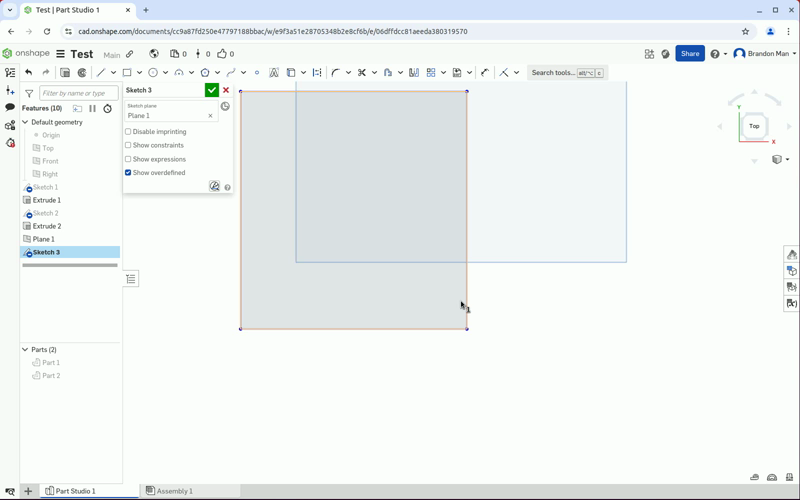
scroll(-6)
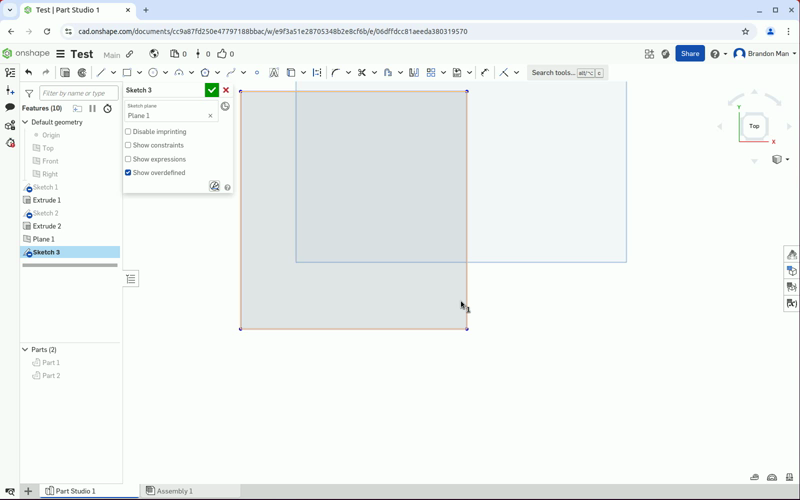
scroll(-6)
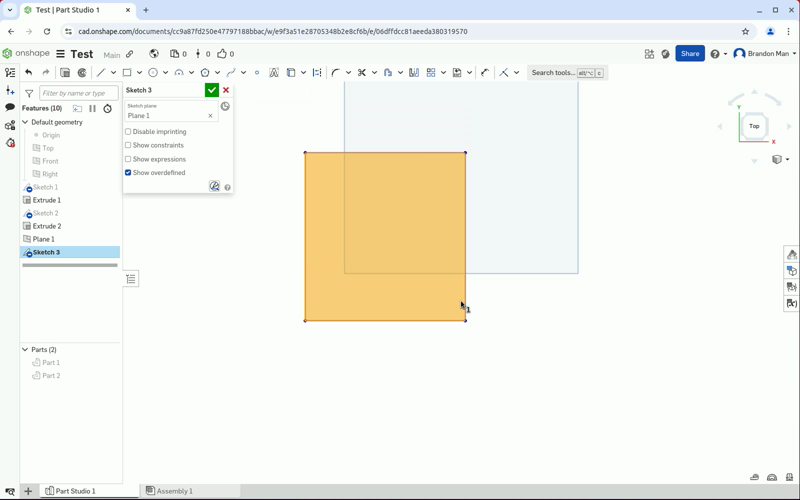
scroll(-6)
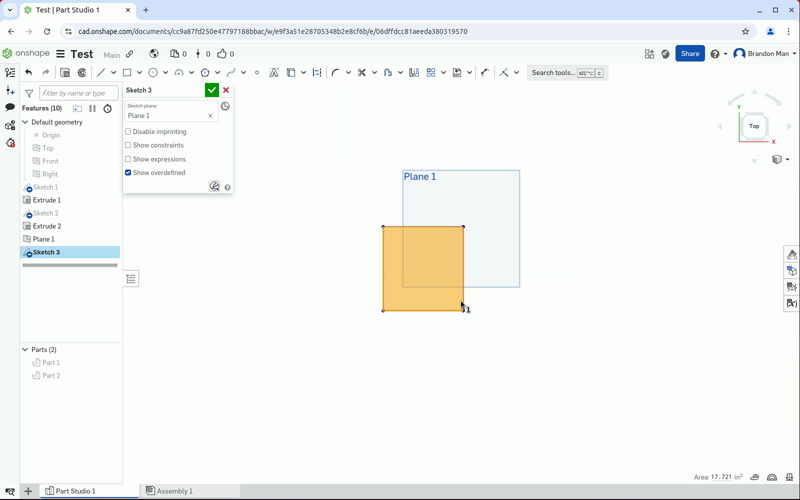
scroll(-6)
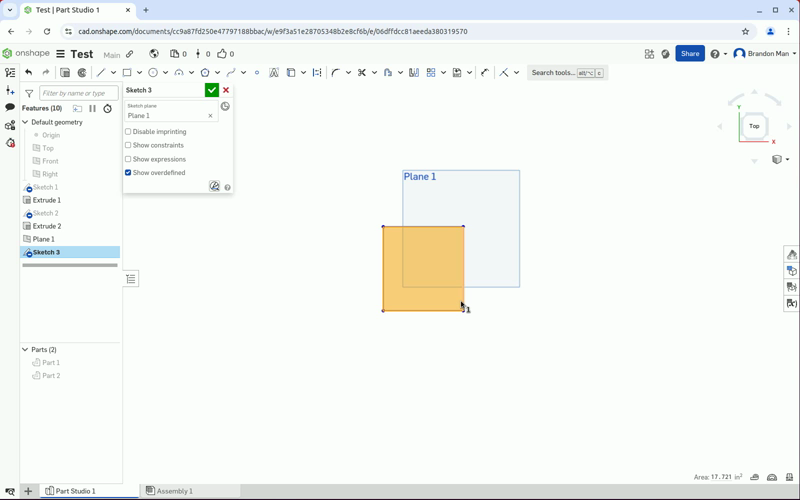
scroll(-6)
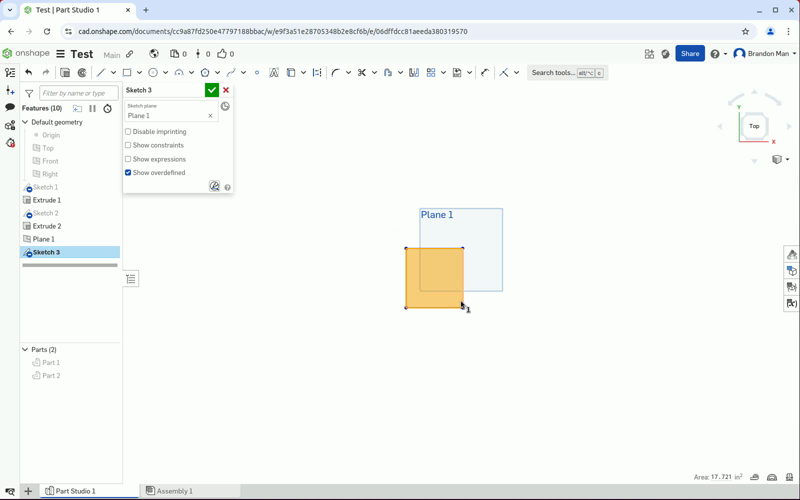
scroll(-6)
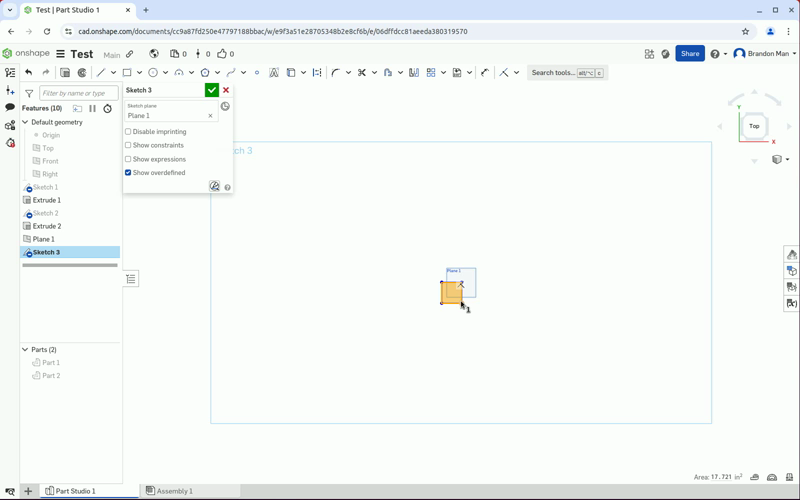
mouse_move(73, 352)
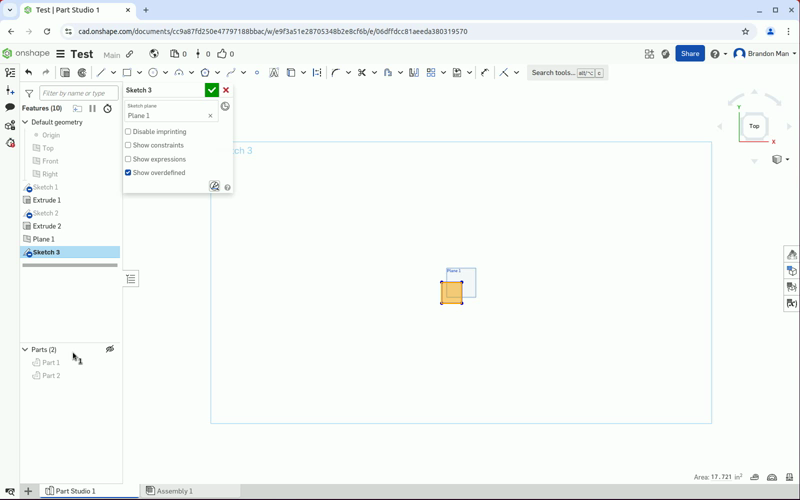
key(shift+y)
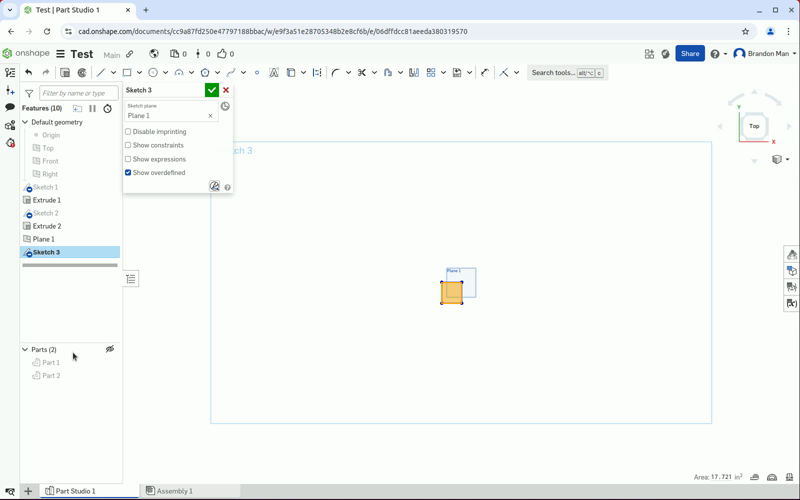
key(shift+e)
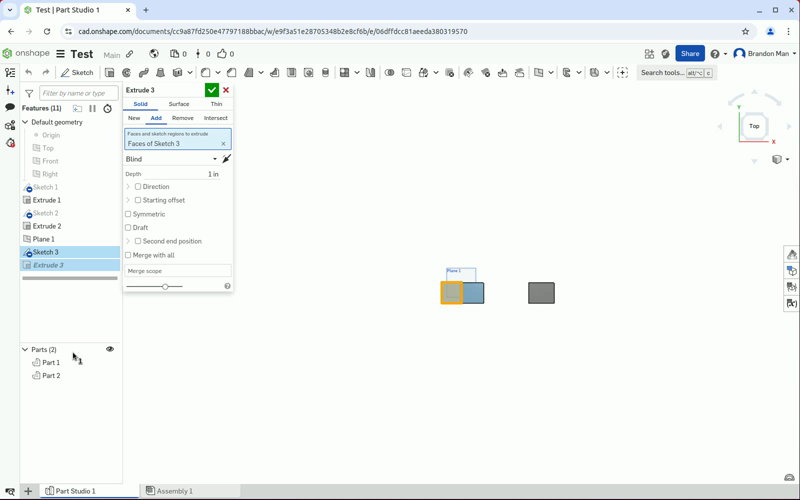
mouse_move(143, 106)
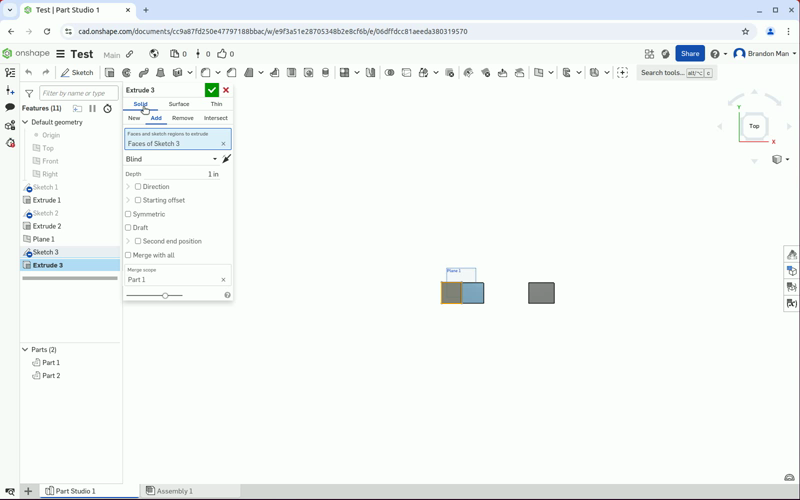
click(143, 106)
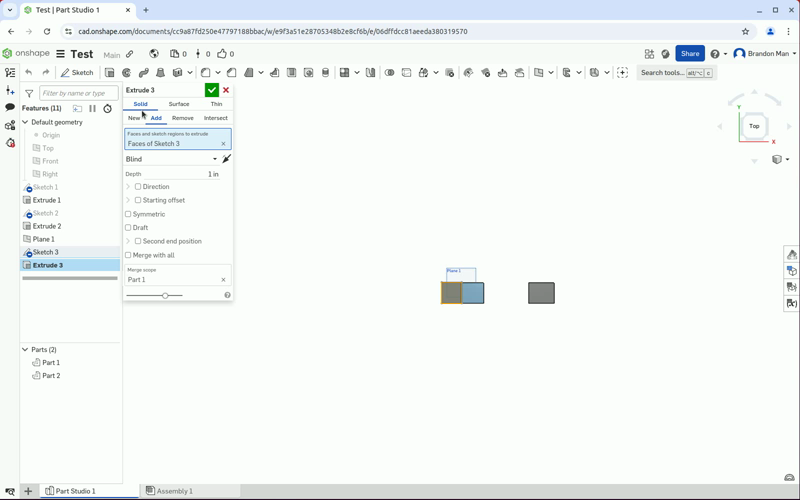
mouse_move(137, 120)
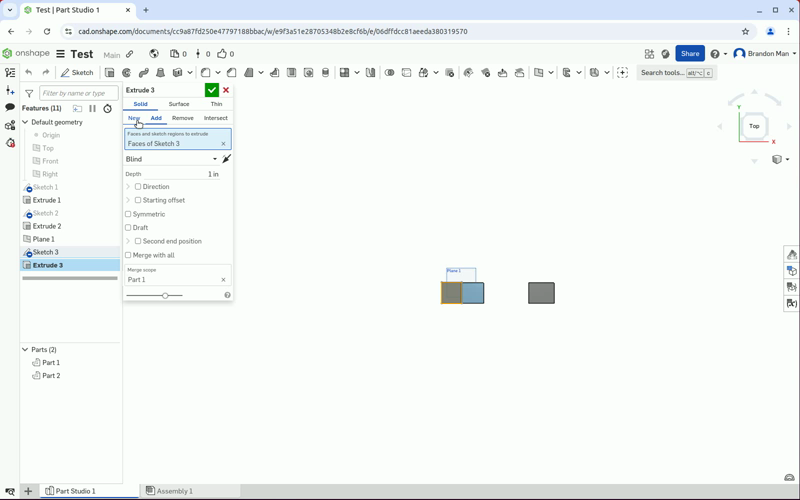
click(137, 120)
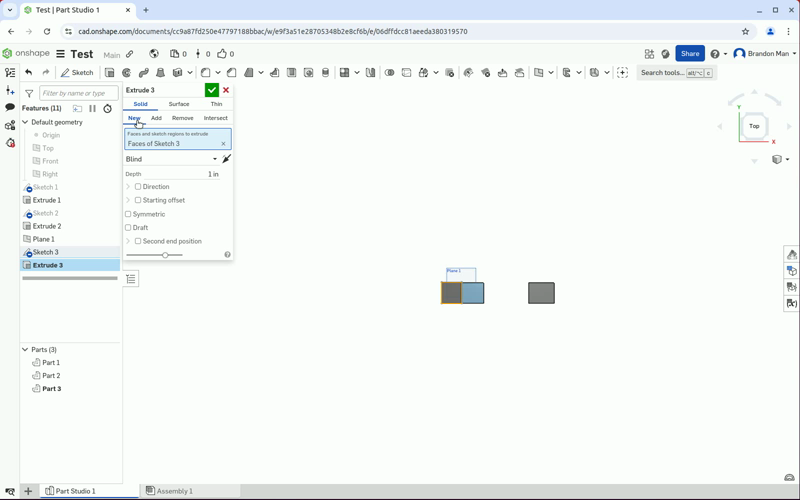
key(tab, 4)
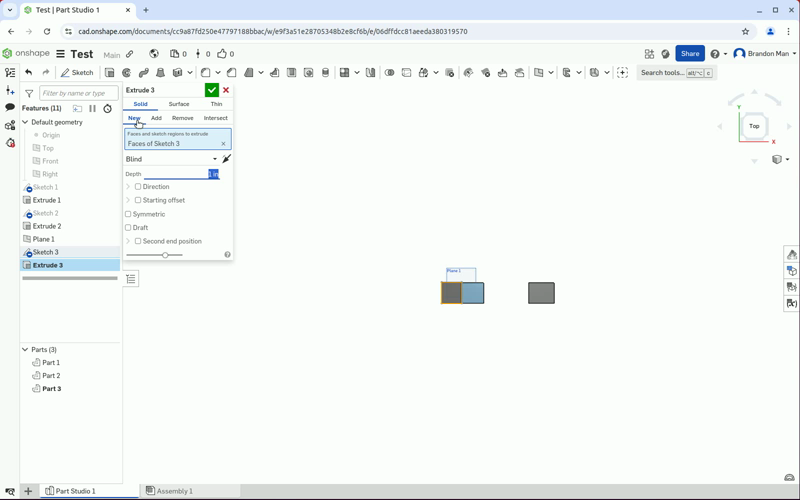
text(1.685)
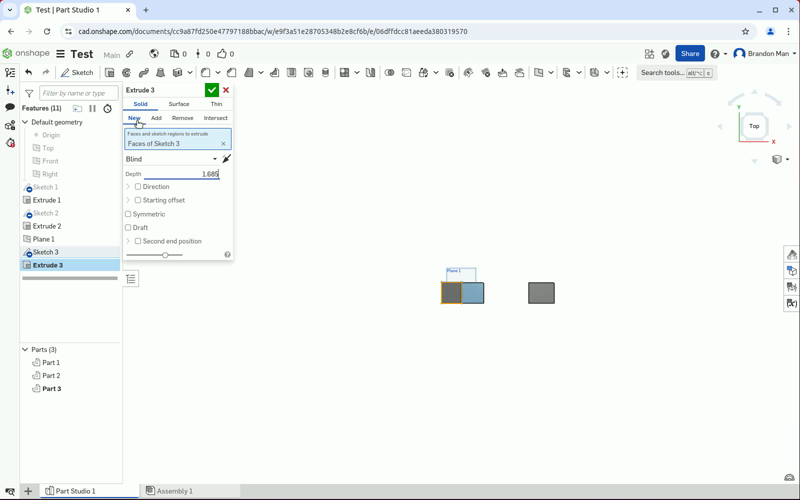
key(enter)
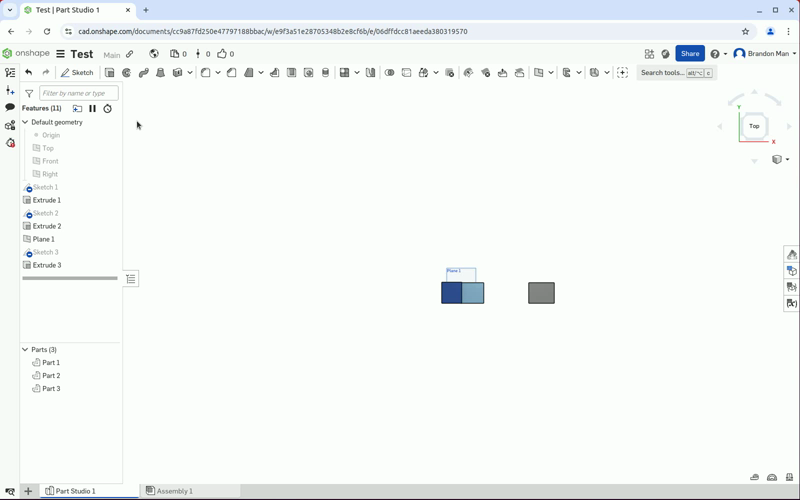
key(shift+h)
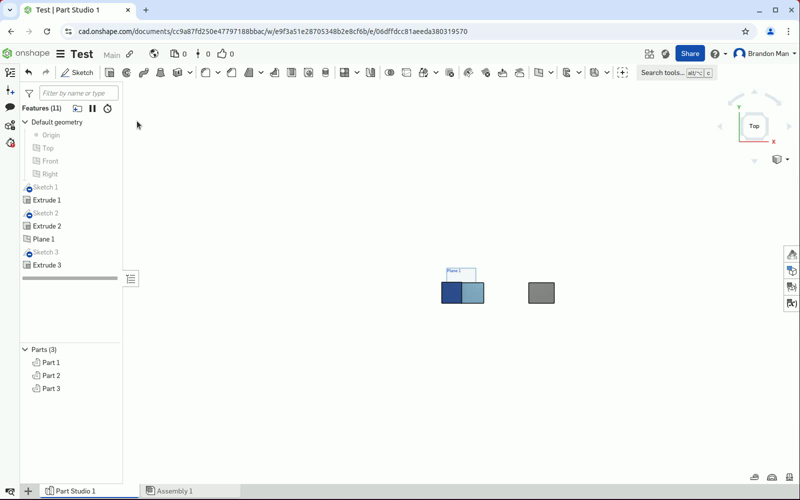
key(shift+h)
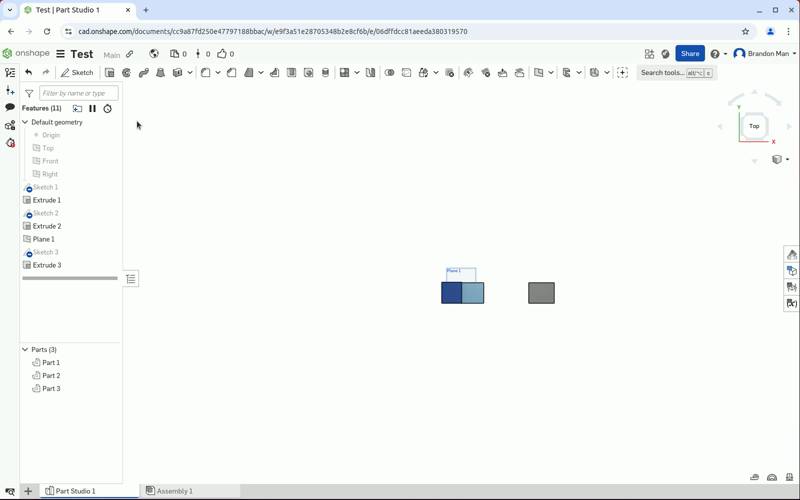
mouse_move(73, 189)
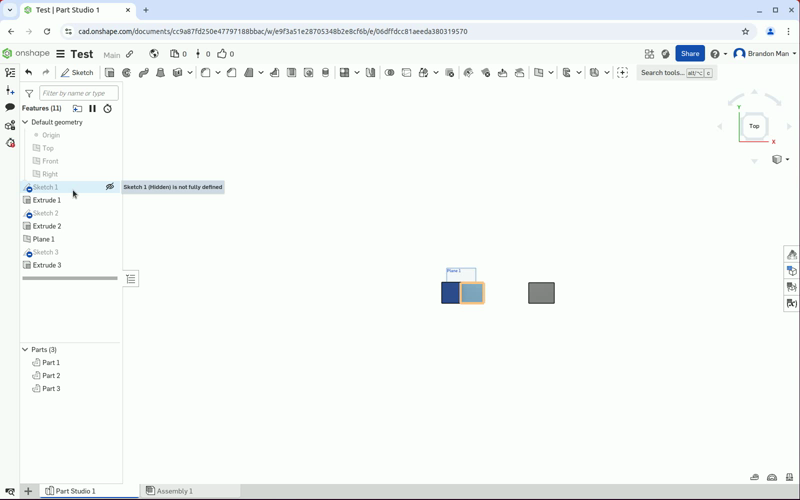
click(73, 189)
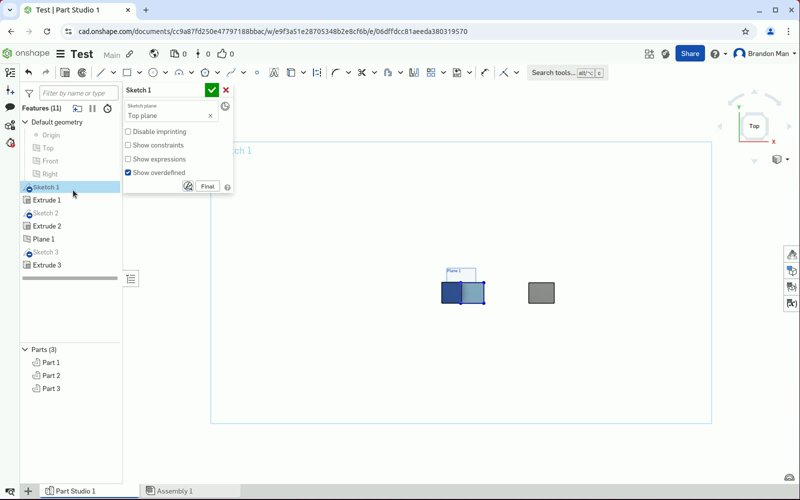
mouse_move(229, 92)
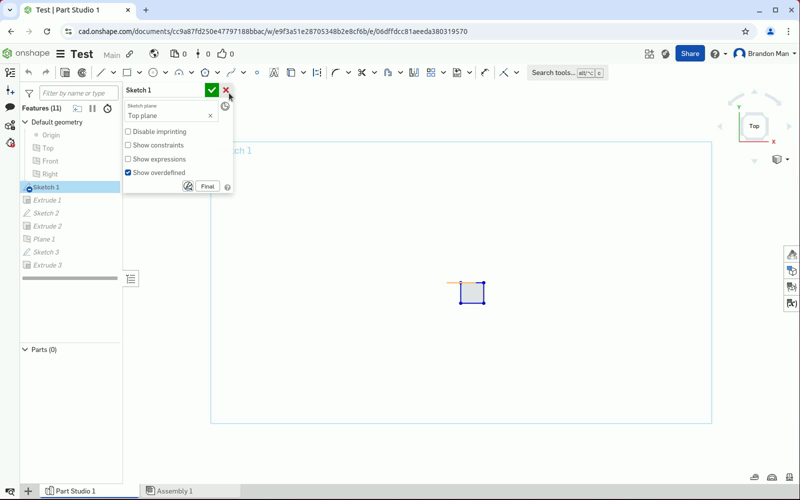
click(229, 92)
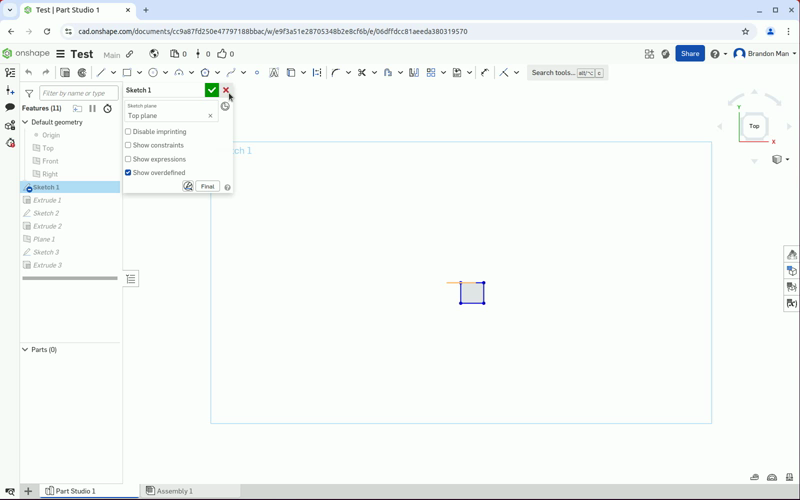
key(shift+s)
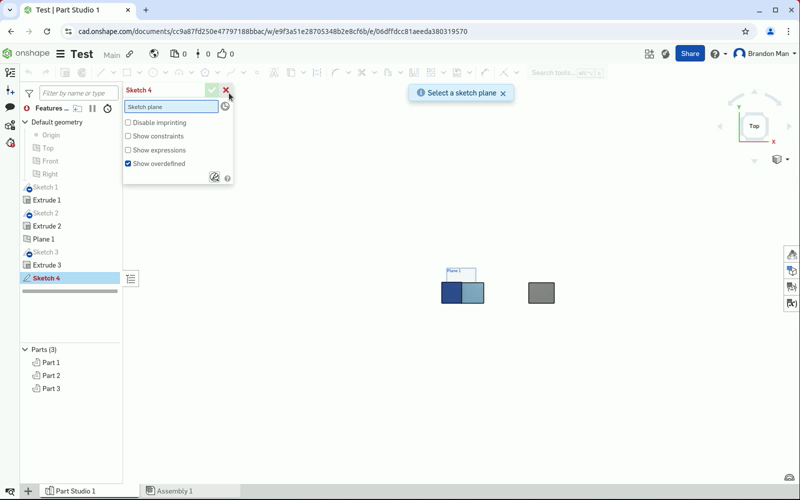
mouse_move(73, 241)
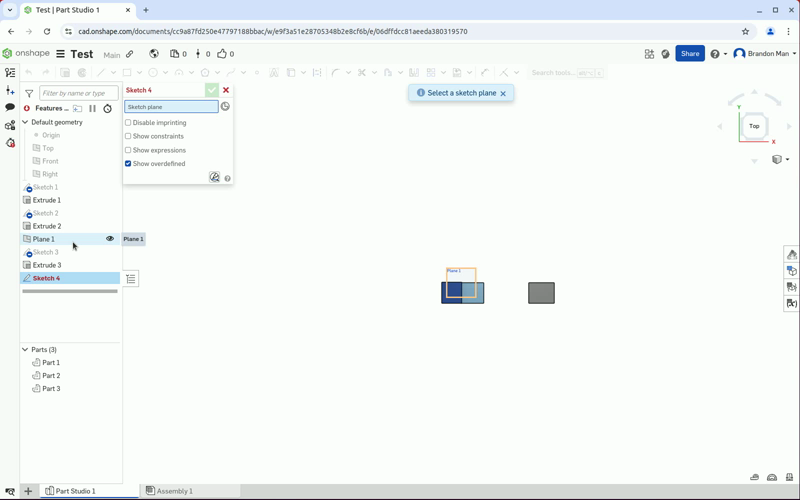
click(73, 241)
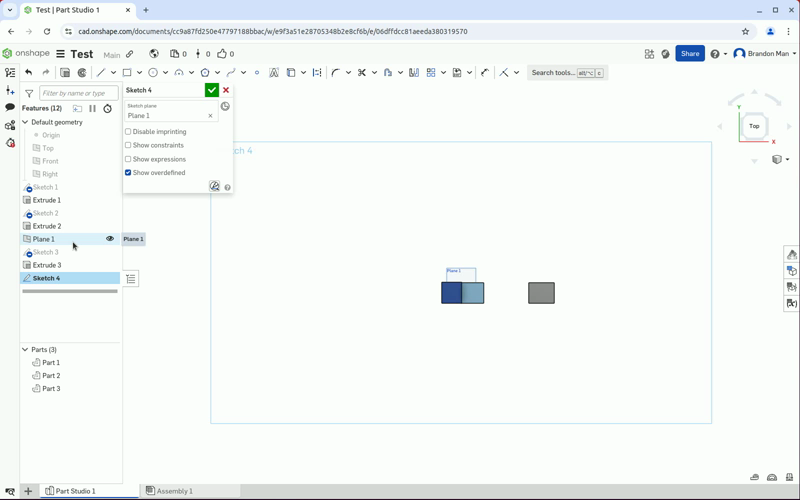
mouse_move(73, 352)
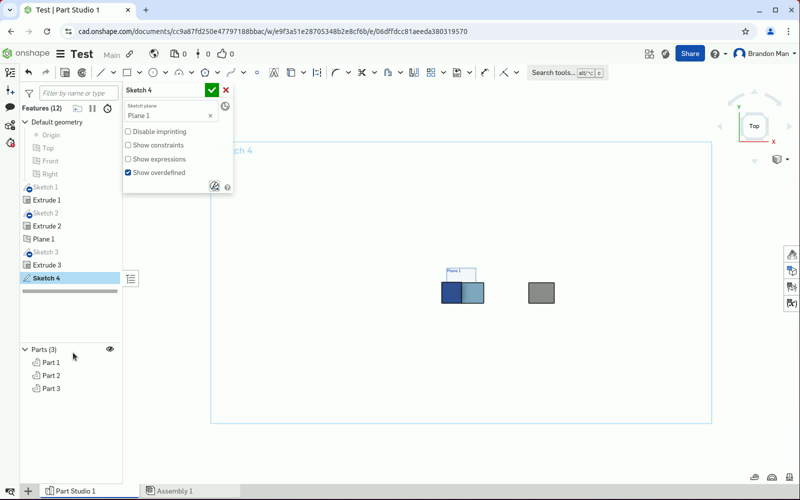
key(y)
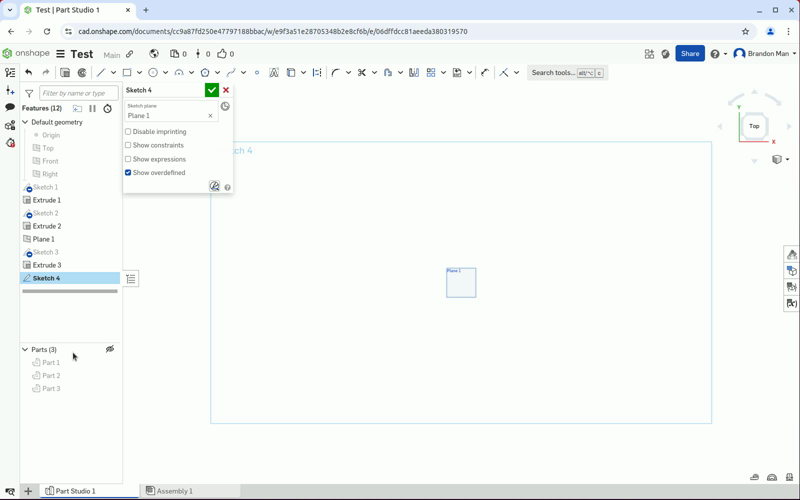
key(l)
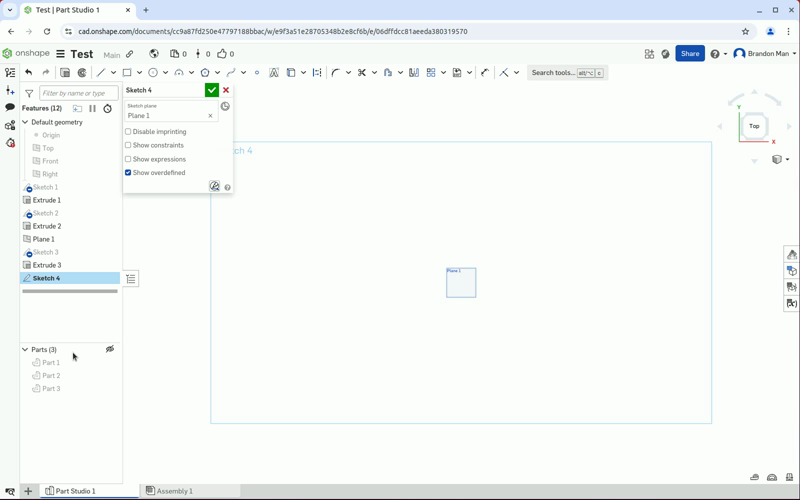
key_down(shift)
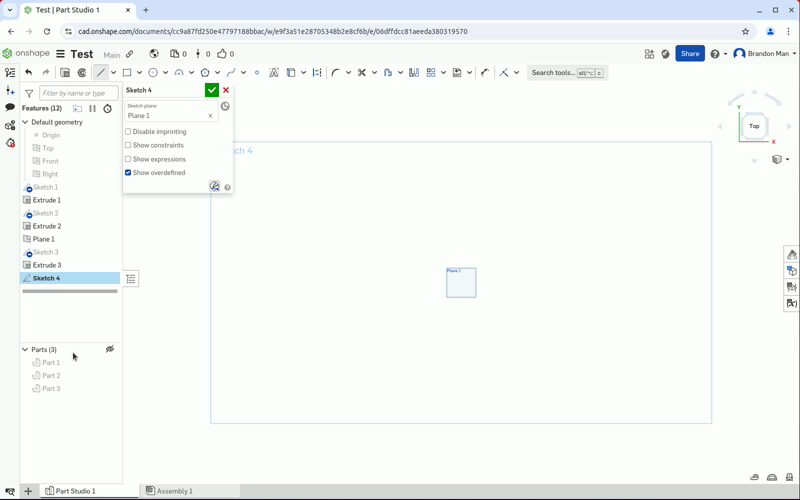
mouse_move(483, 303)
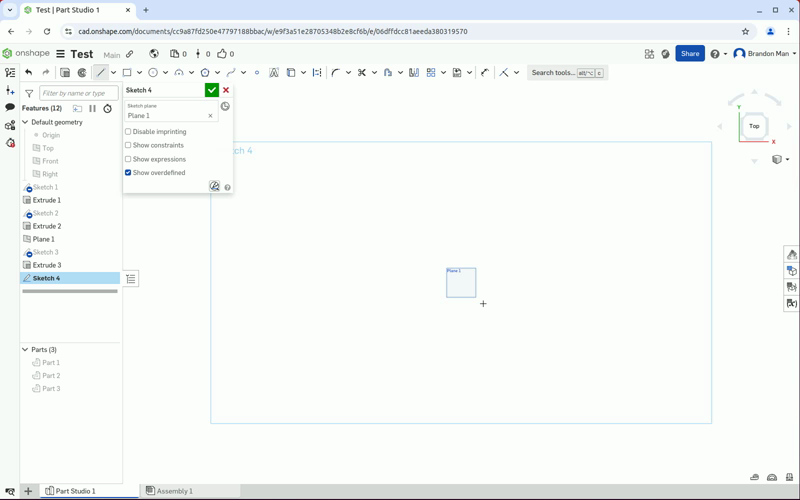
click(483, 303)
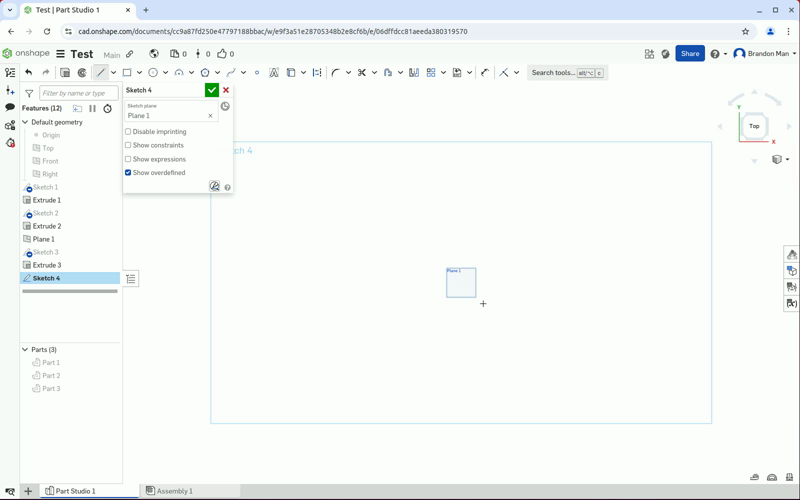
key_up(shift)
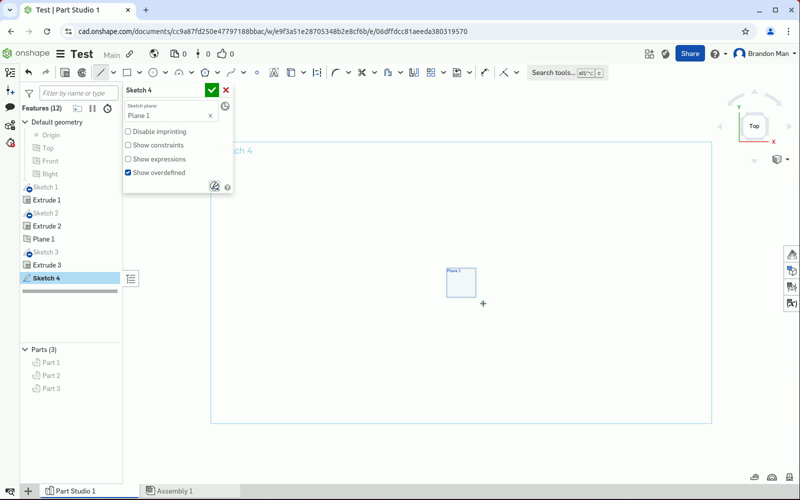
key_down(shift)
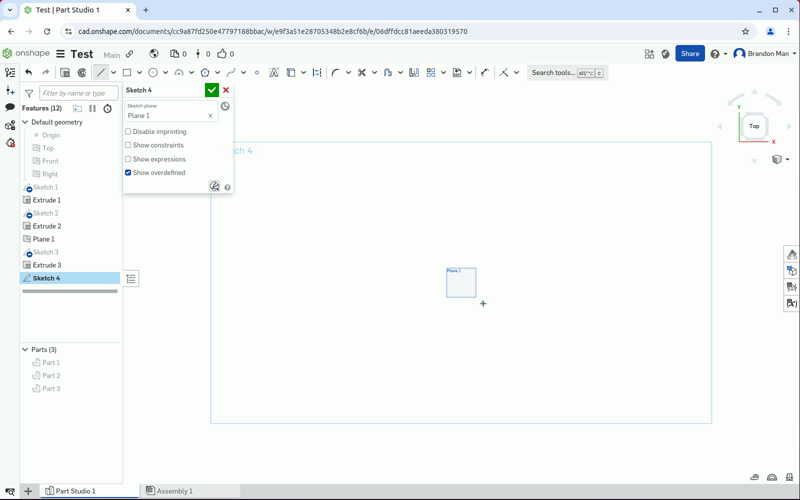
mouse_move(573, 303)
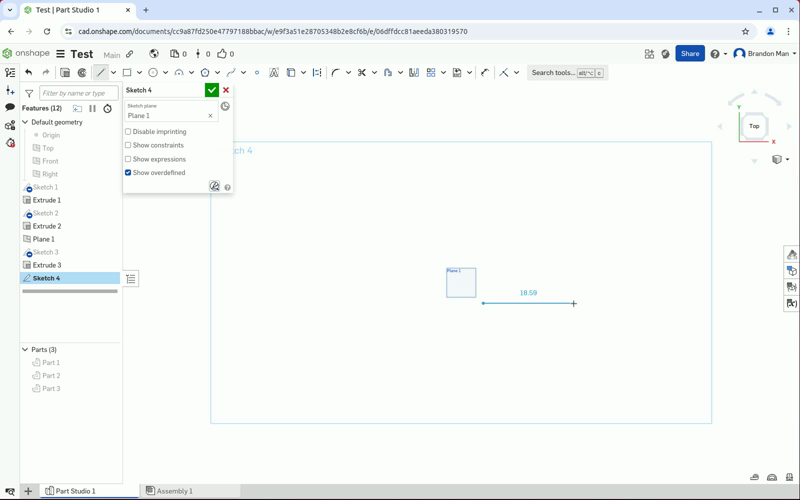
click(573, 303)
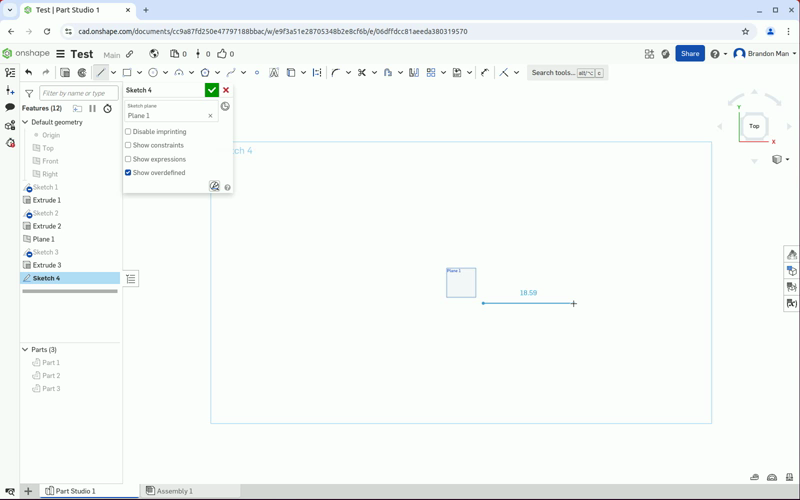
key_up(shift)
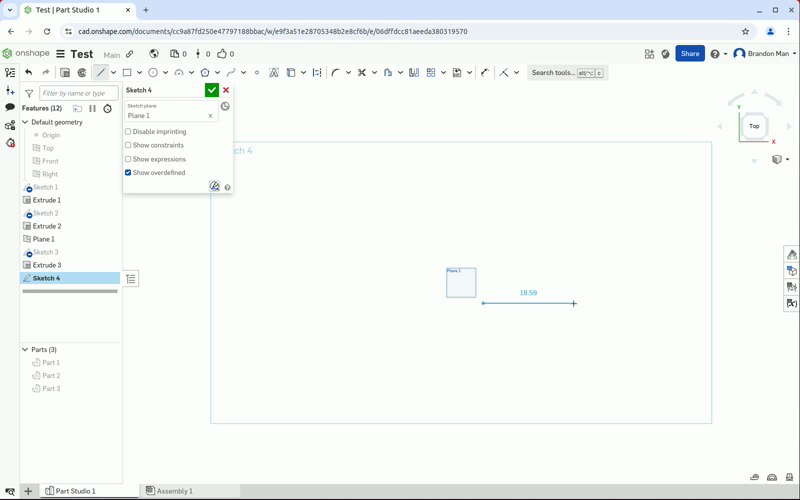
key_down(shift)
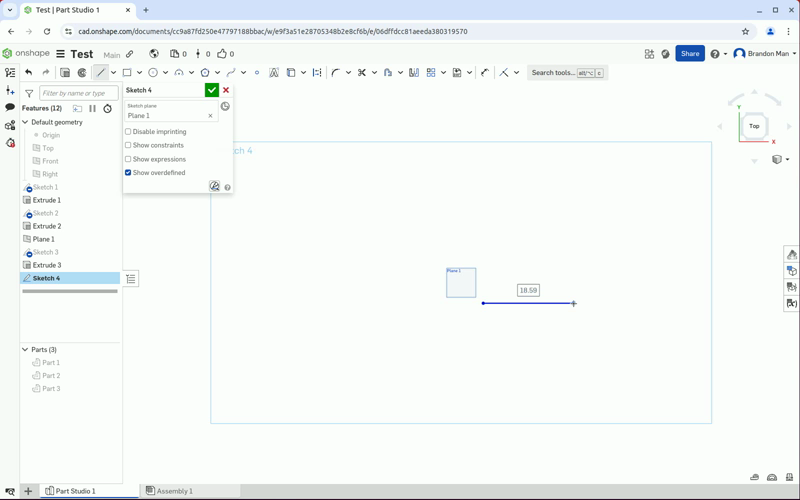
mouse_move(589, 303)
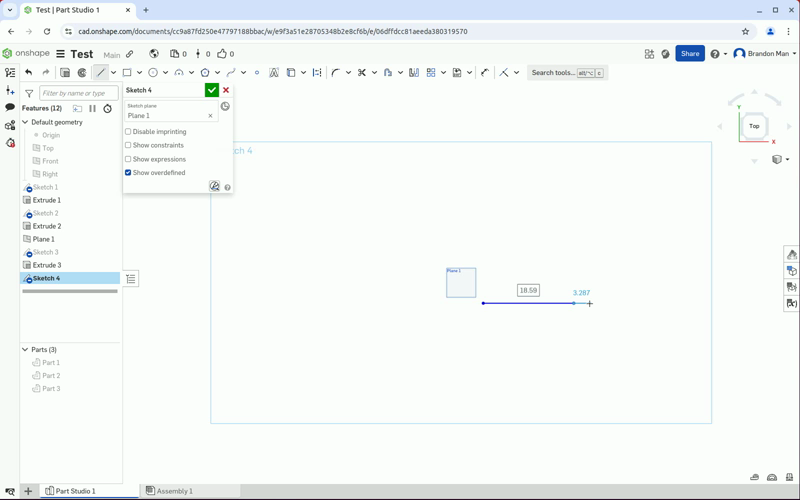
mouse_move(573, 283)
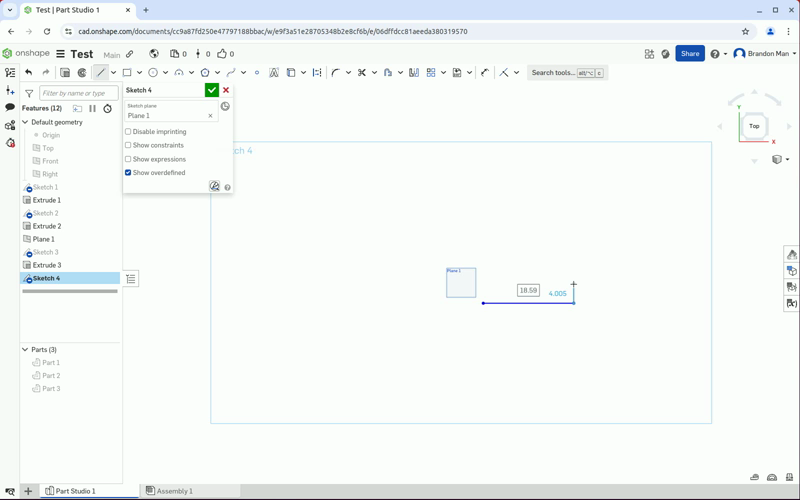
click(573, 283)
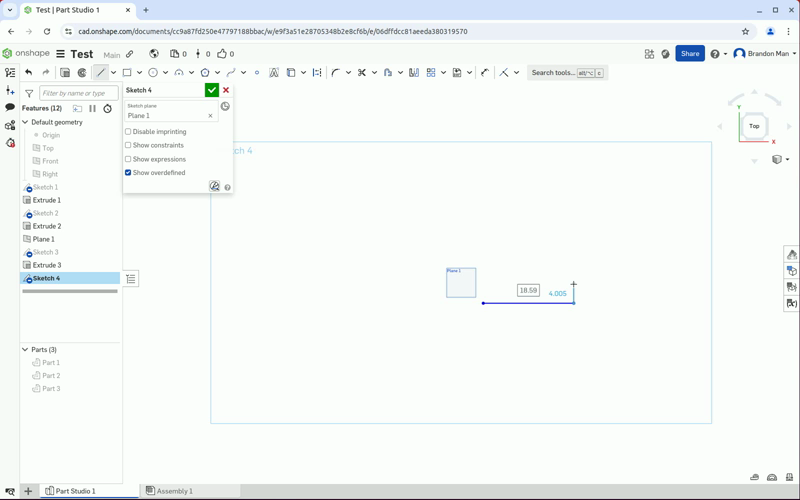
key_up(shift)
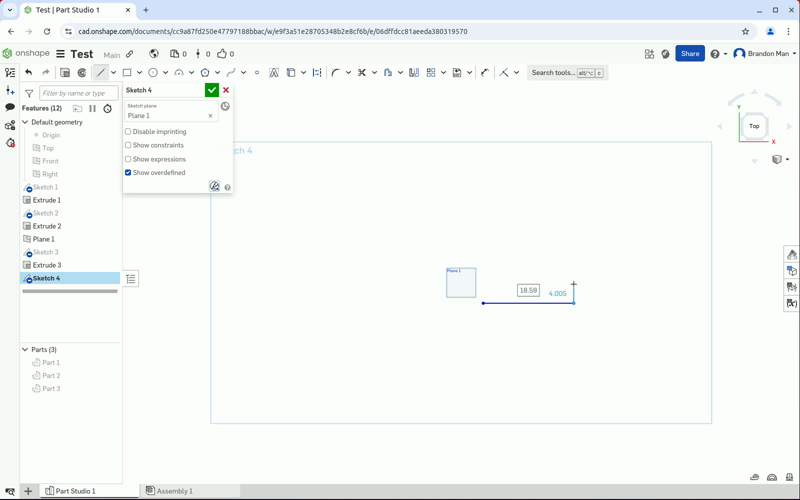
key_down(shift)
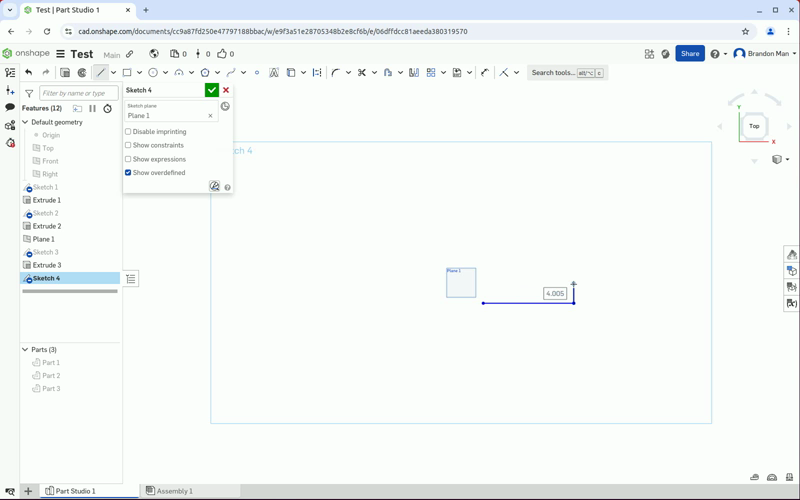
mouse_move(483, 283)
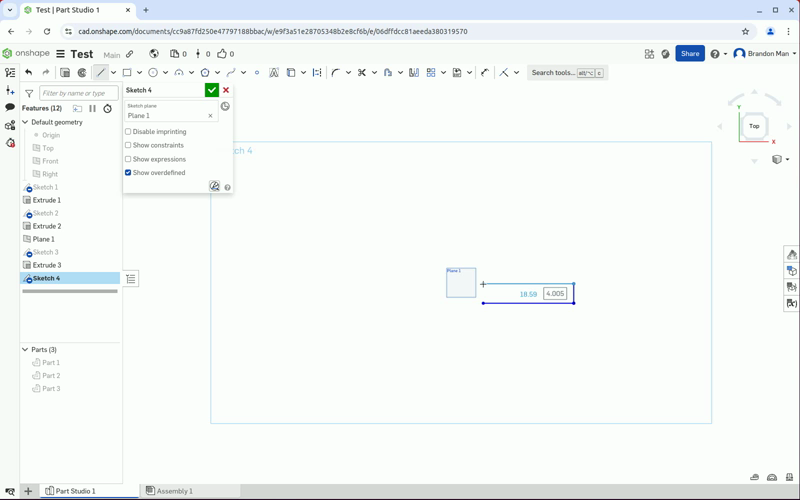
click(483, 283)
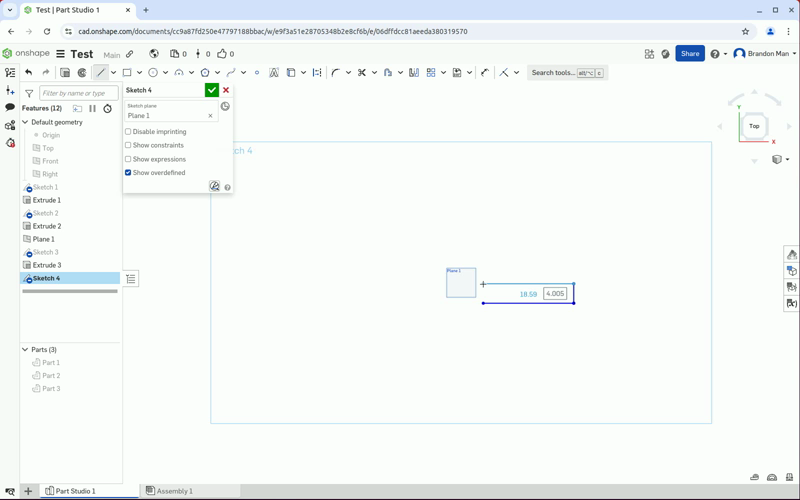
key_up(shift)
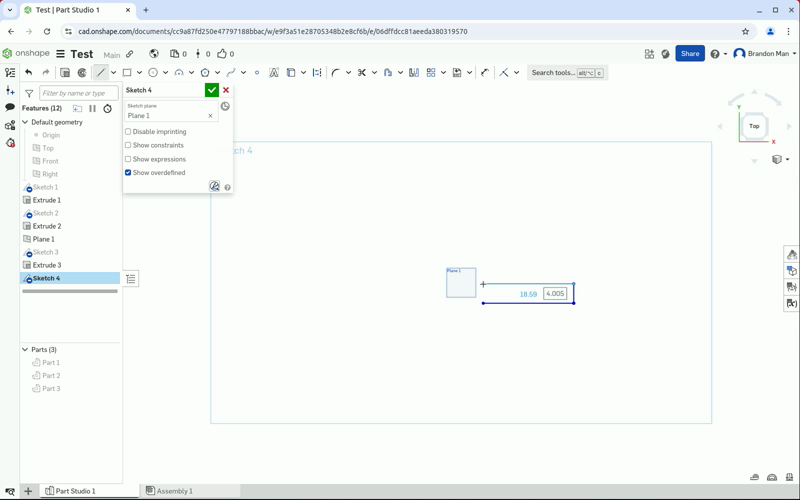
mouse_move(513, 283)
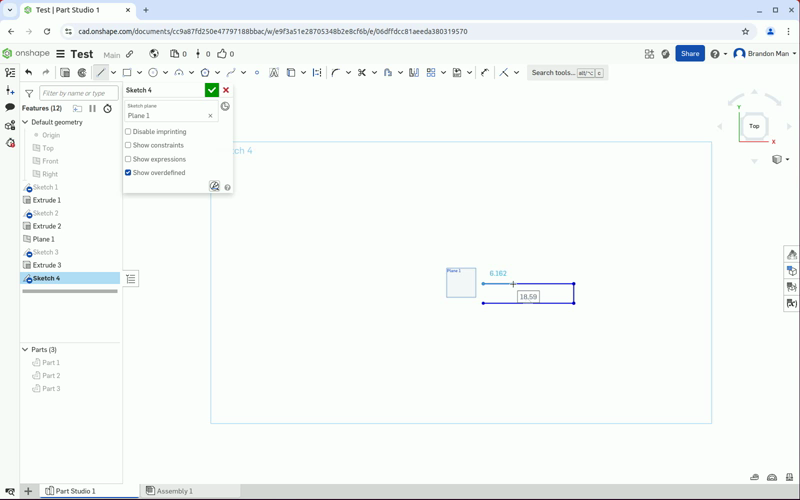
key_down(shift)
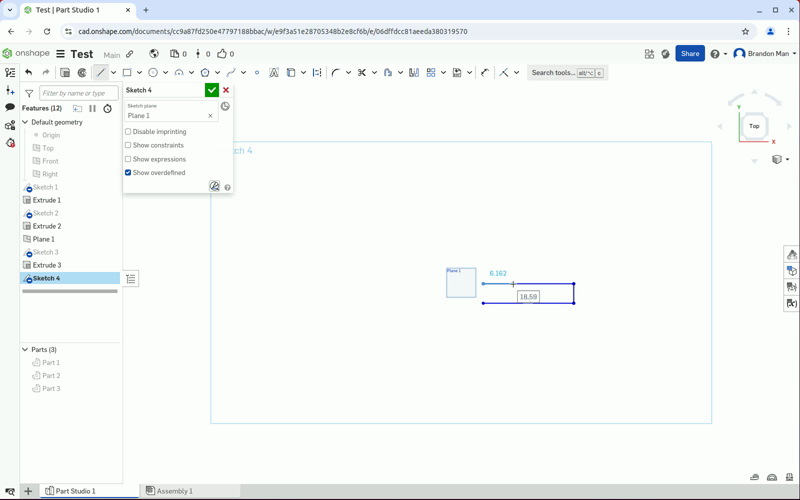
mouse_move(483, 303)
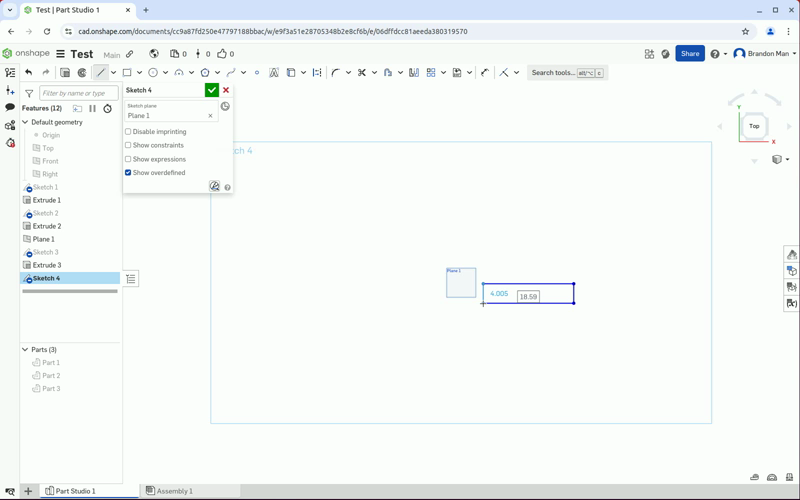
key_up(shift)
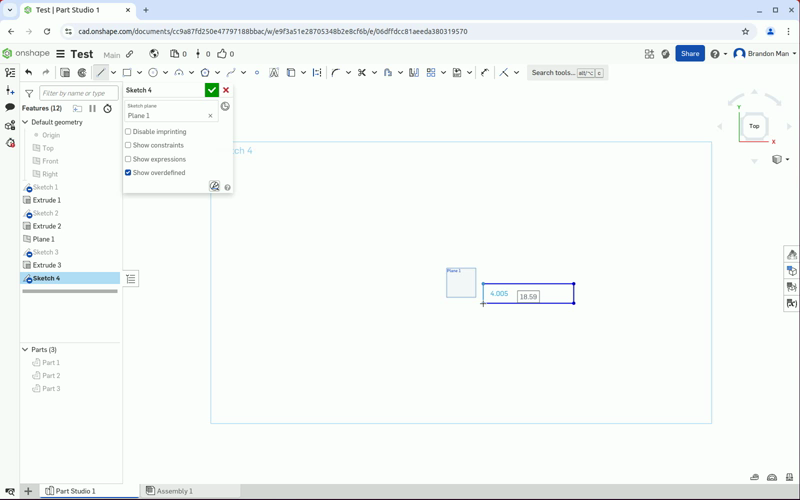
click(483, 303)
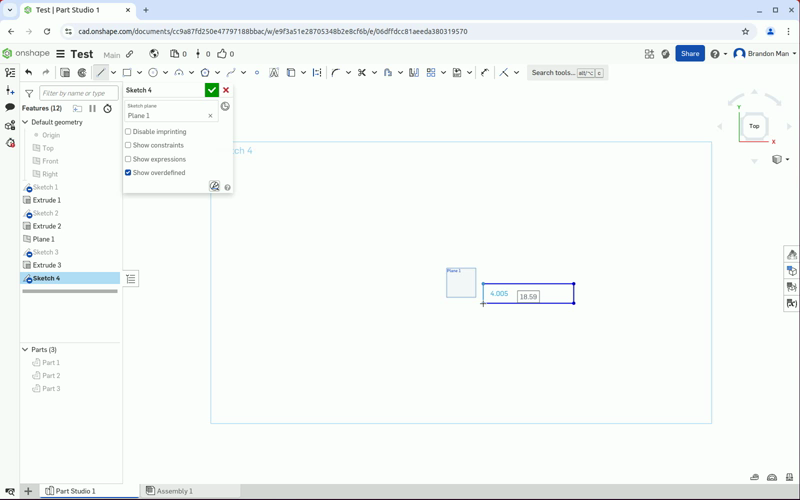
key(esc)
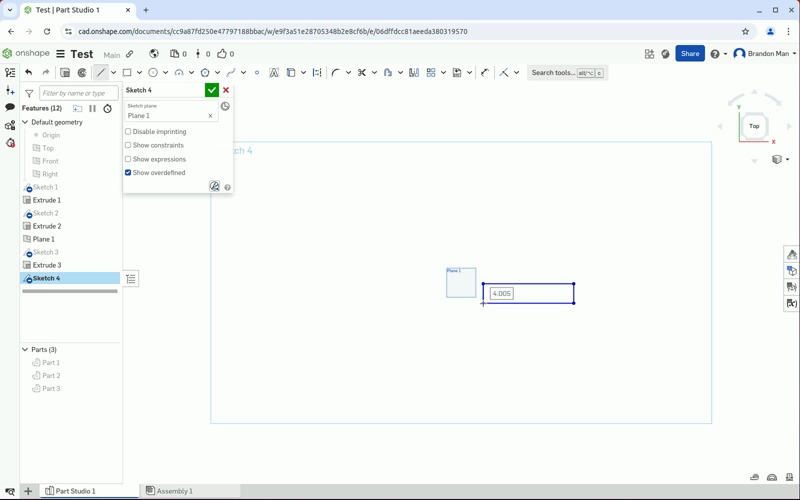
mouse_move(517, 286)
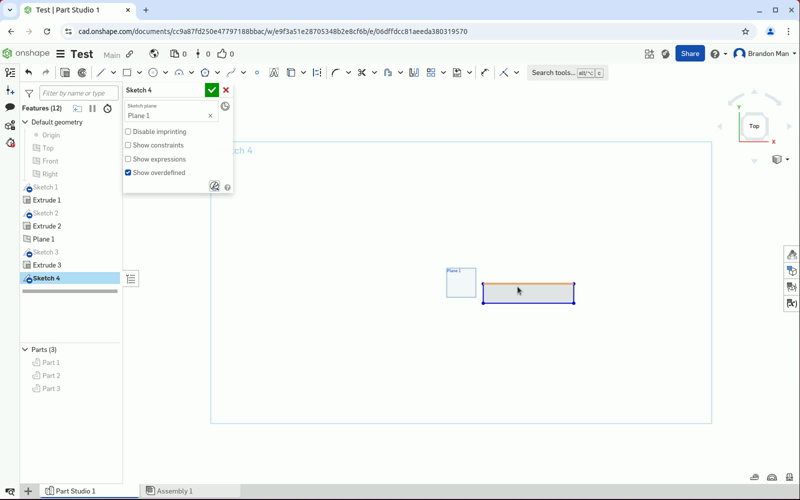
scroll(6)
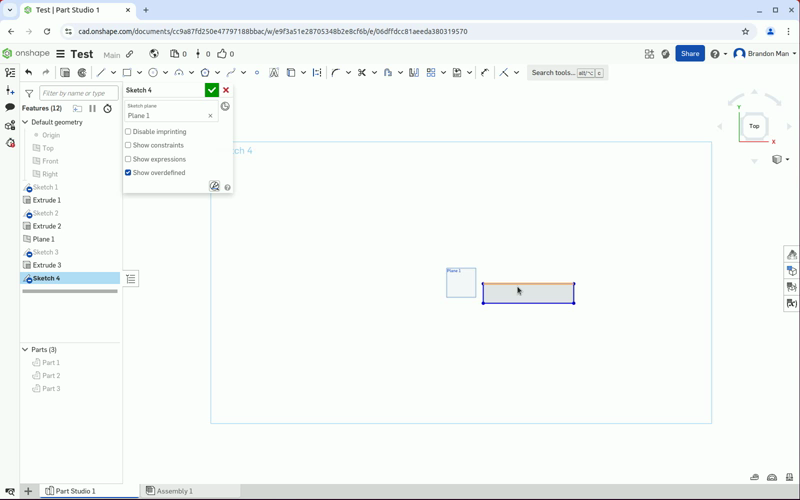
scroll(6)
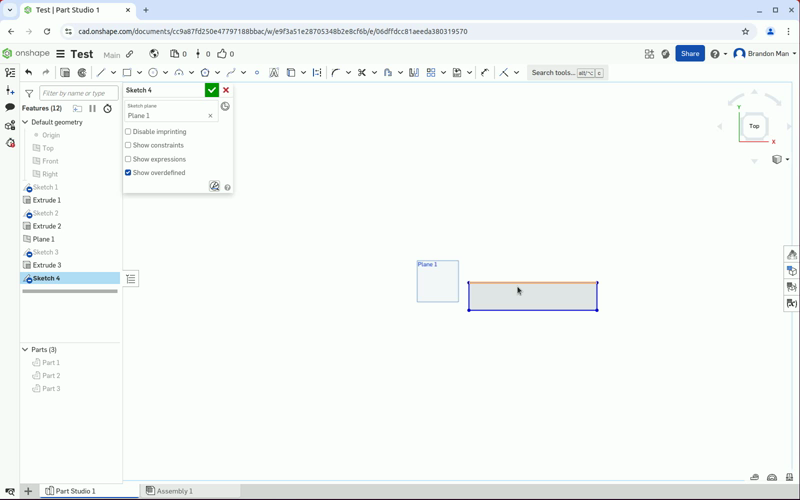
scroll(6)
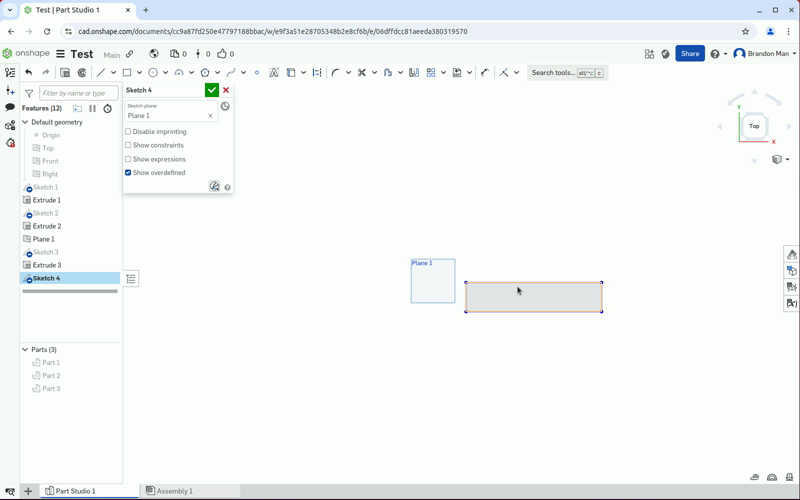
scroll(6)
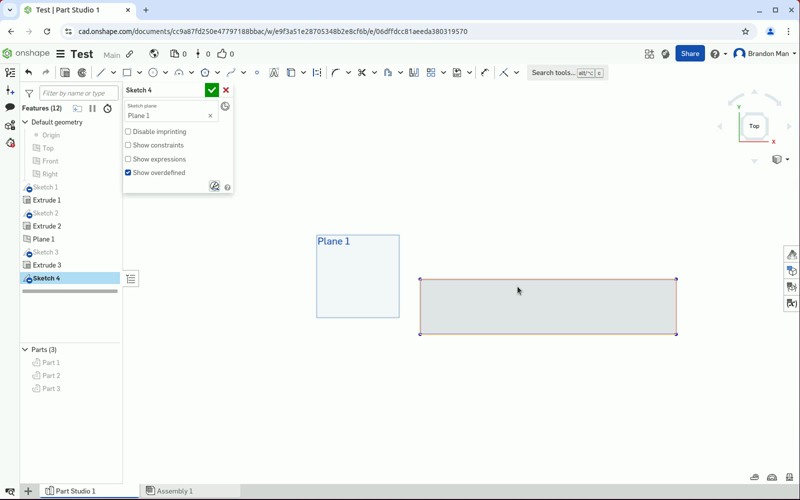
scroll(6)
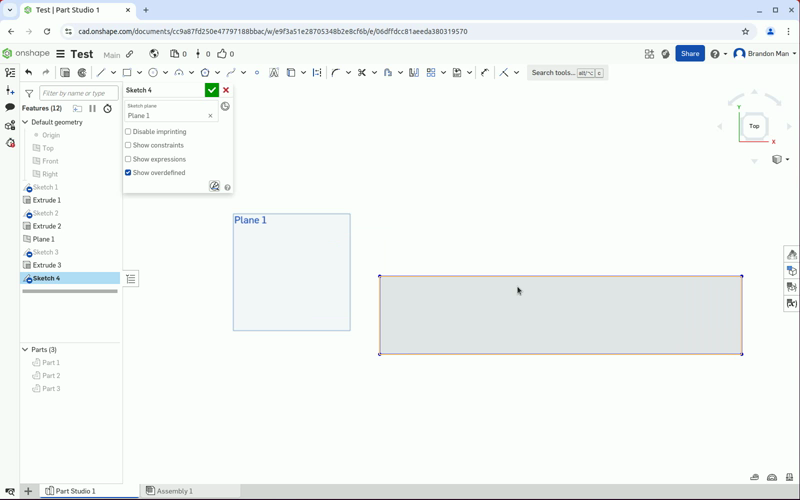
scroll(6)
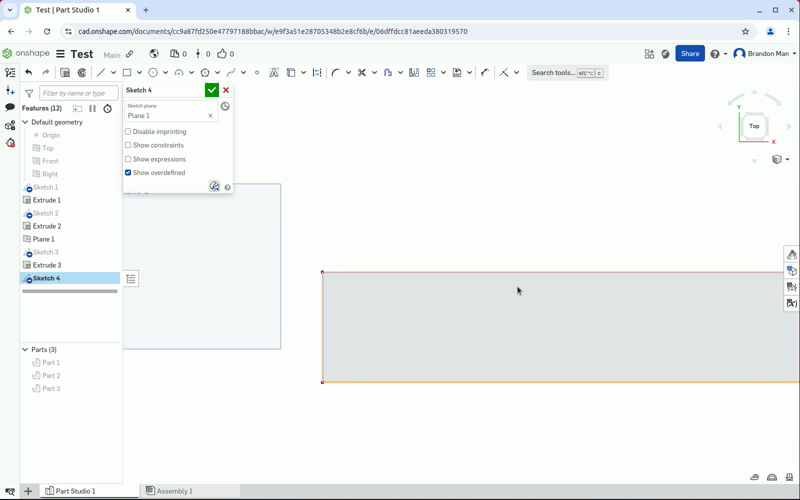
scroll(6)
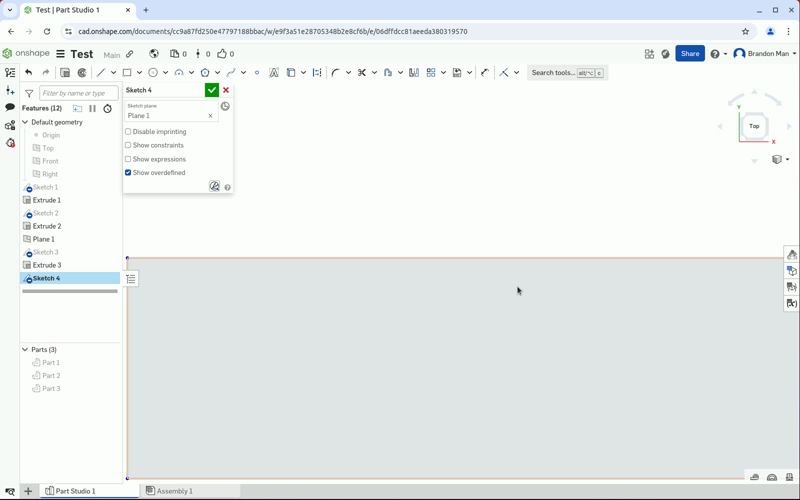
click(517, 286)
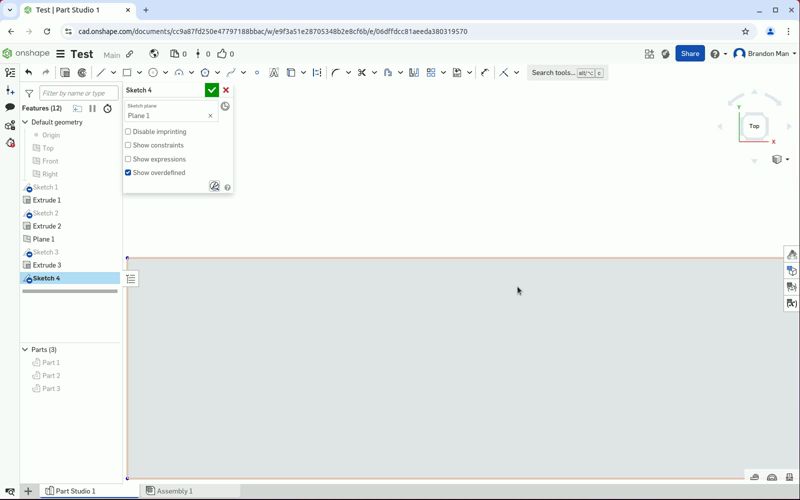
scroll(-6)
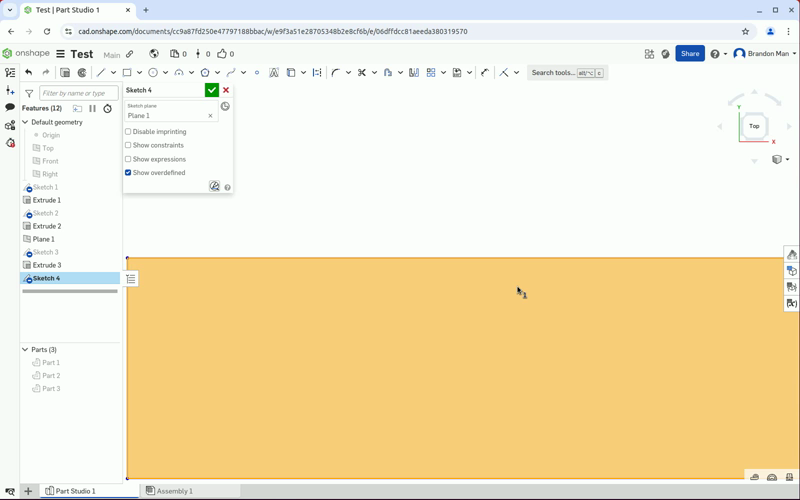
scroll(-6)
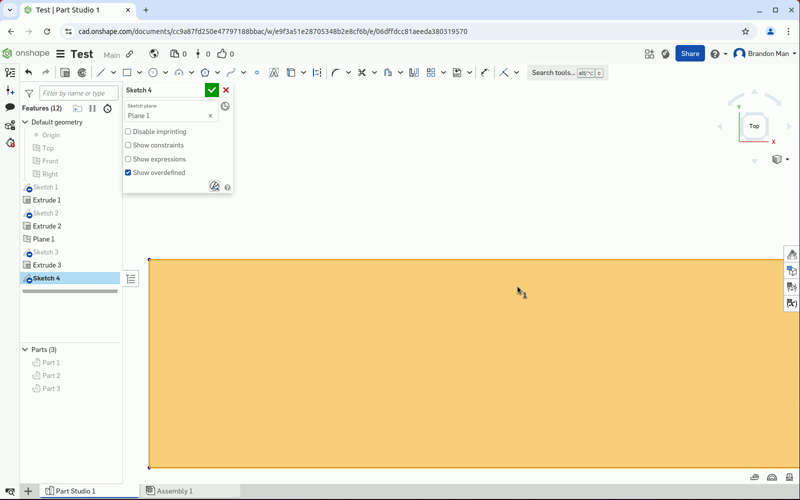
scroll(-6)
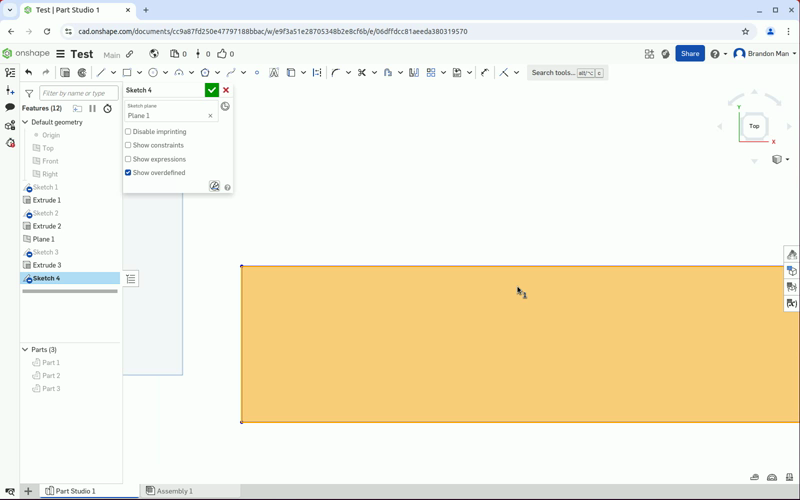
scroll(-6)
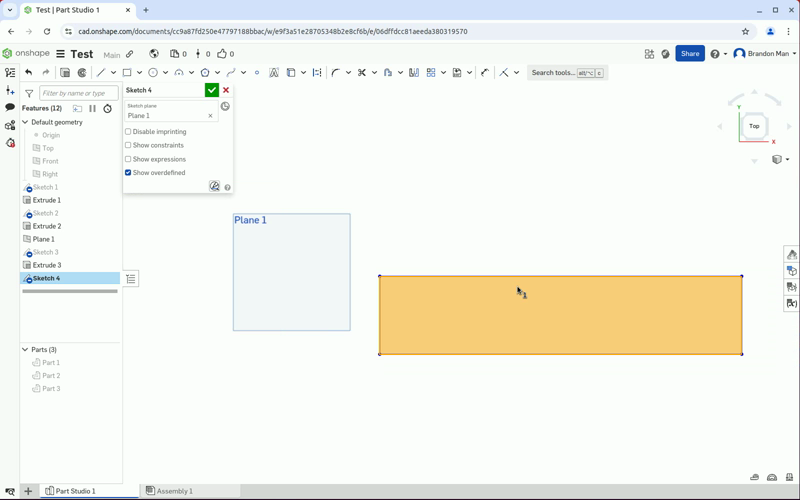
scroll(-6)
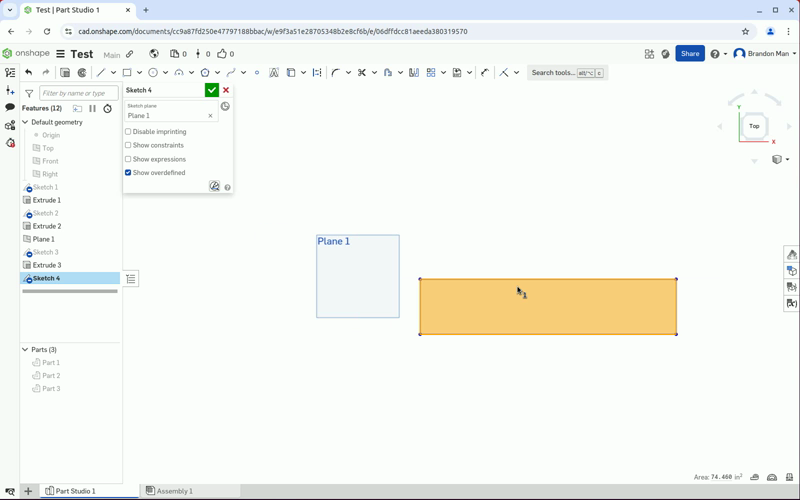
scroll(-6)
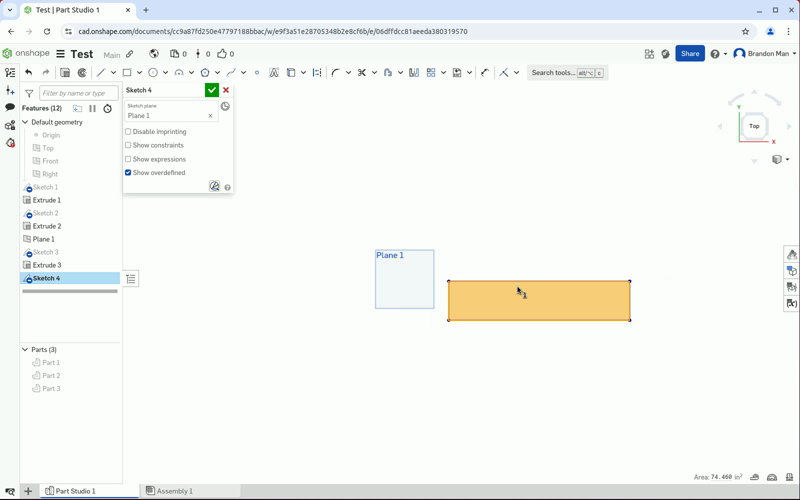
scroll(-6)
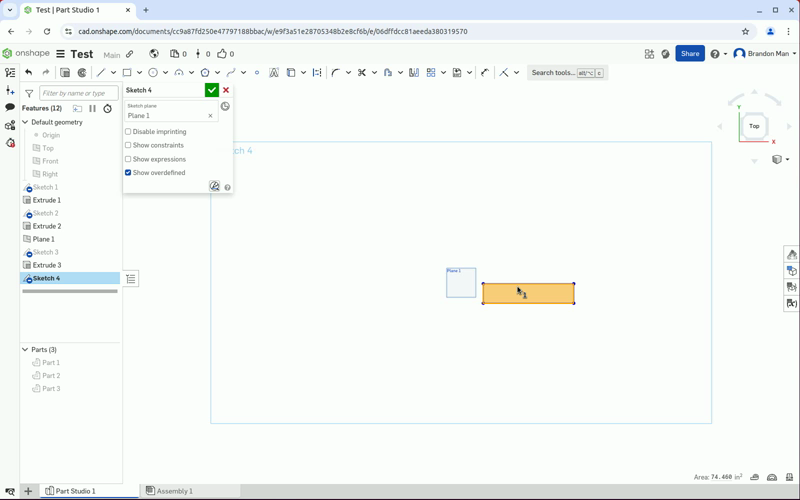
mouse_move(73, 352)
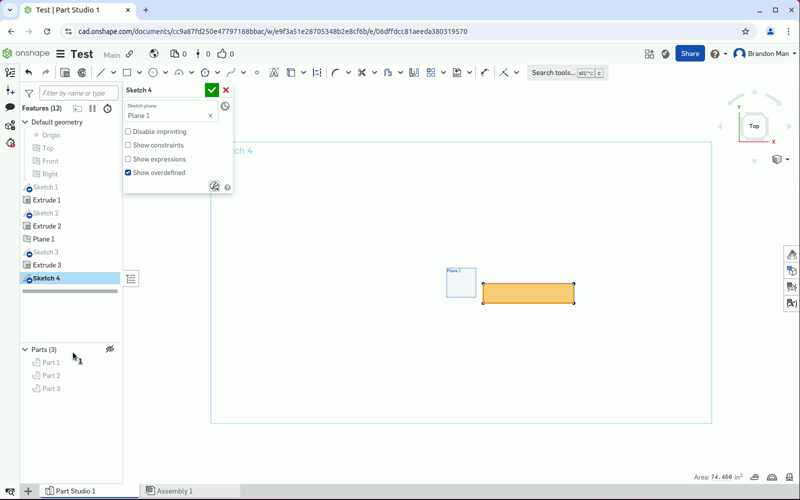
key(shift+y)
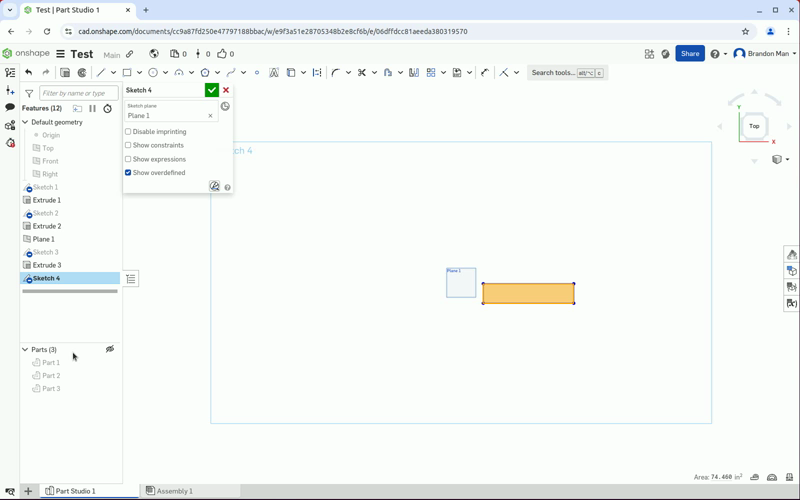
key(shift+e)
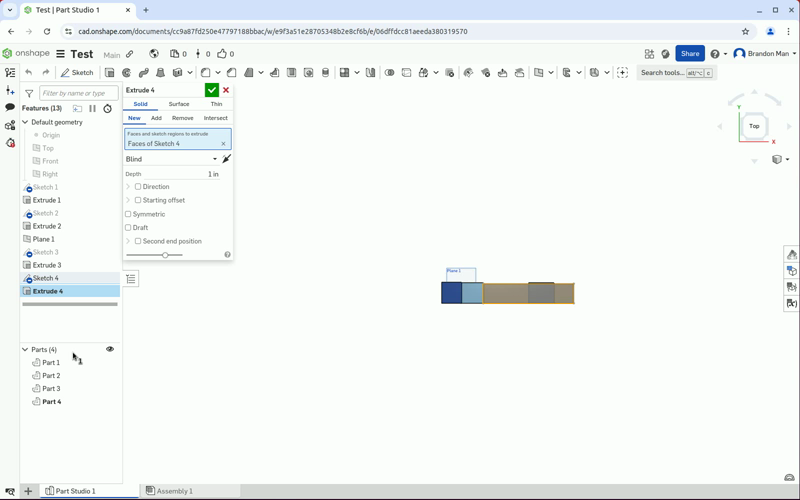
mouse_move(143, 106)
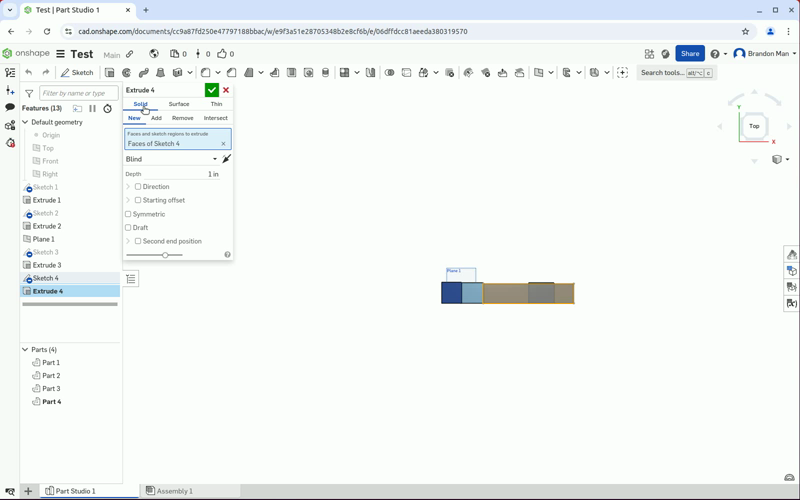
click(143, 106)
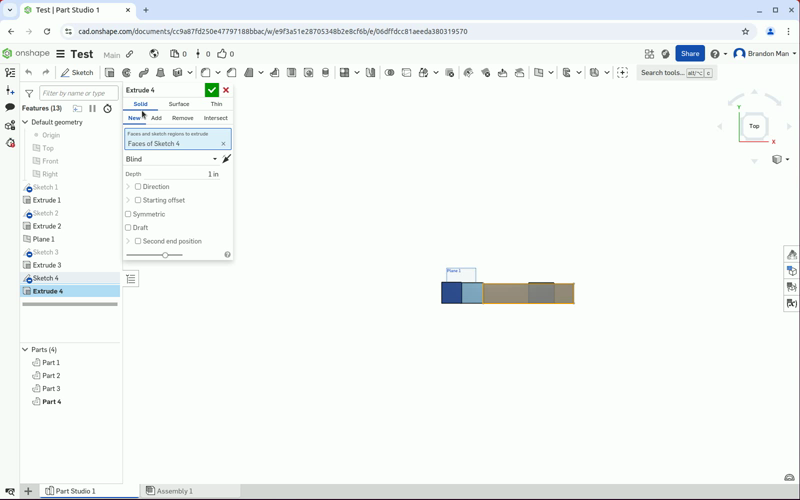
mouse_move(137, 120)
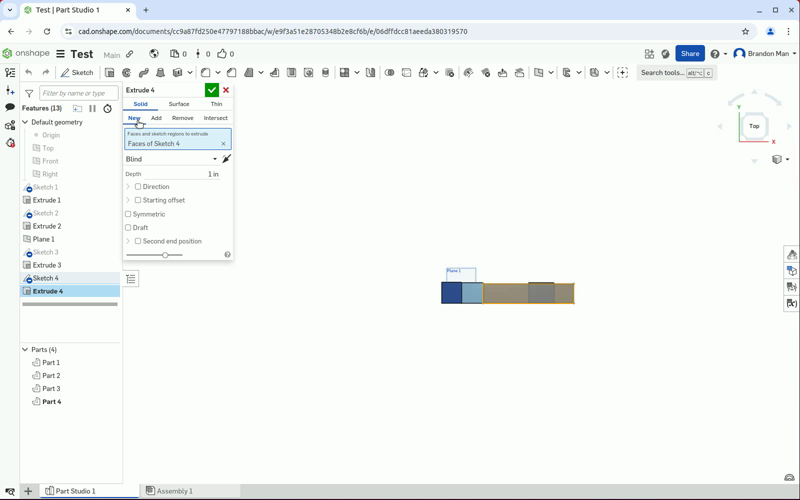
click(137, 120)
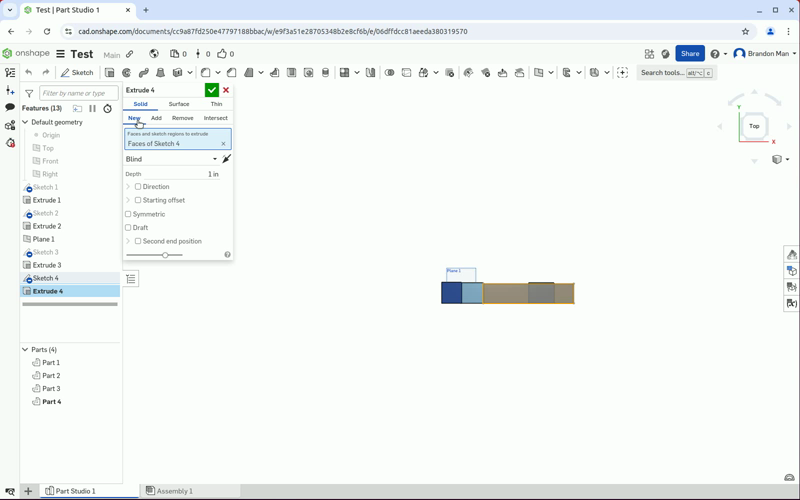
key(tab, 4)
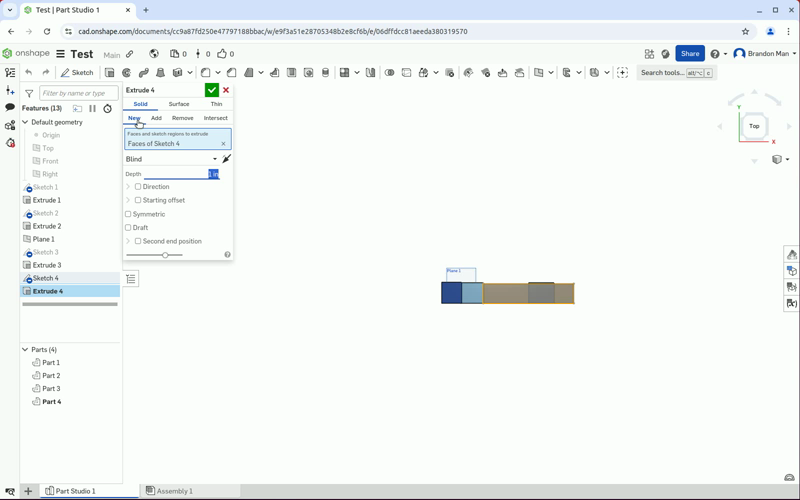
text(1.685)
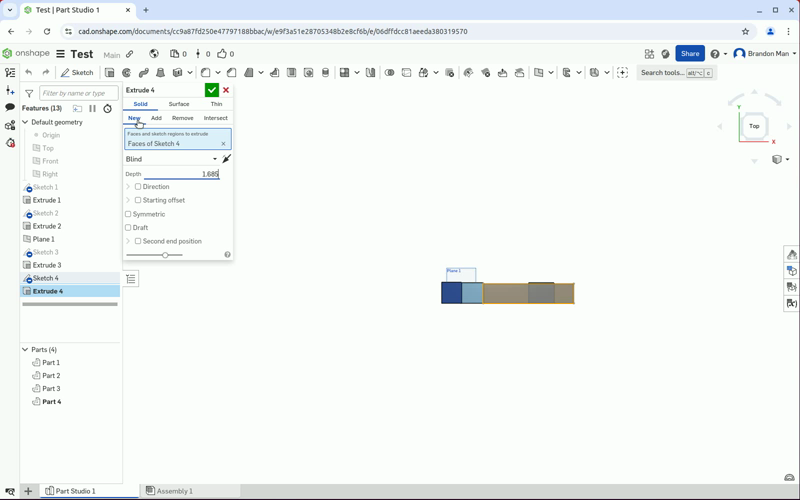
key(enter)
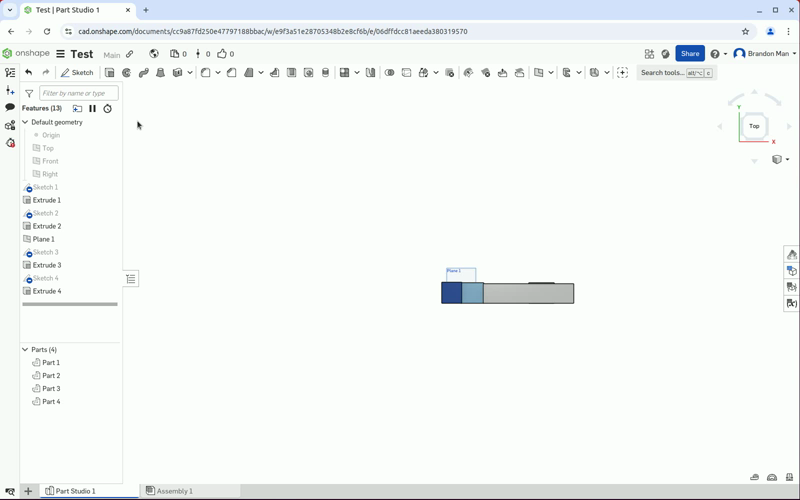
key(shift+h)
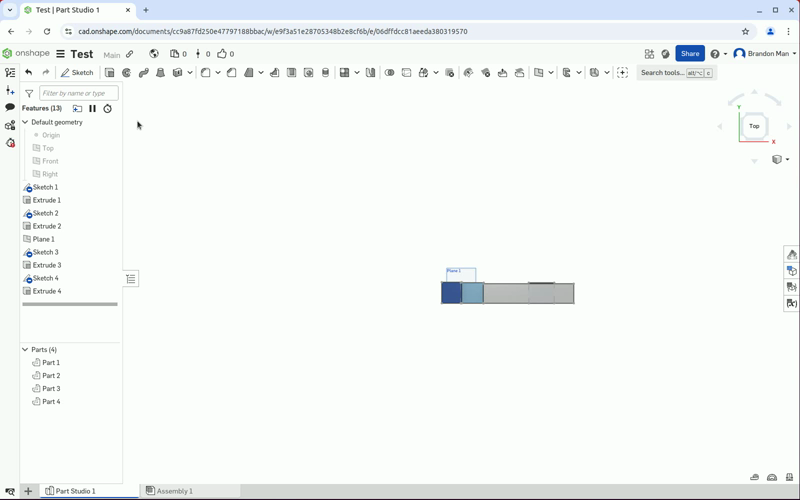
key(shift+h)
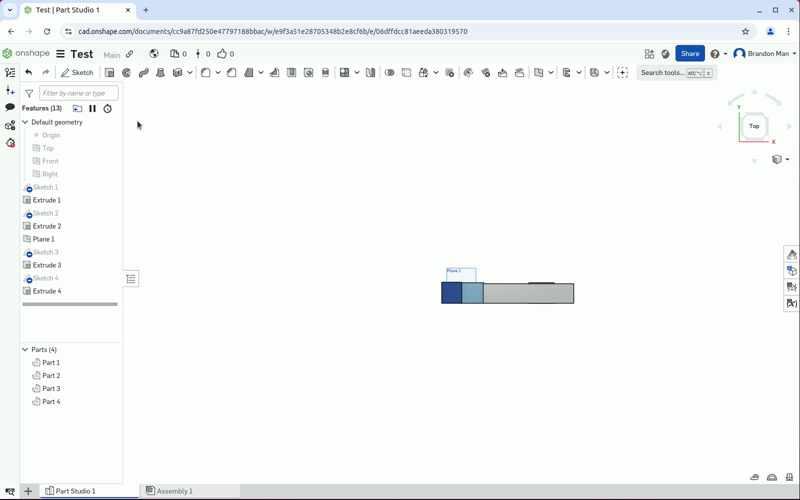
mouse_move(73, 189)
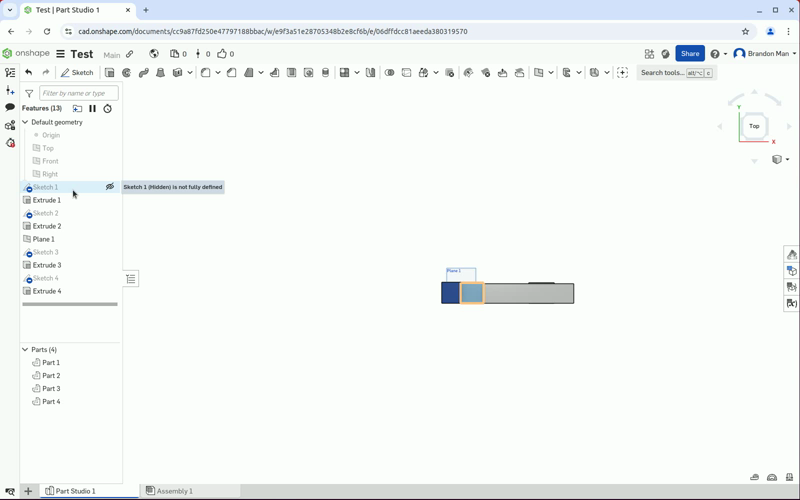
click(73, 189)
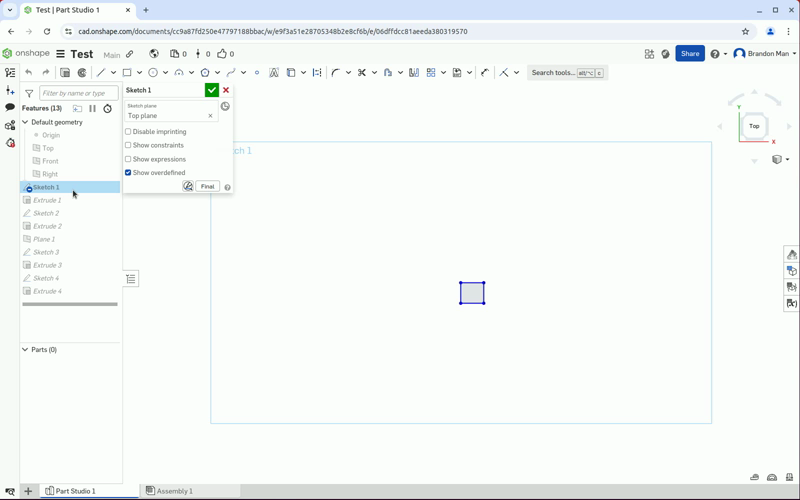
mouse_move(229, 92)
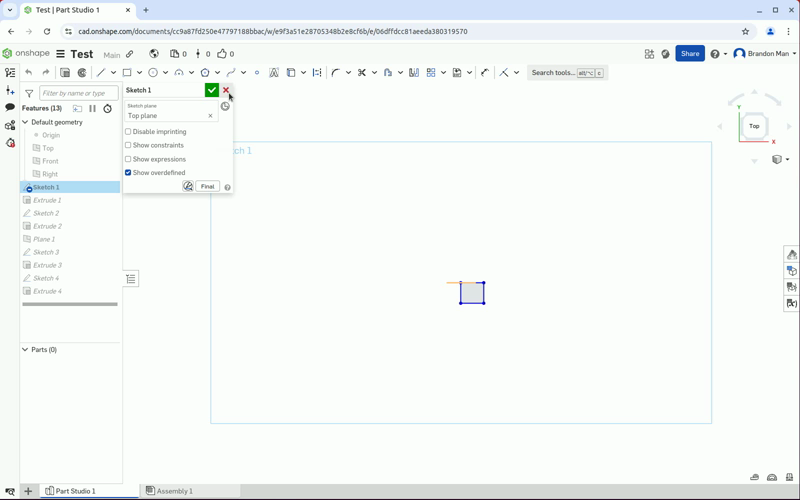
click(229, 92)
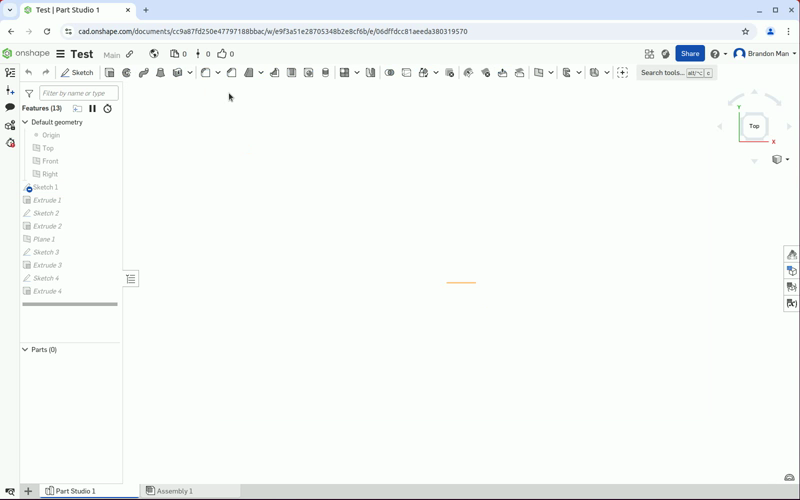
key(shift+s)
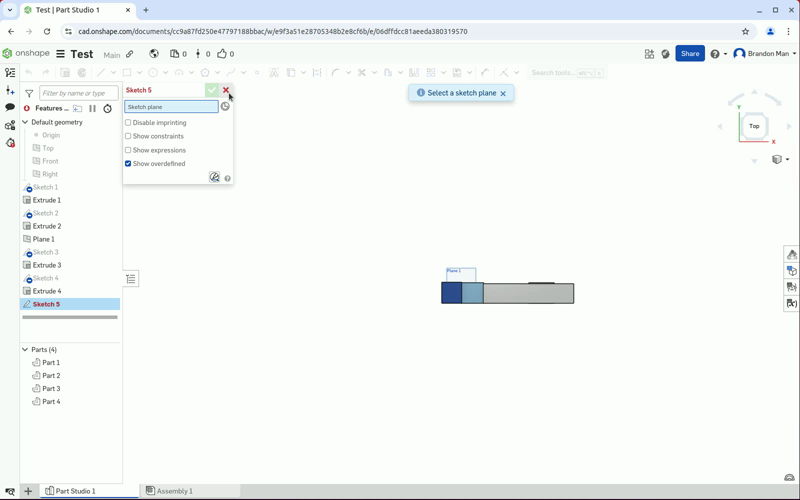
mouse_move(73, 241)
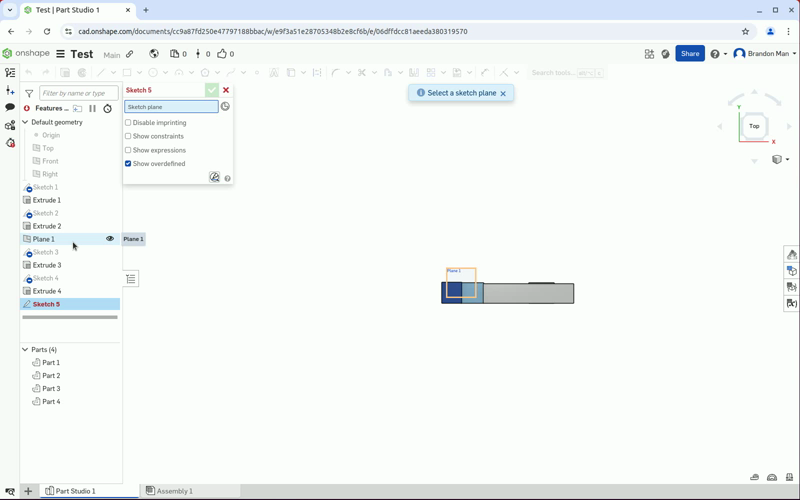
click(73, 241)
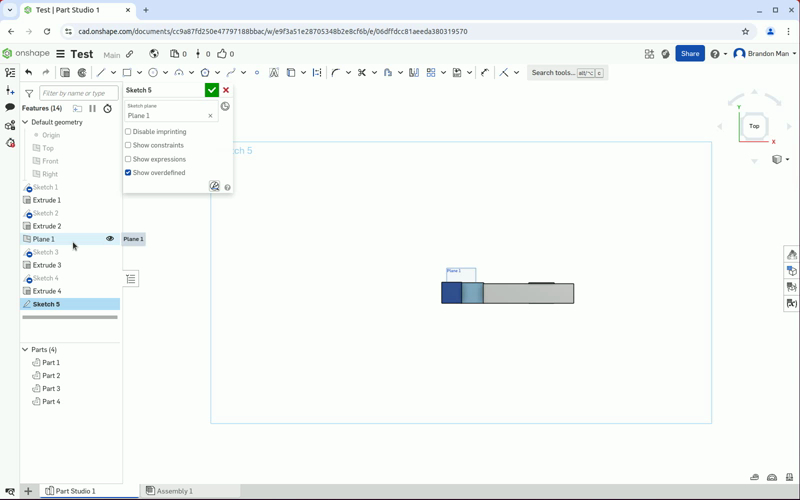
mouse_move(73, 352)
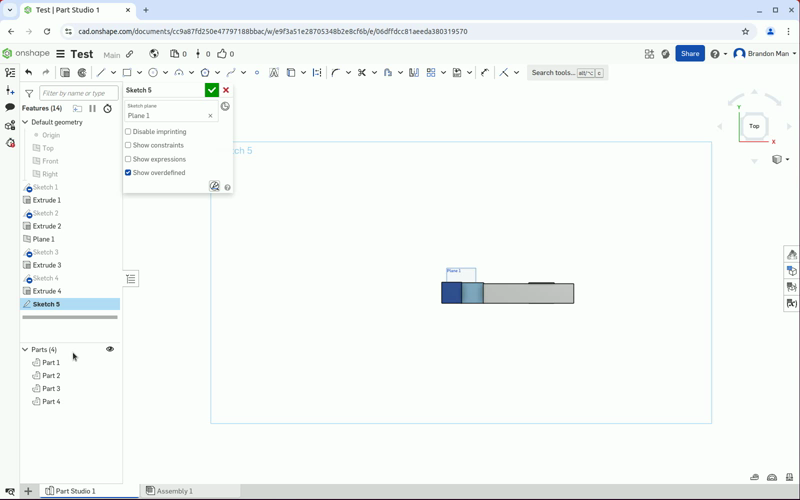
key(y)
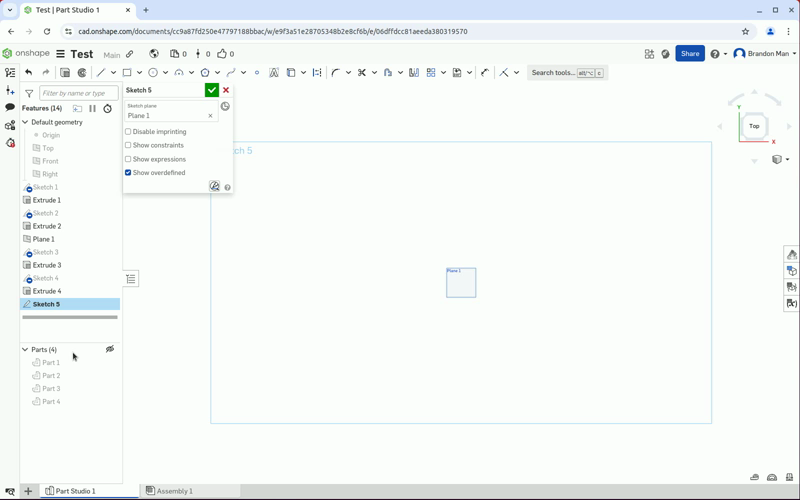
key(l)
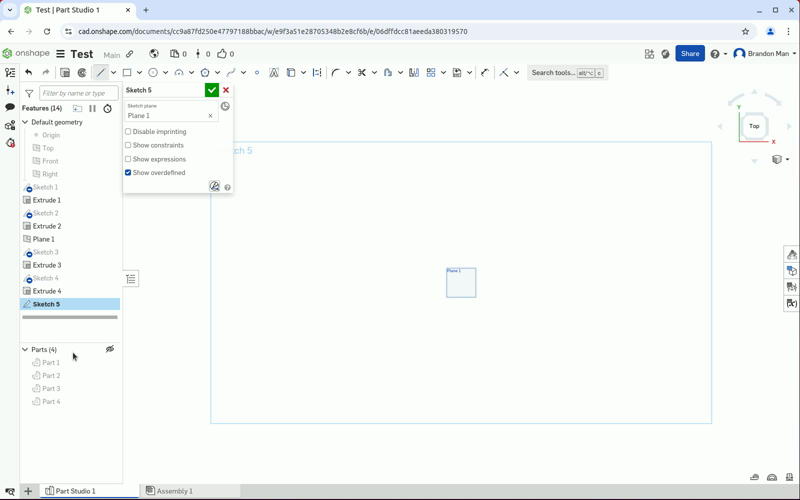
key_down(shift)
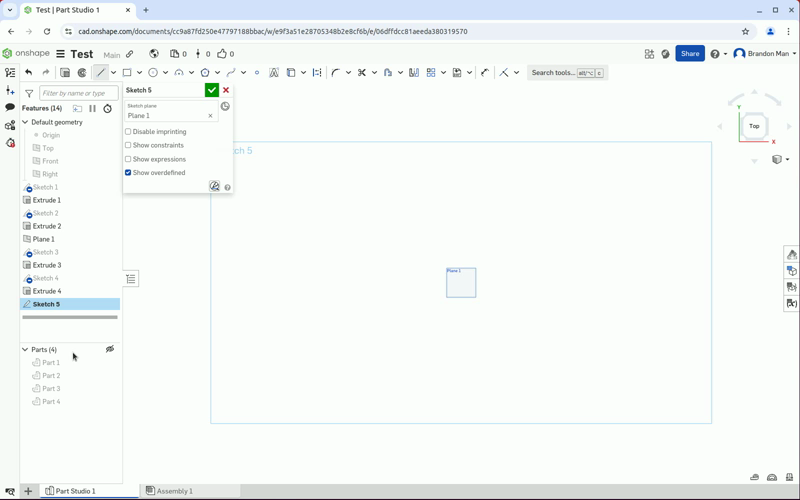
mouse_move(460, 303)
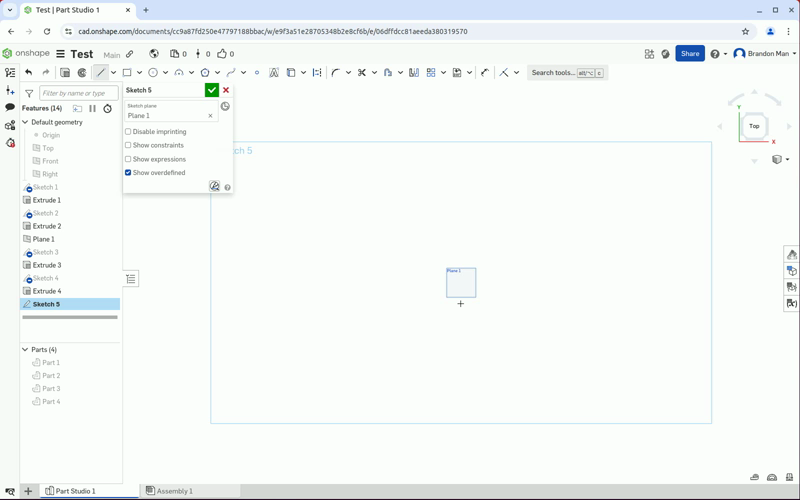
click(460, 303)
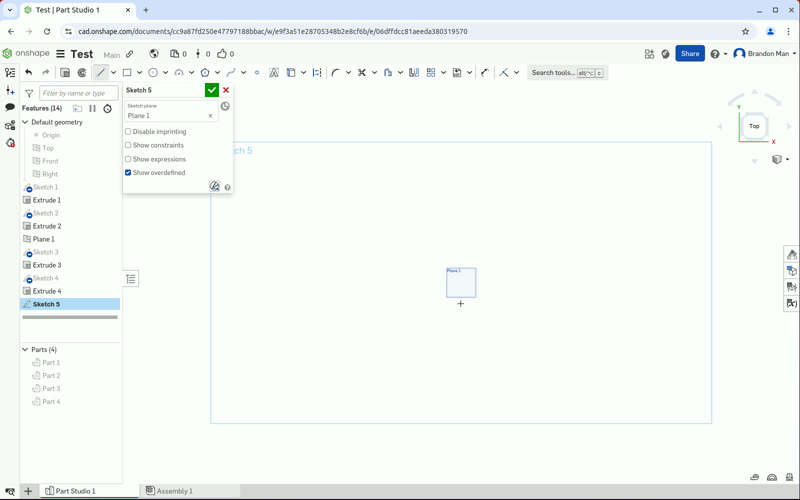
key_up(shift)
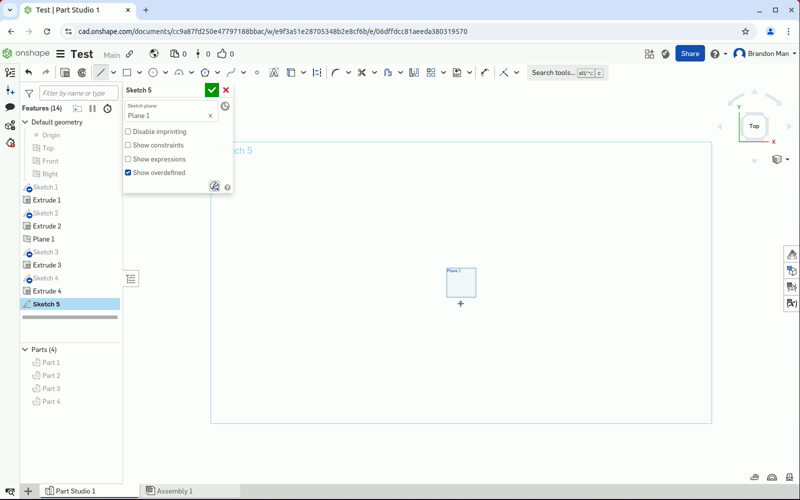
key_down(shift)
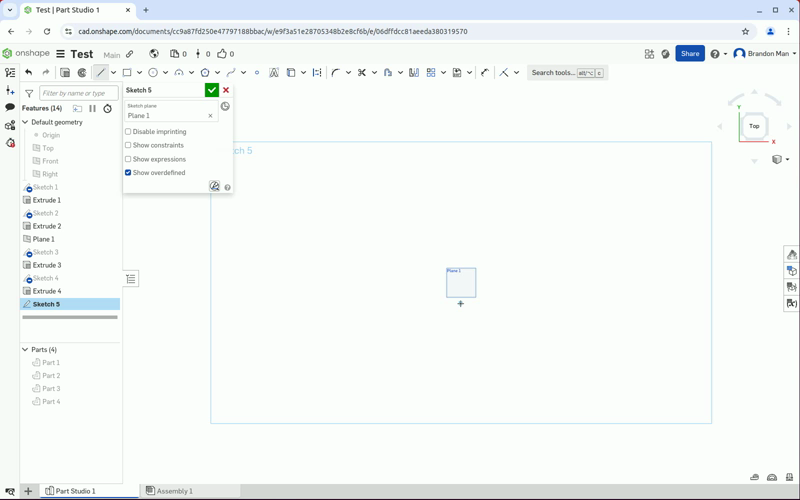
mouse_move(490, 303)
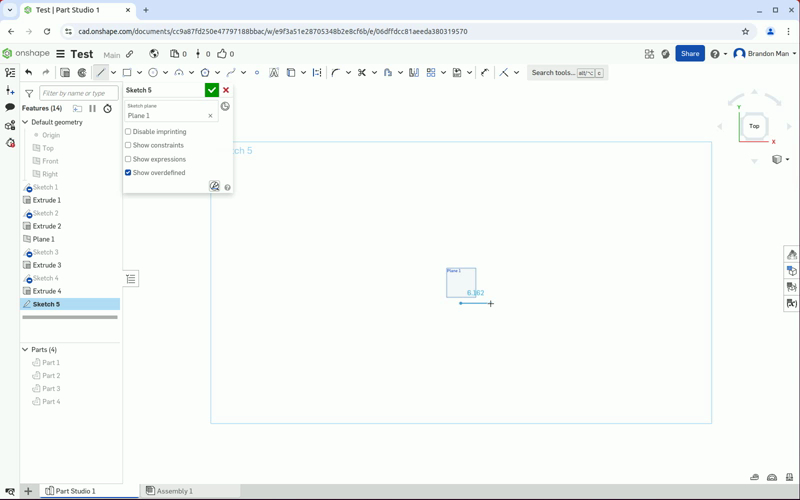
mouse_move(483, 303)
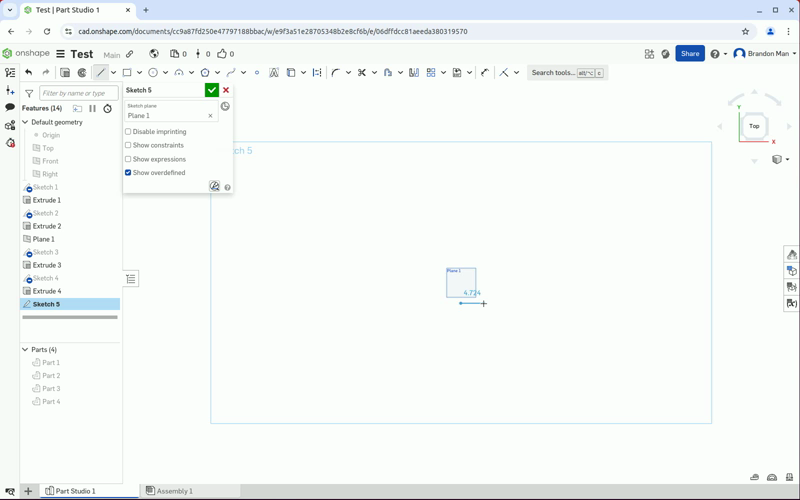
click(483, 303)
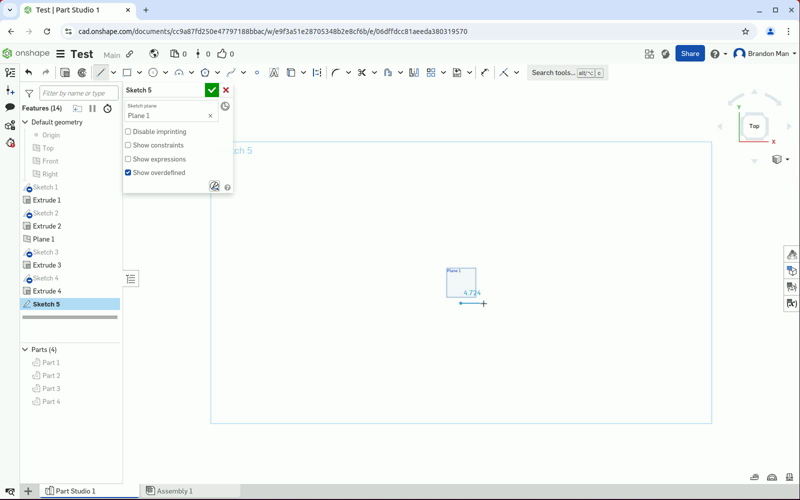
key_up(shift)
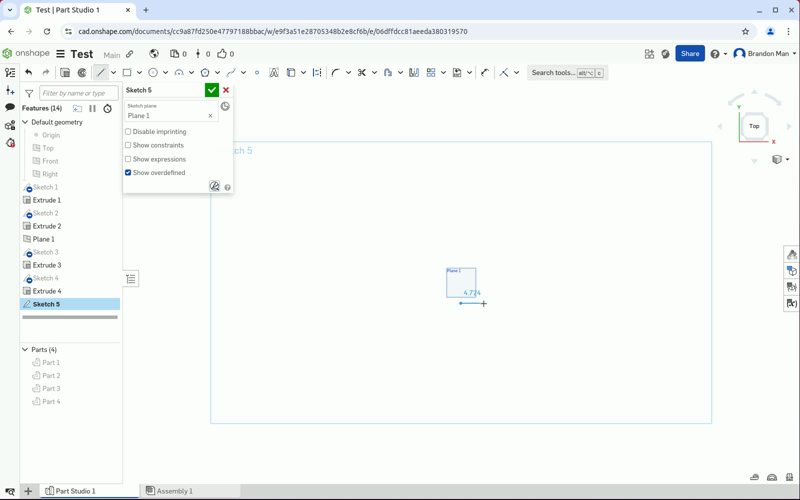
key_down(shift)
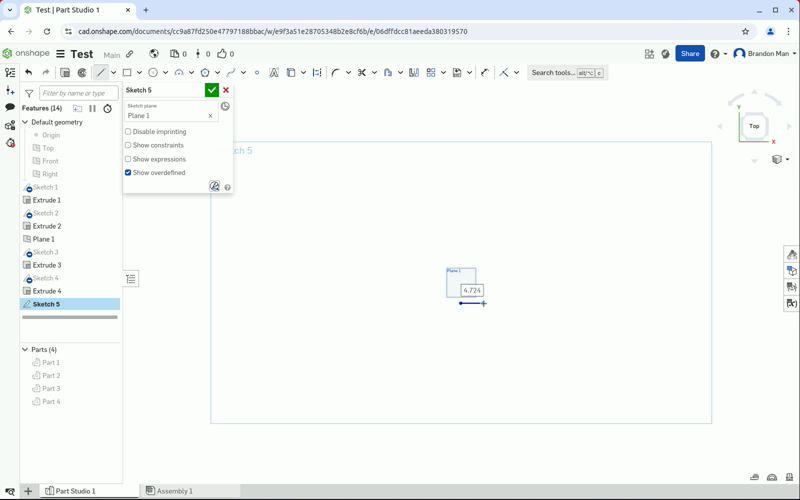
mouse_move(513, 303)
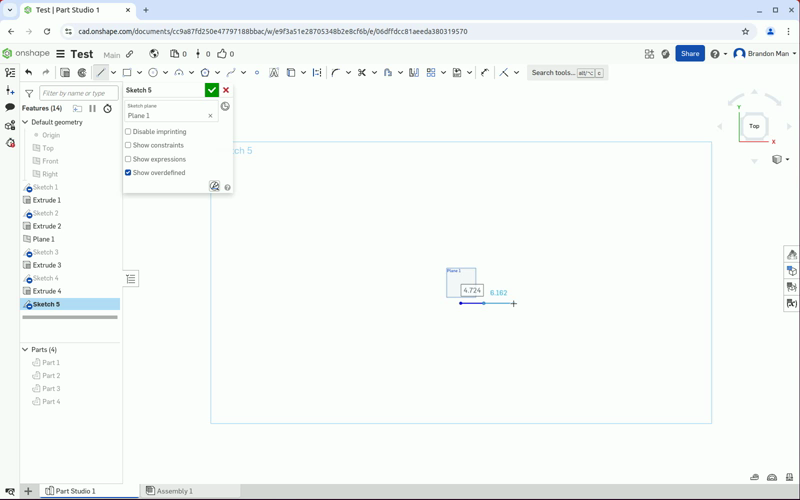
mouse_move(483, 282)
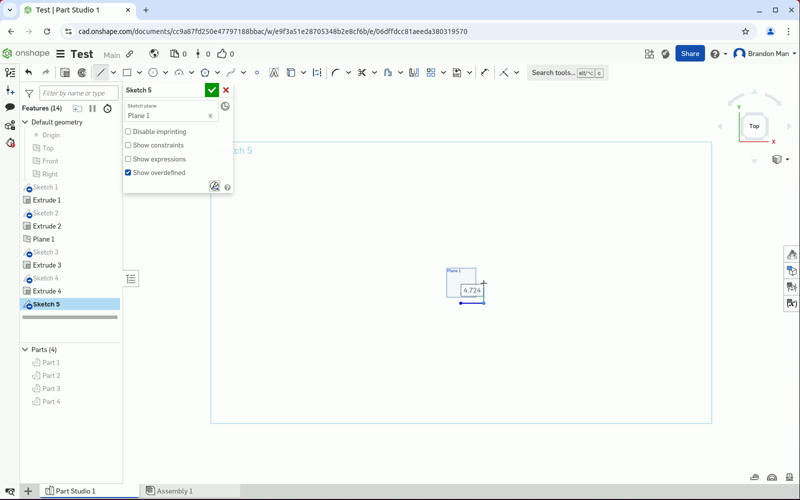
click(483, 282)
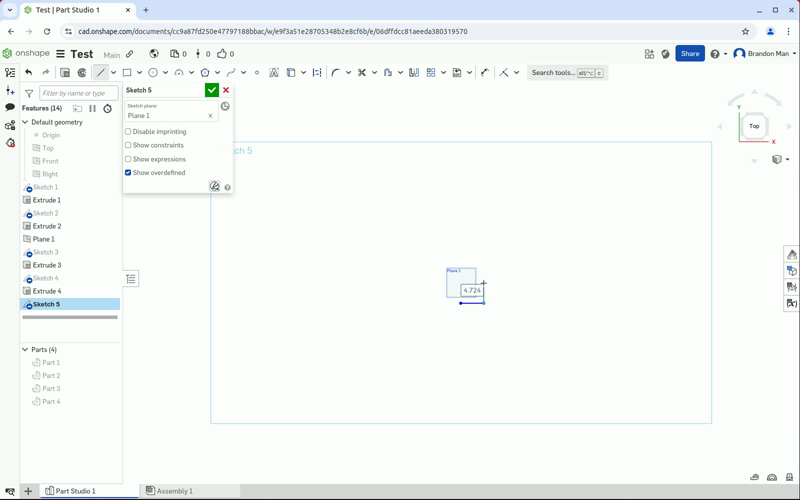
key_up(shift)
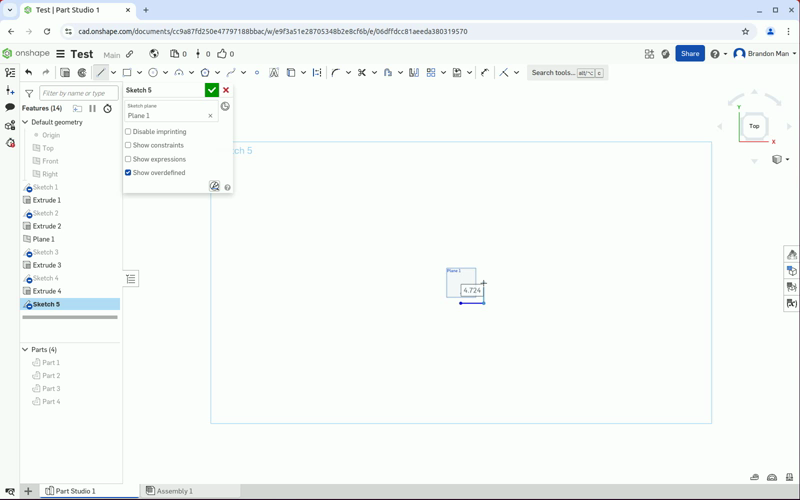
key_down(shift)
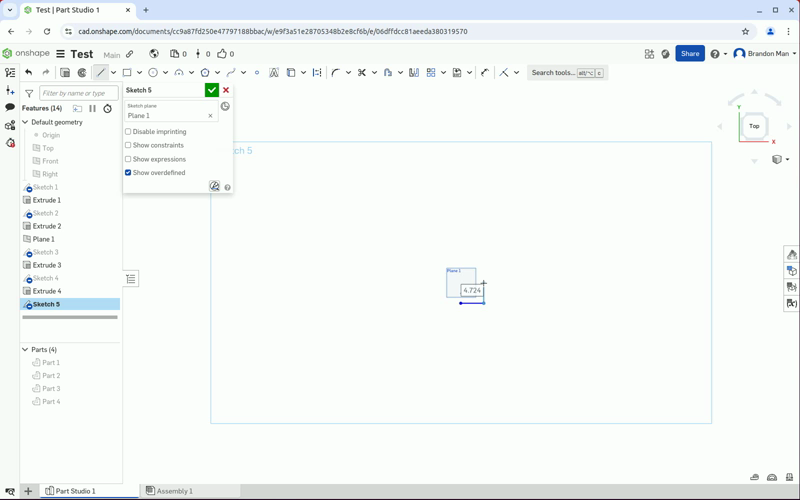
mouse_move(513, 282)
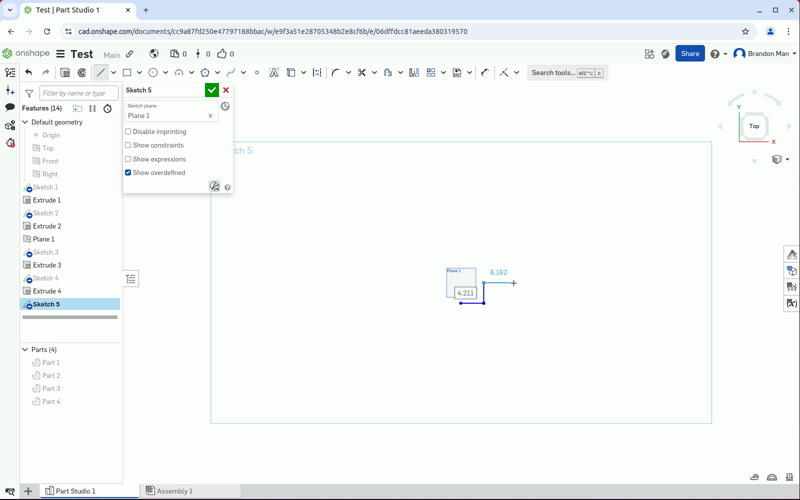
mouse_move(460, 282)
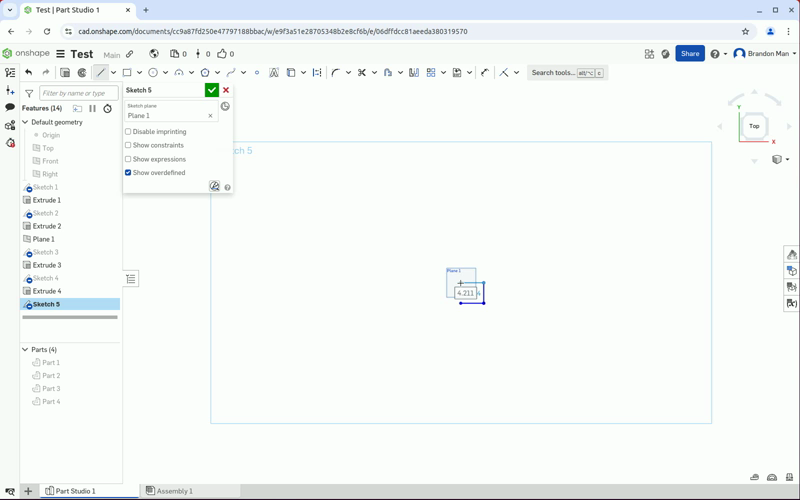
click(460, 282)
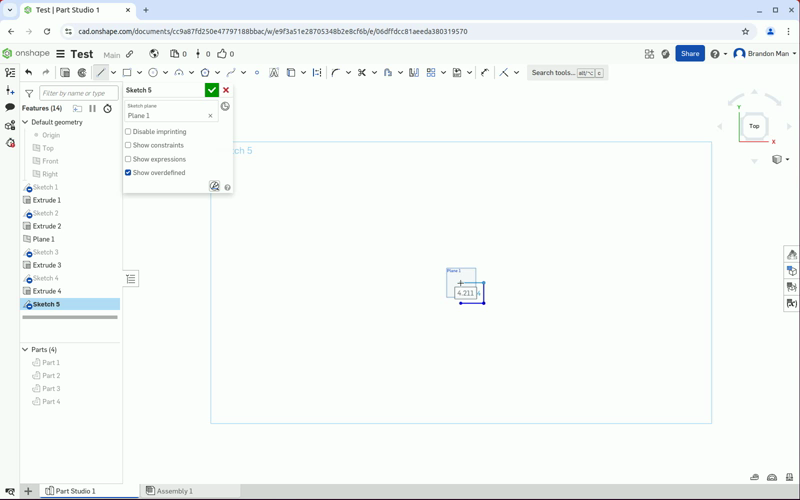
key_up(shift)
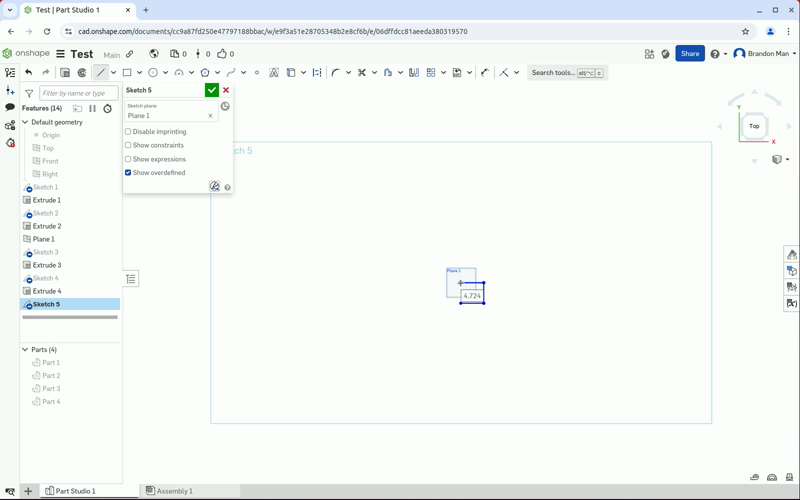
mouse_move(490, 282)
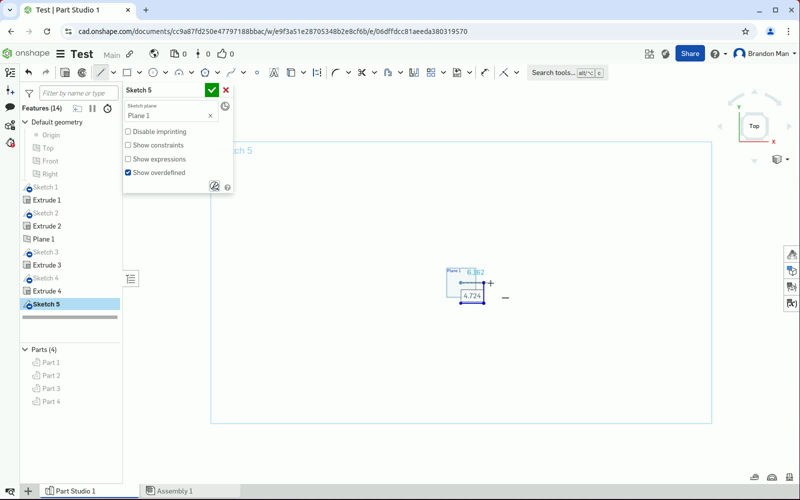
key_down(shift)
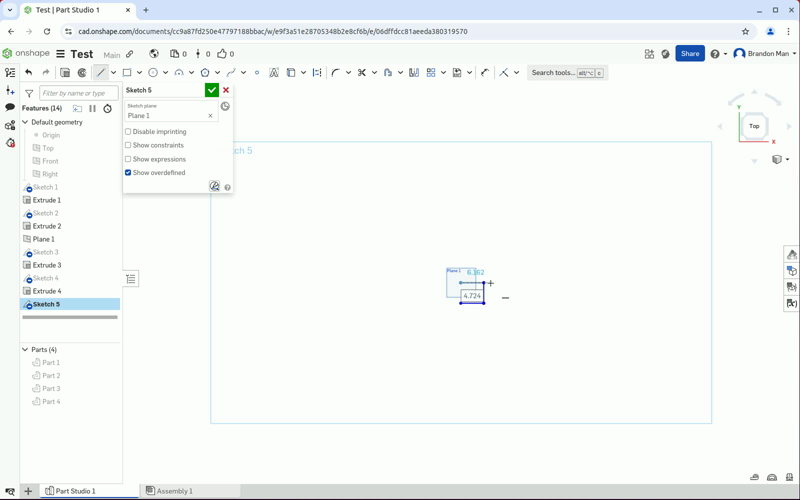
mouse_move(460, 303)
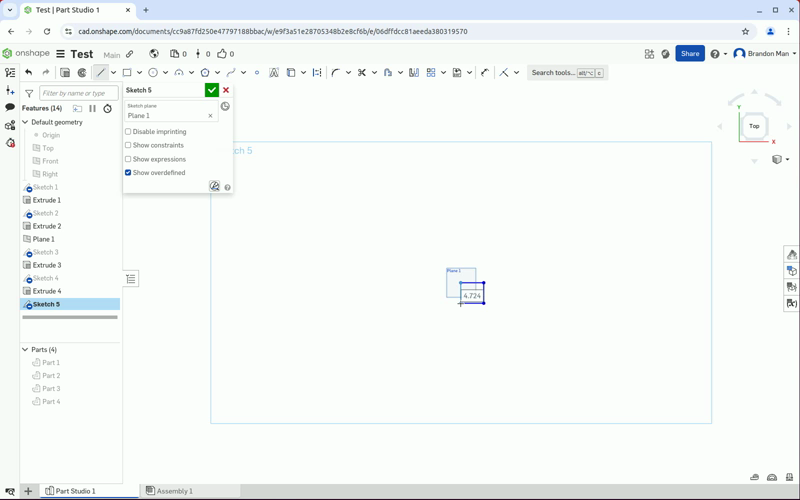
key_up(shift)
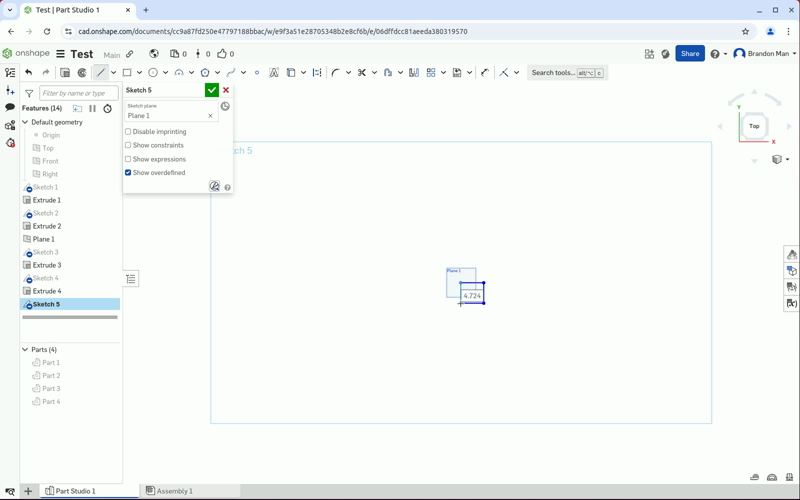
click(460, 303)
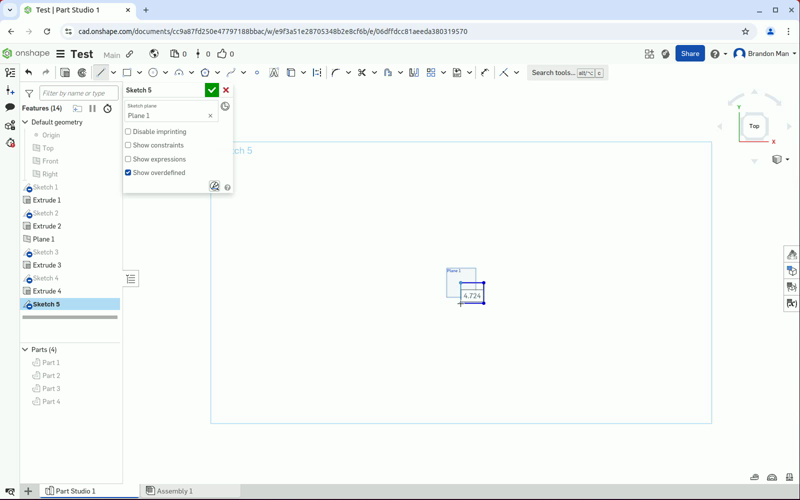
key(esc)
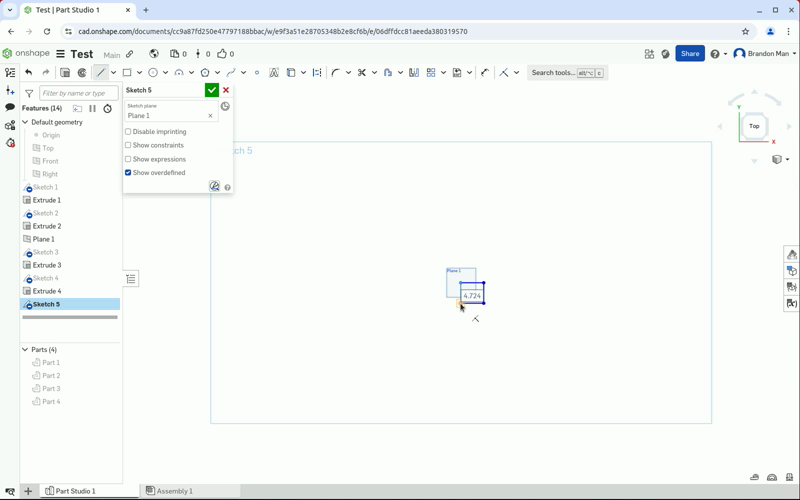
mouse_move(479, 301)
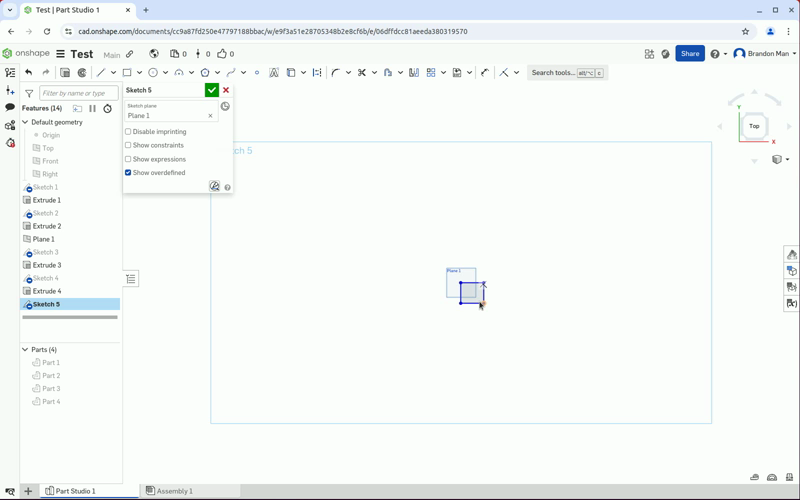
scroll(6)
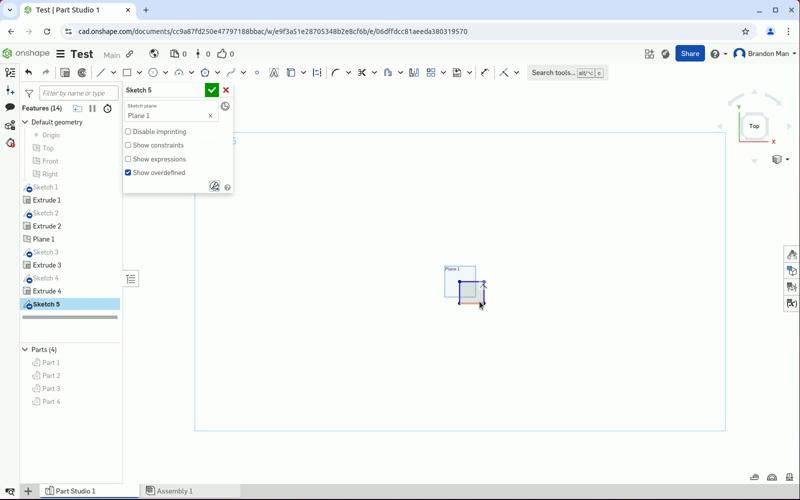
scroll(6)
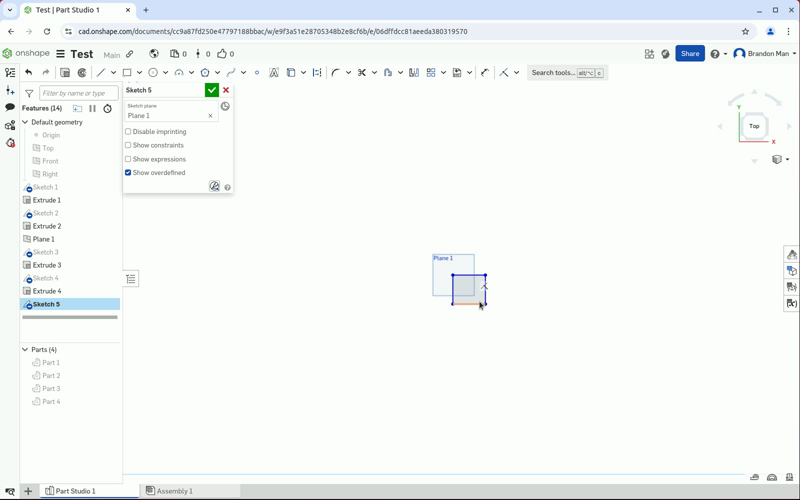
scroll(6)
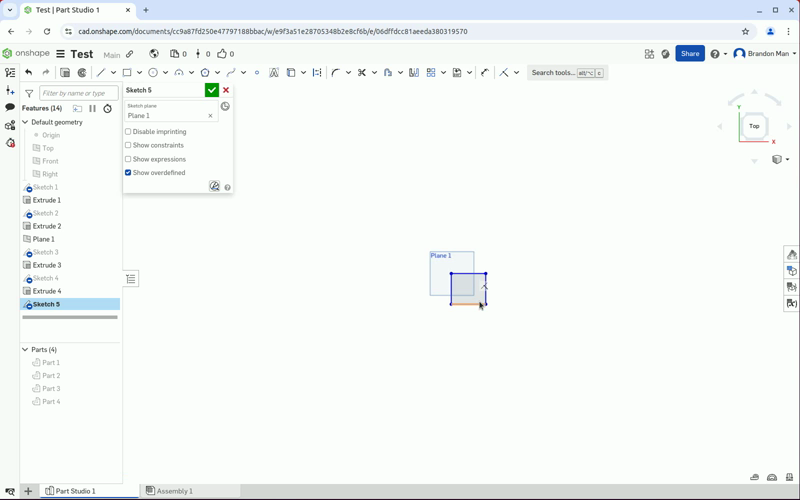
scroll(6)
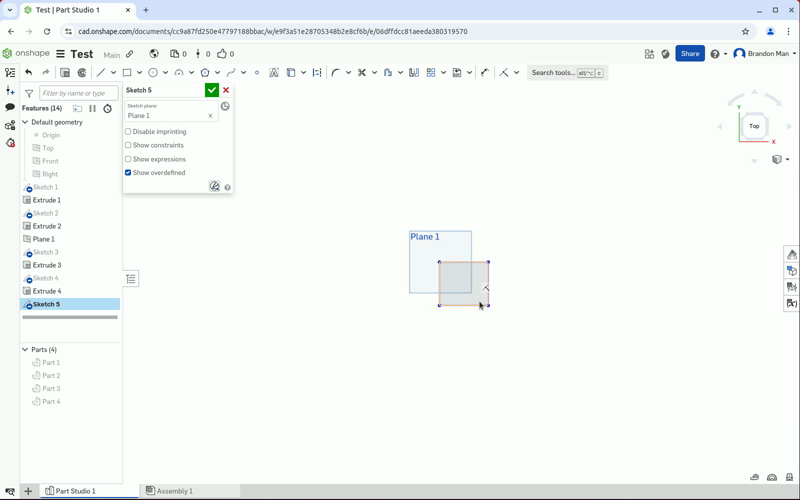
scroll(6)
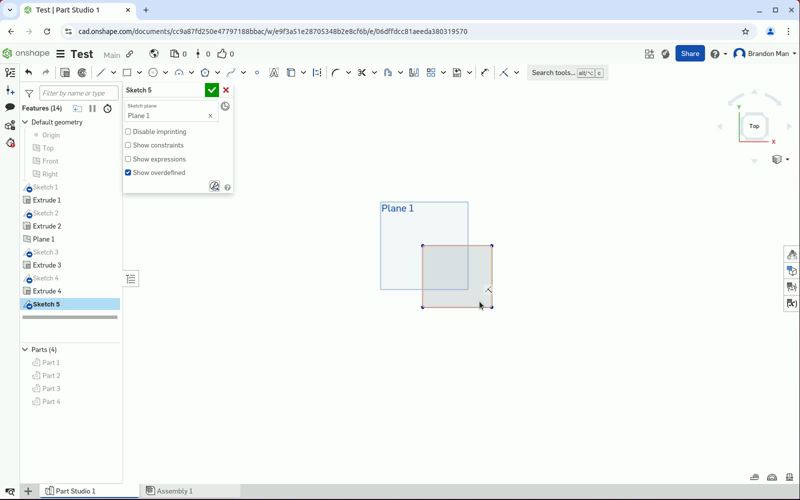
scroll(6)
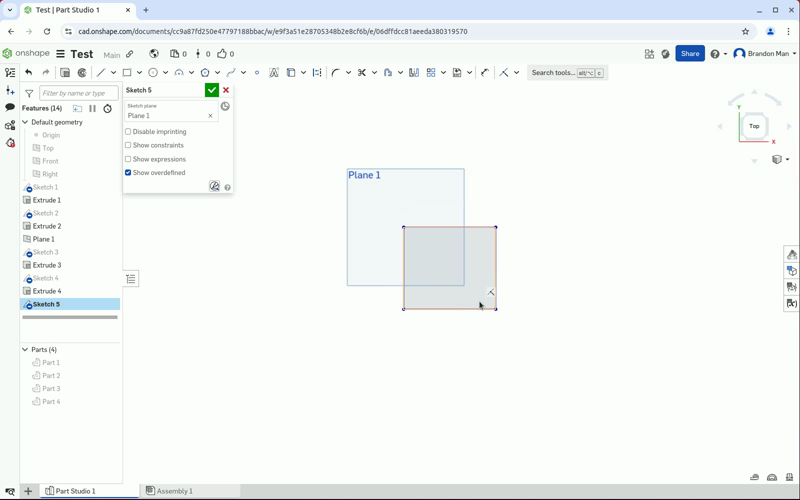
scroll(6)
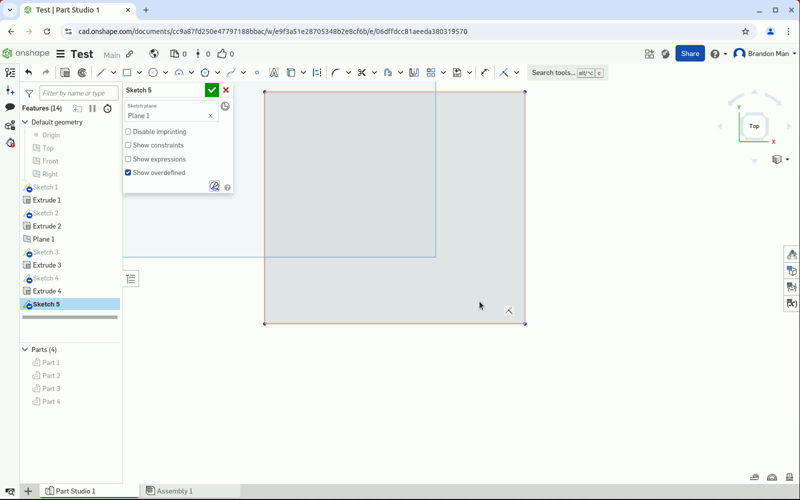
click(479, 301)
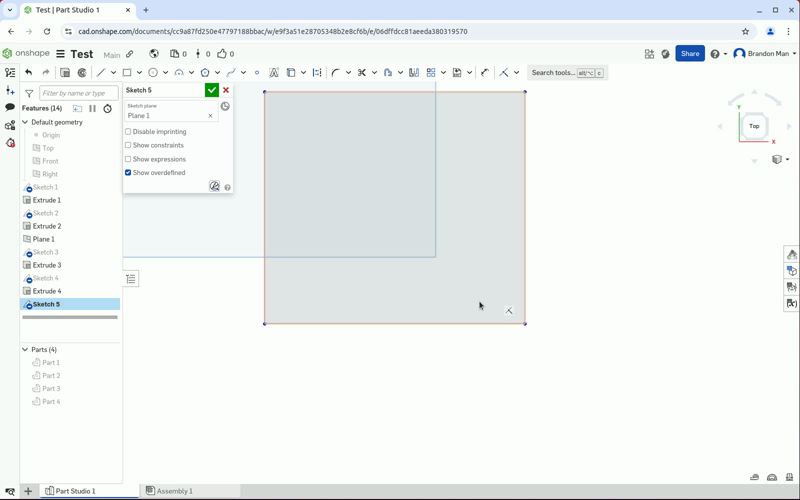
scroll(-6)
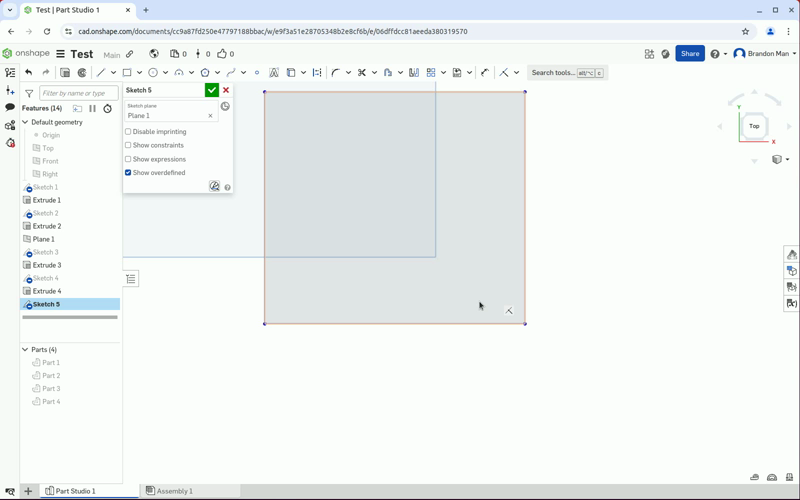
scroll(-6)
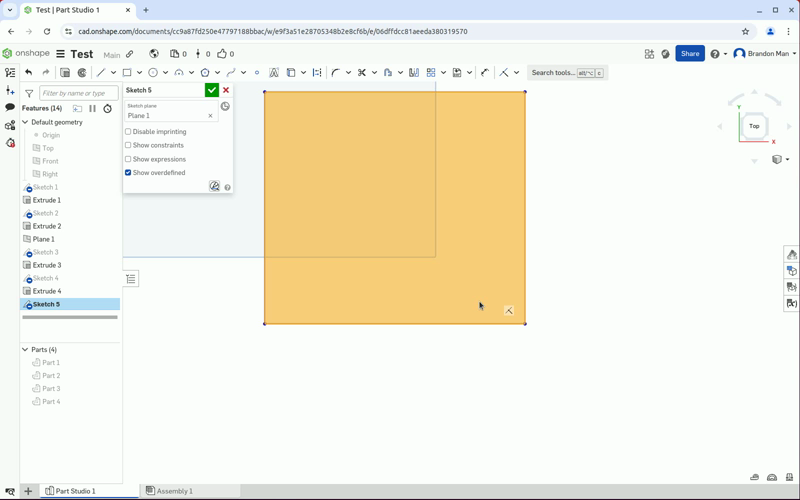
scroll(-6)
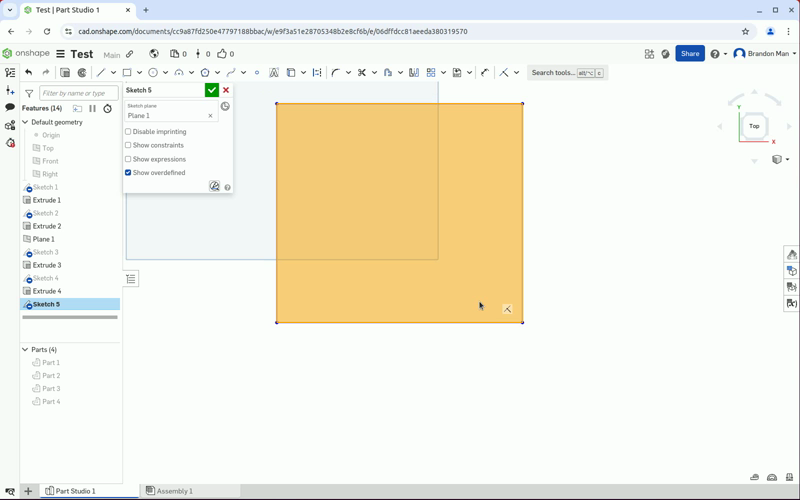
scroll(-6)
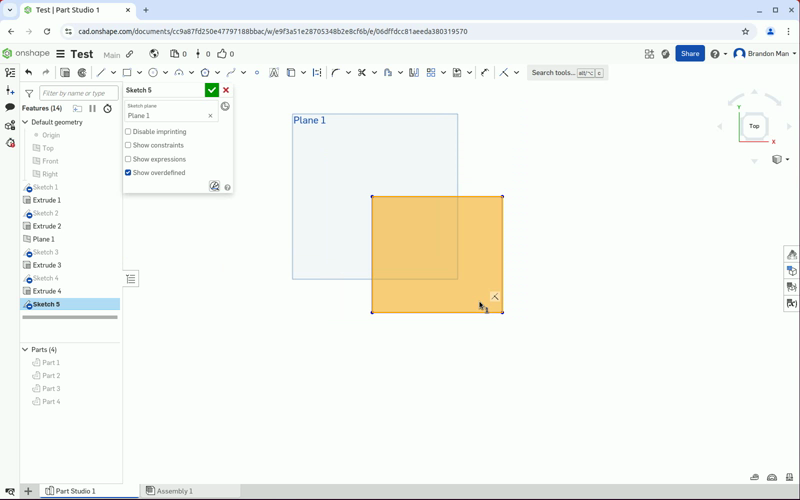
scroll(-6)
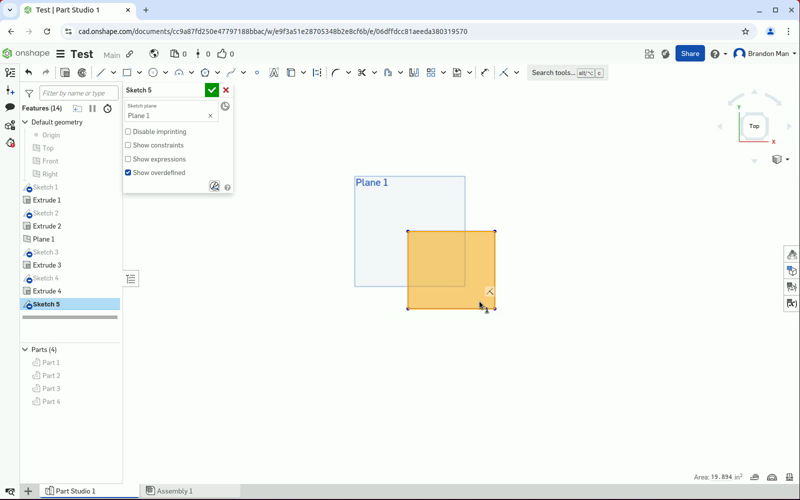
scroll(-6)
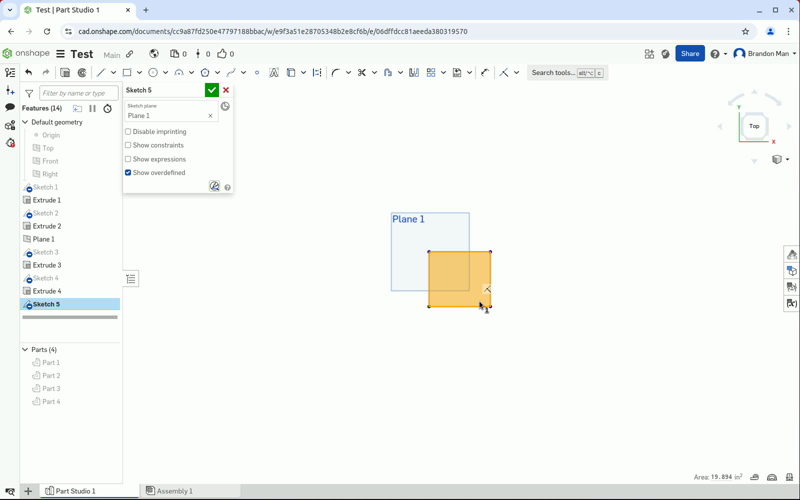
scroll(-6)
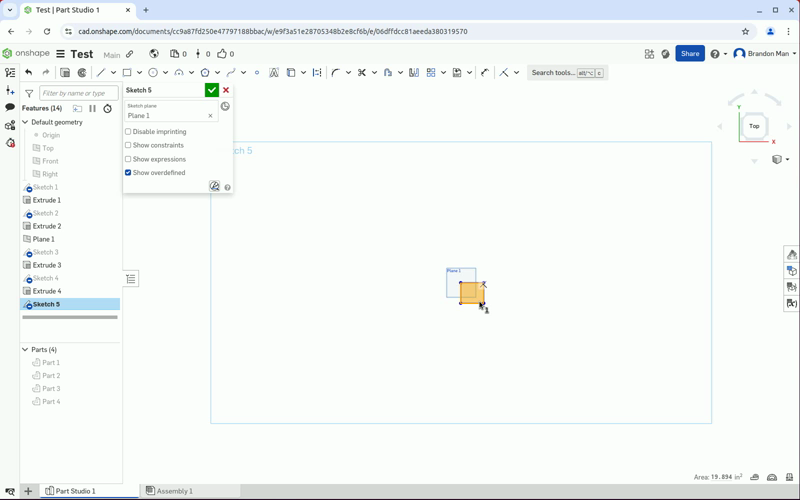
mouse_move(73, 352)
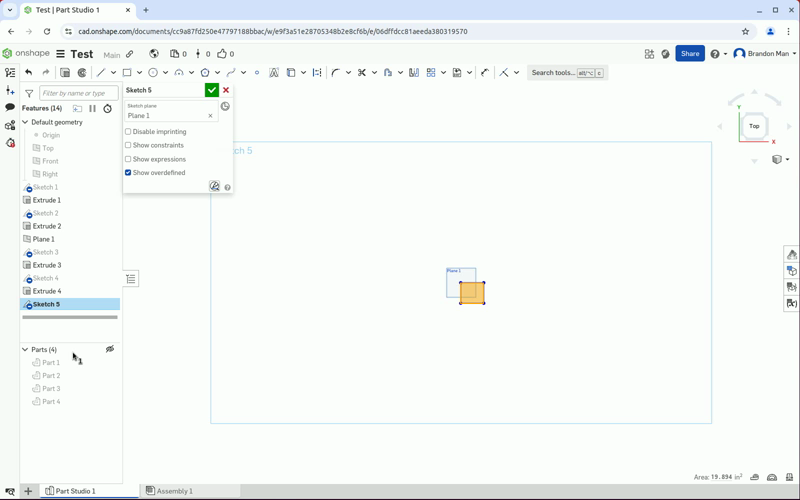
key(shift+y)
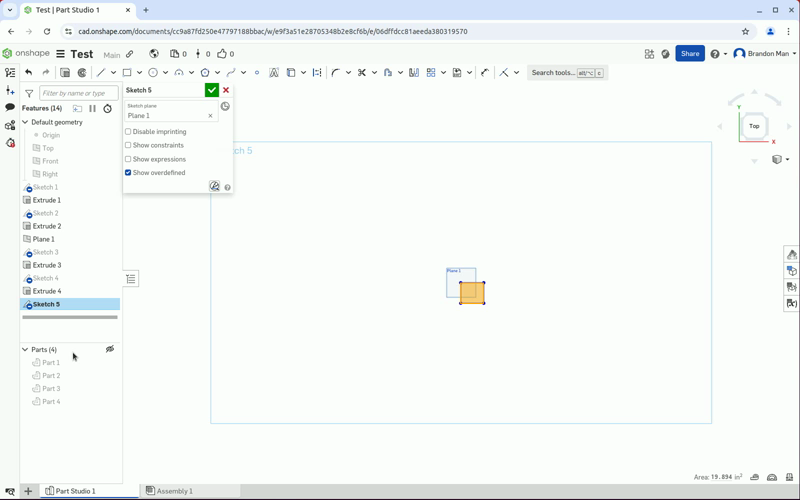
key(shift+e)
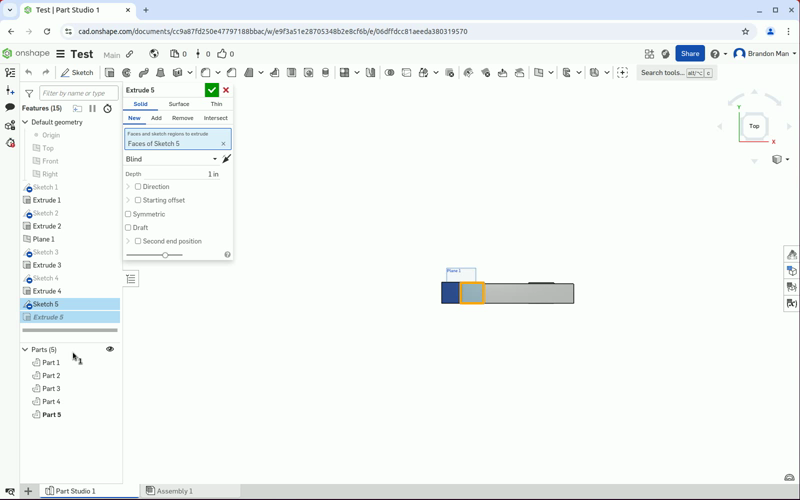
mouse_move(143, 106)
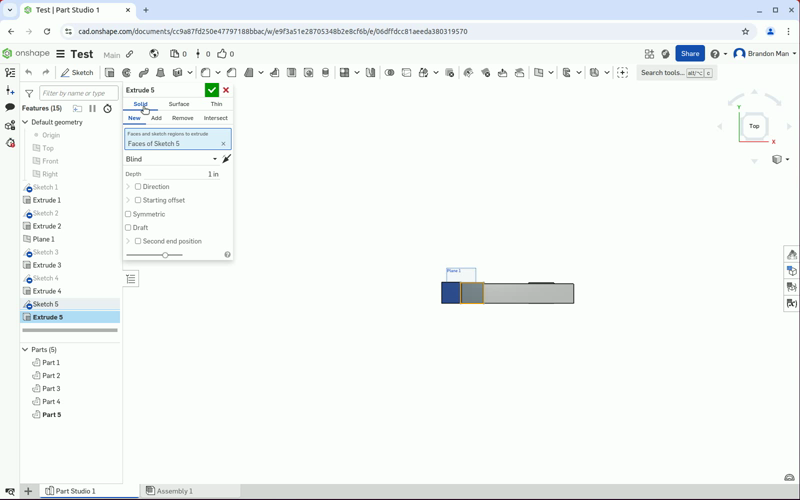
click(143, 106)
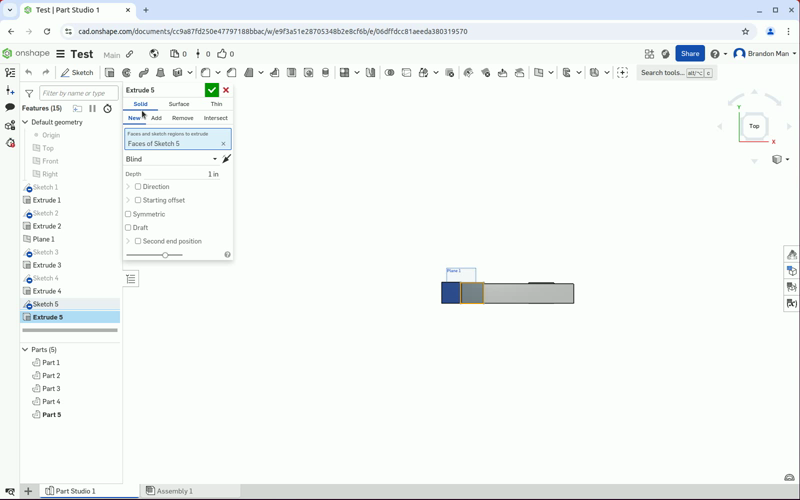
mouse_move(137, 120)
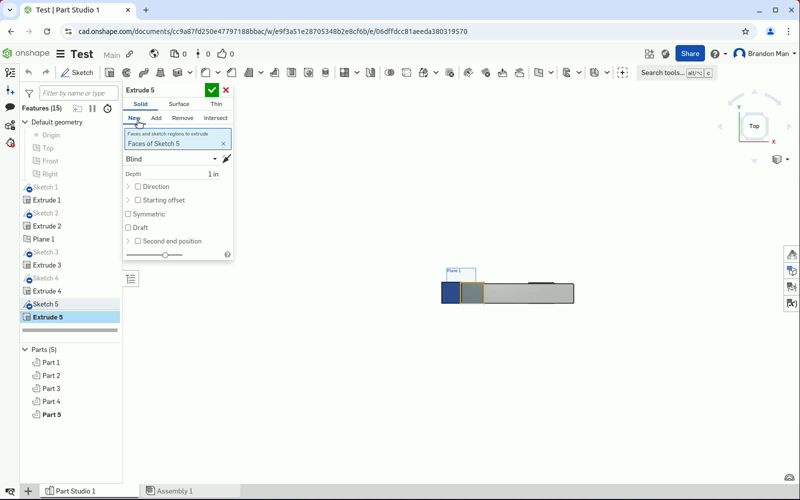
click(137, 120)
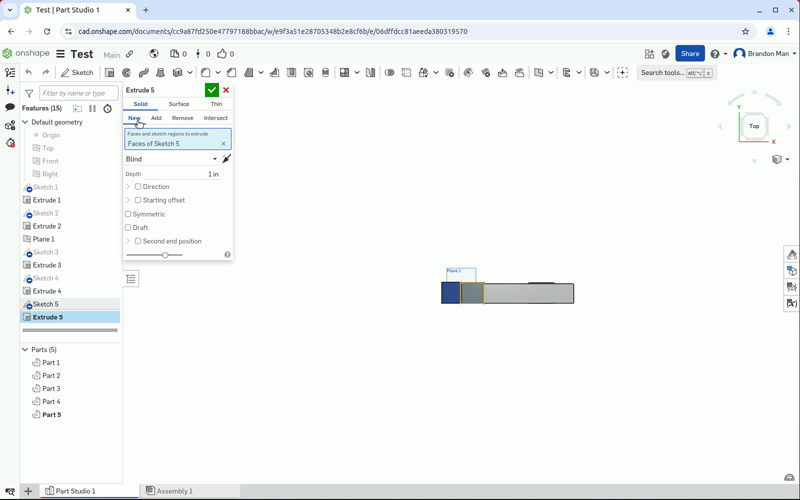
key(tab, 4)
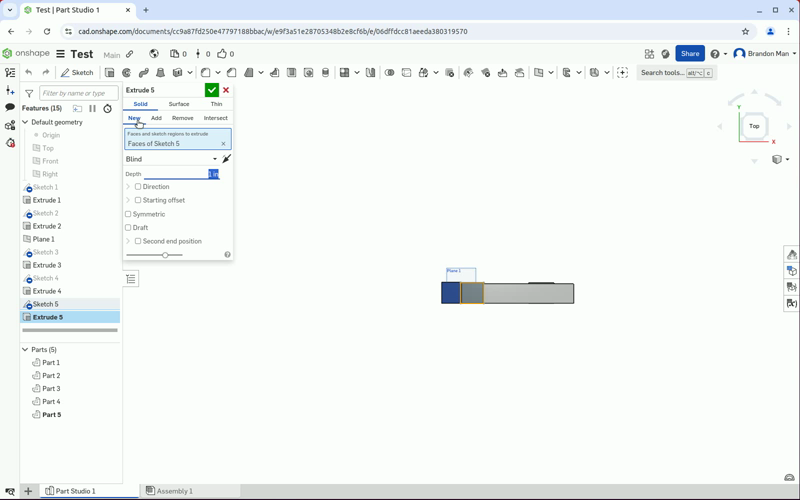
text(1.685)
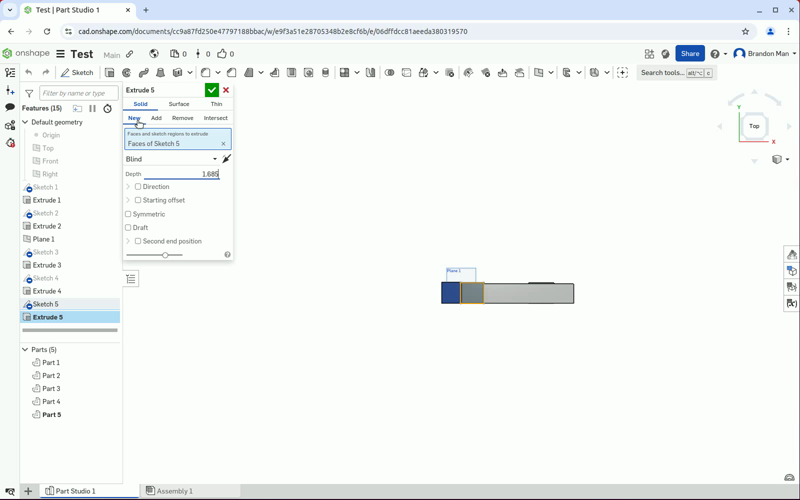
key(enter)
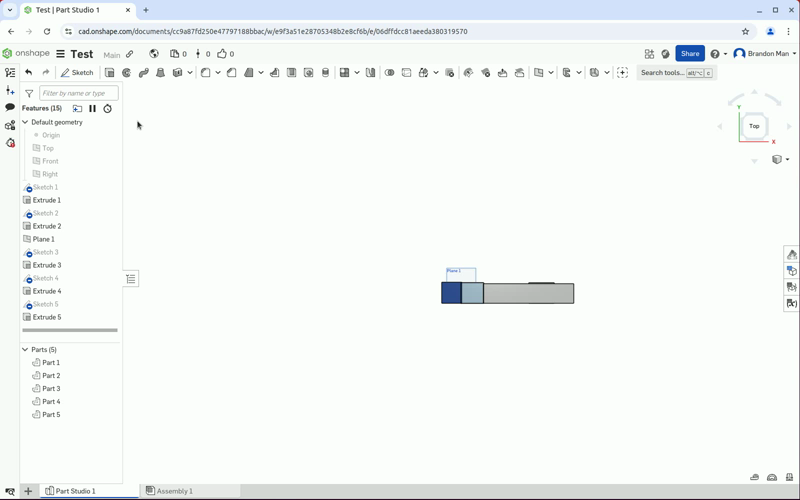
key(shift+h)
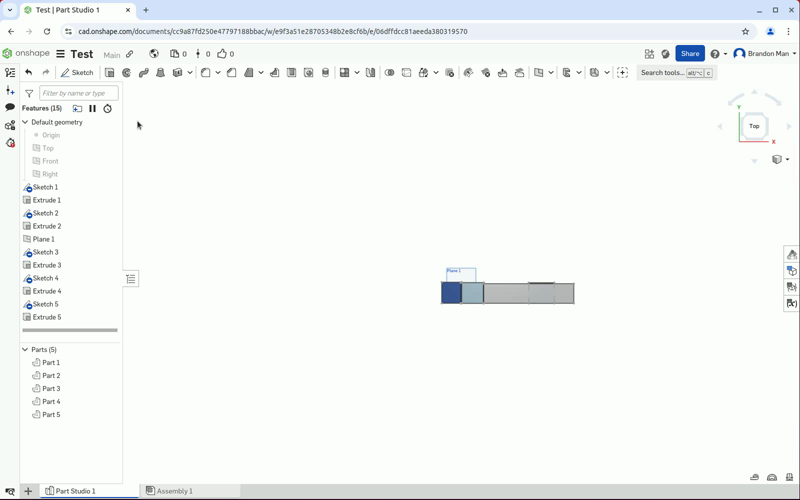
key(shift+h)
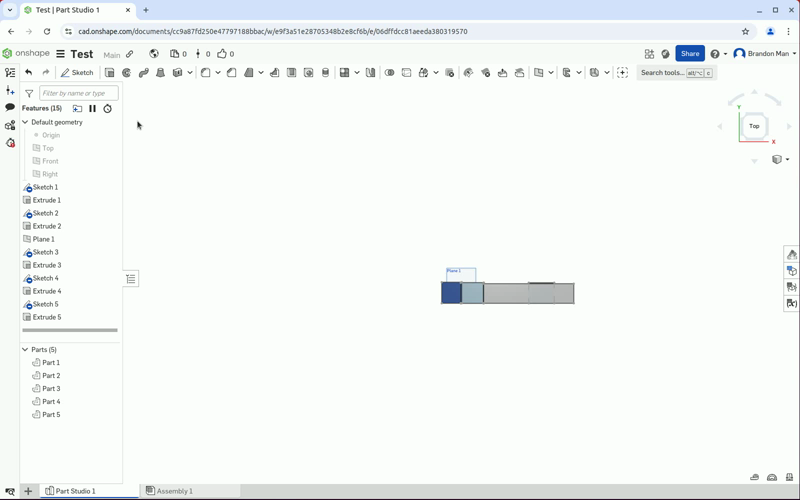
key(shift+7)
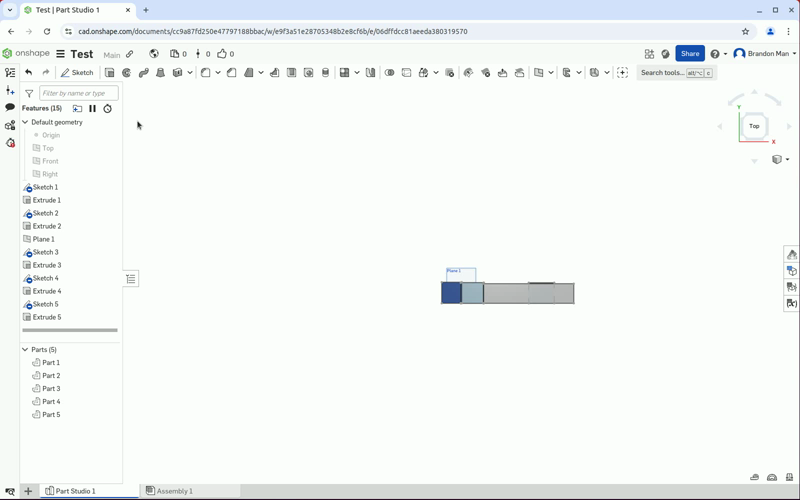
key(up, 3)
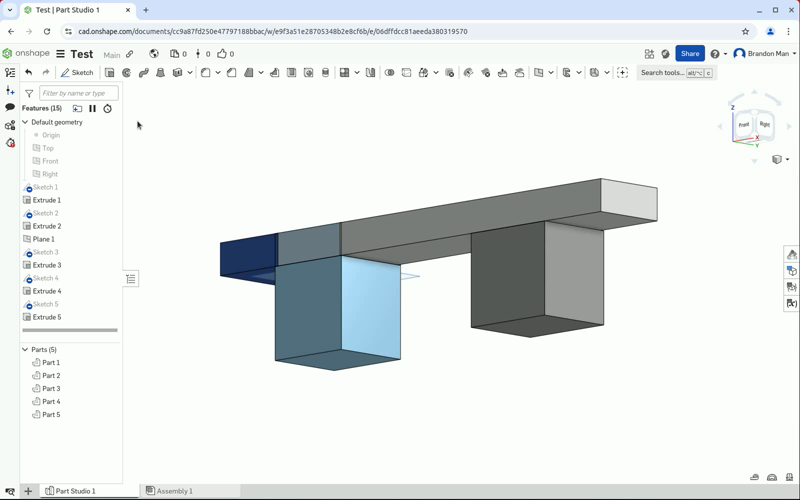
key(left, 3)
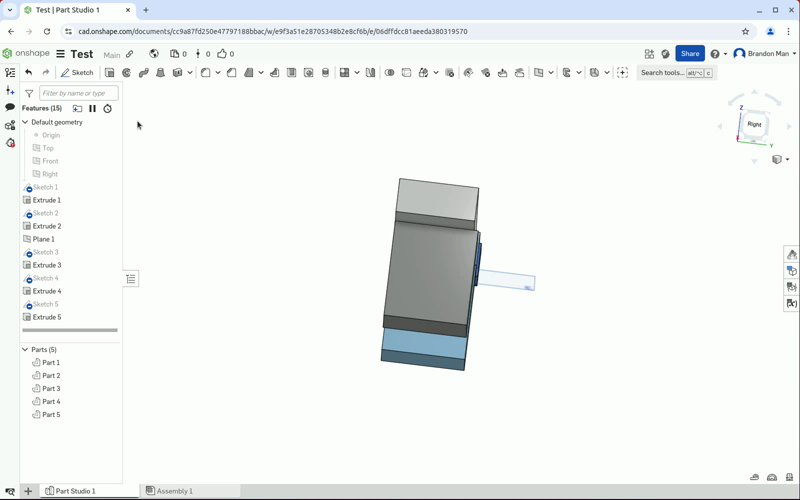
key(right, 3)
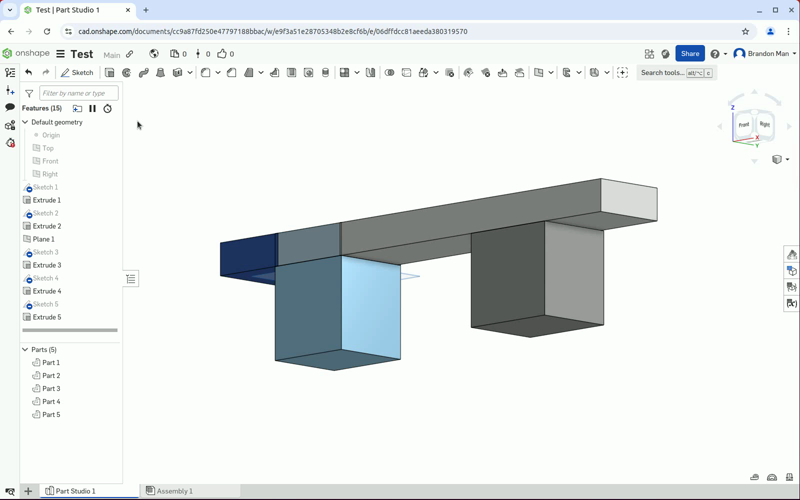
key(down, 3)
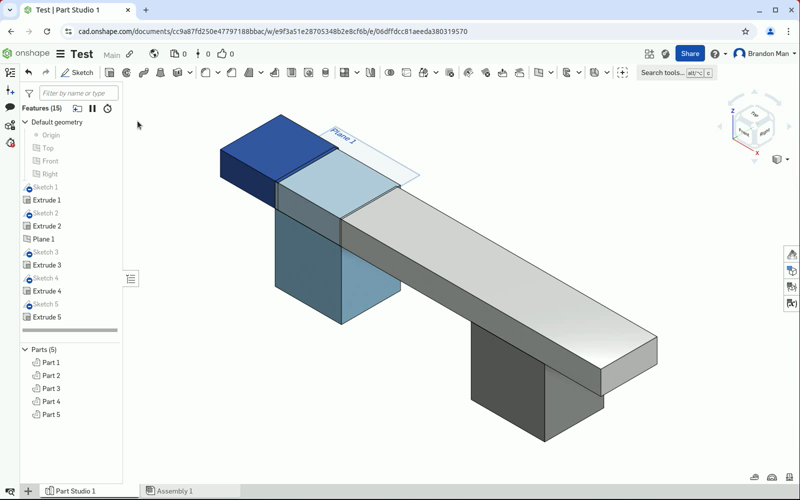
mouse_move(73, 189)
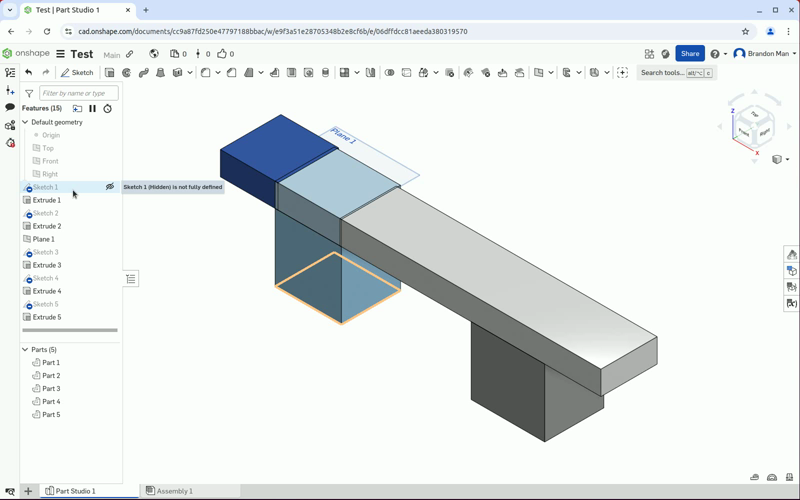
click(73, 189)